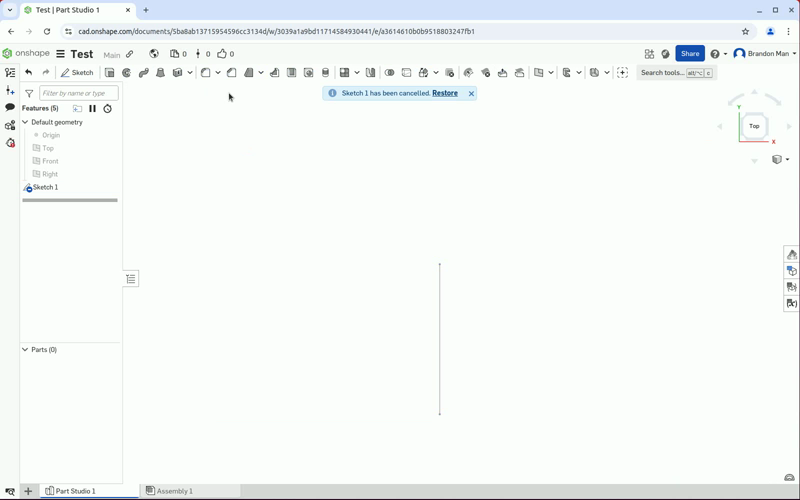
key(shift+h)
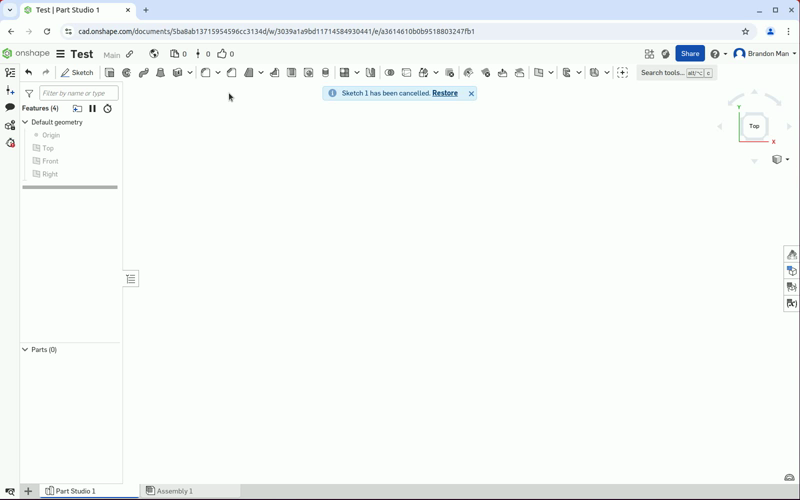
mouse_move(73, 352)
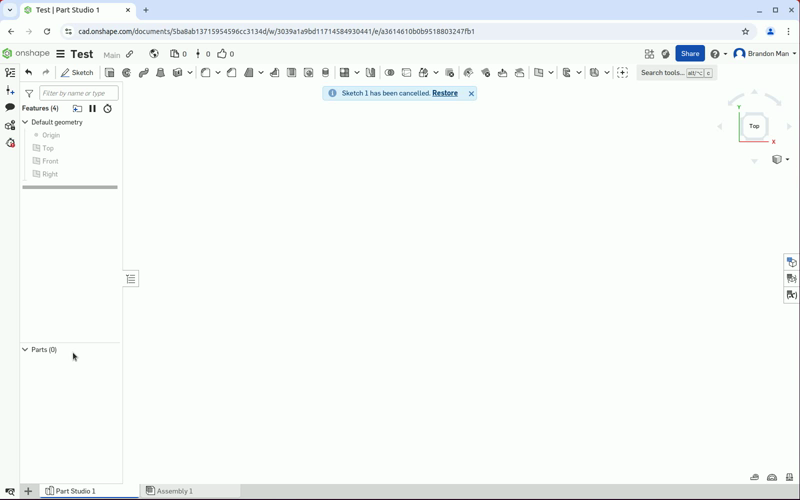
key(y)
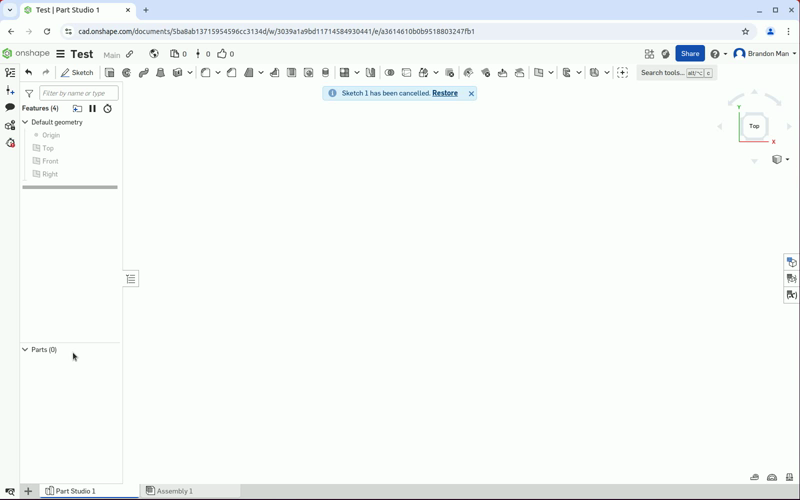
key(shift+p)
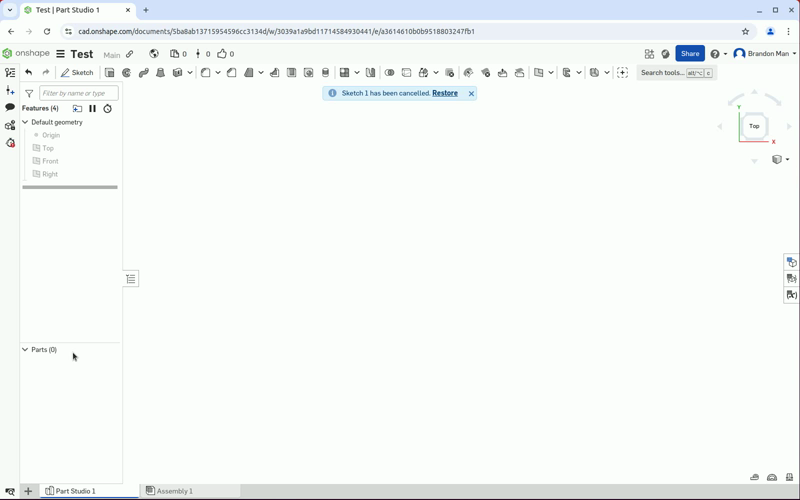
key(space)
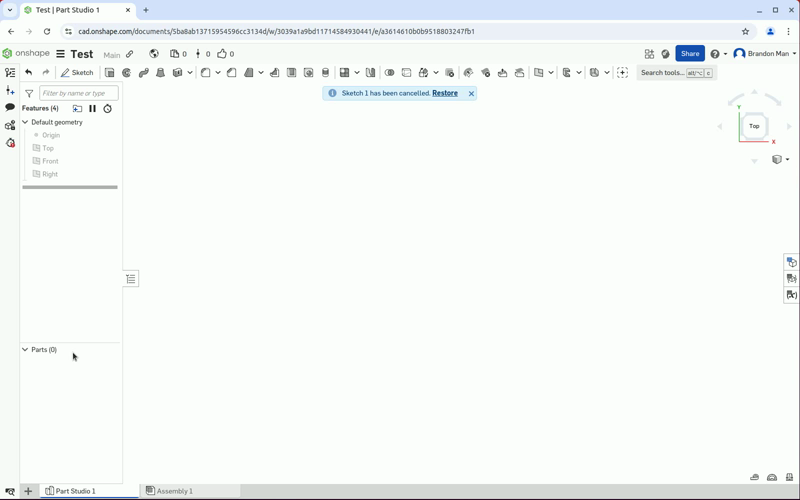
key_down(shift)
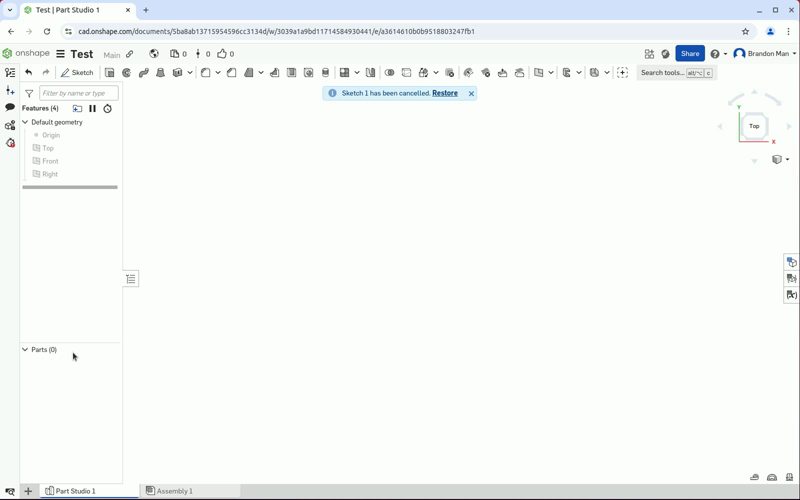
key(up)
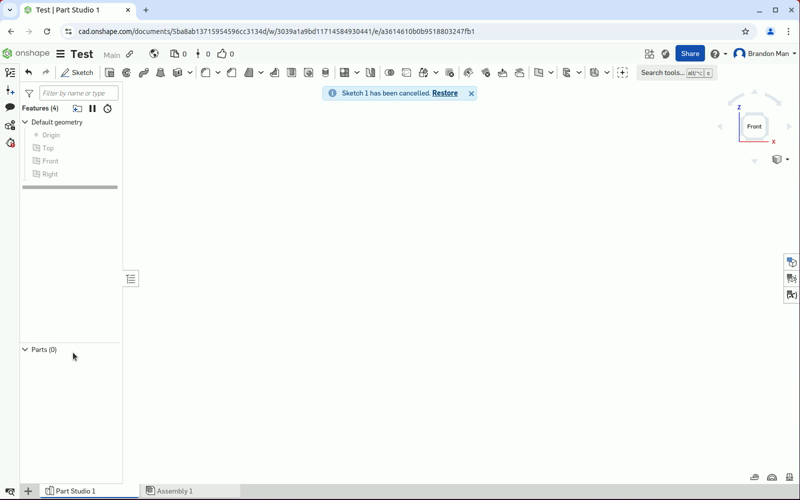
key_up(shift)
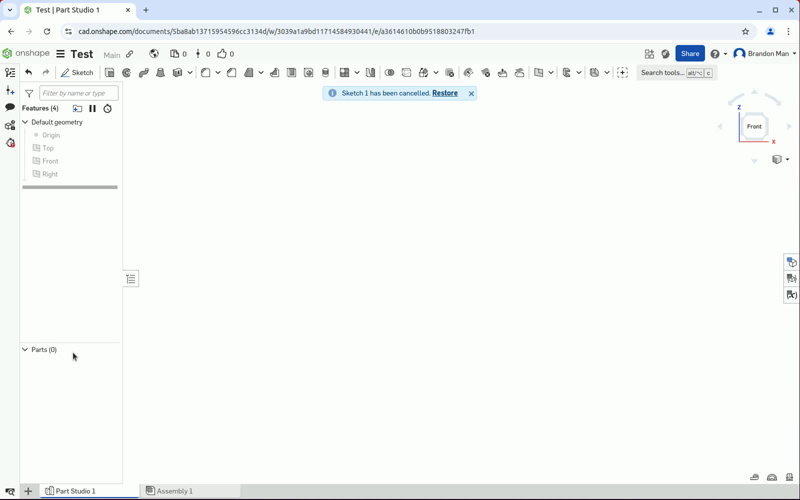
mouse_move(73, 352)
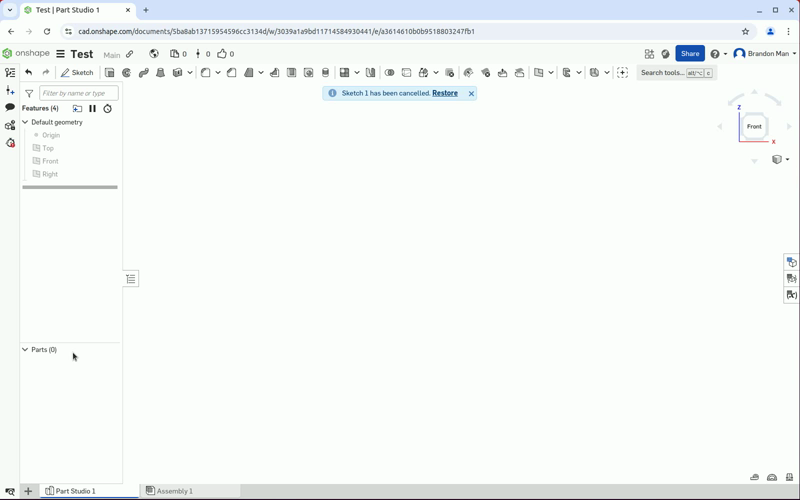
key(shift+y)
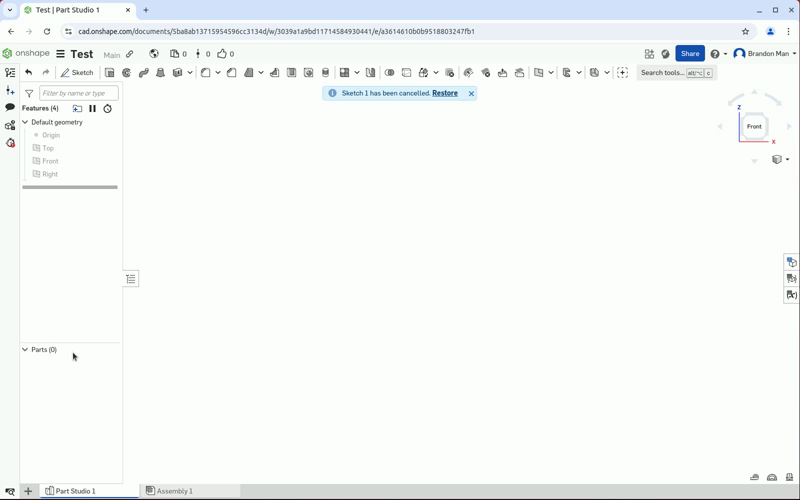
key(shift+s)
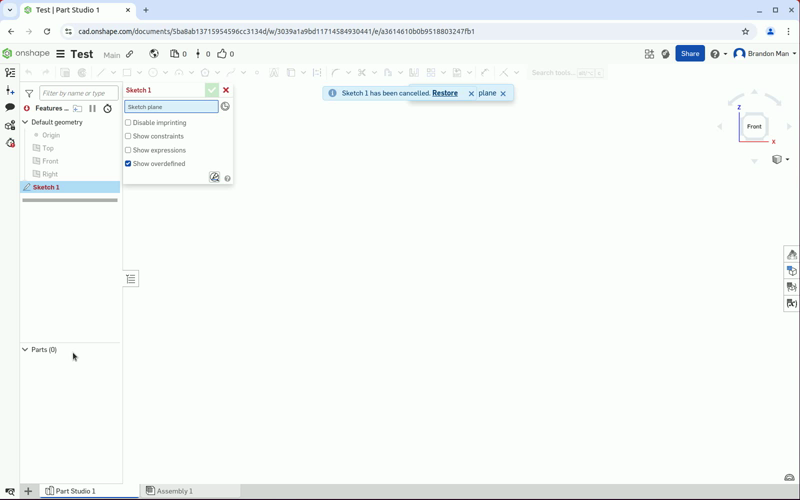
mouse_move(73, 163)
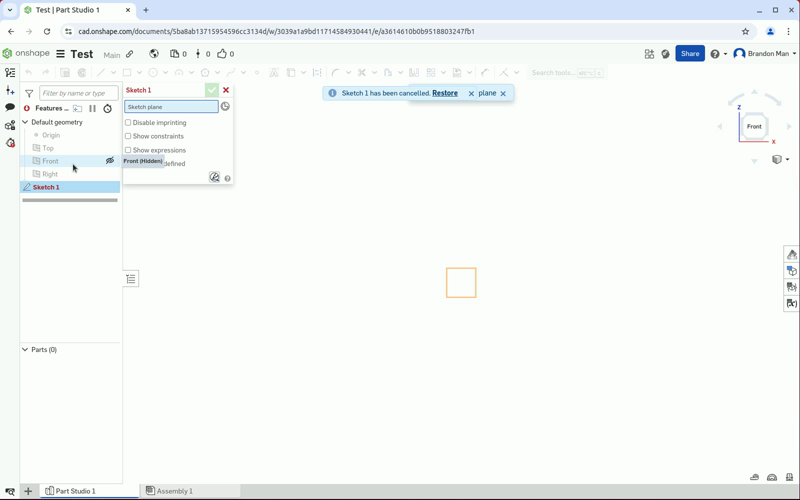
click(73, 163)
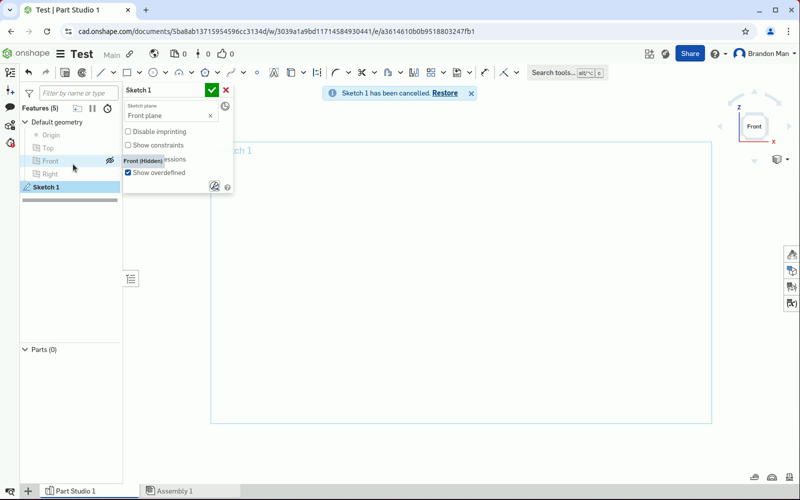
mouse_move(73, 352)
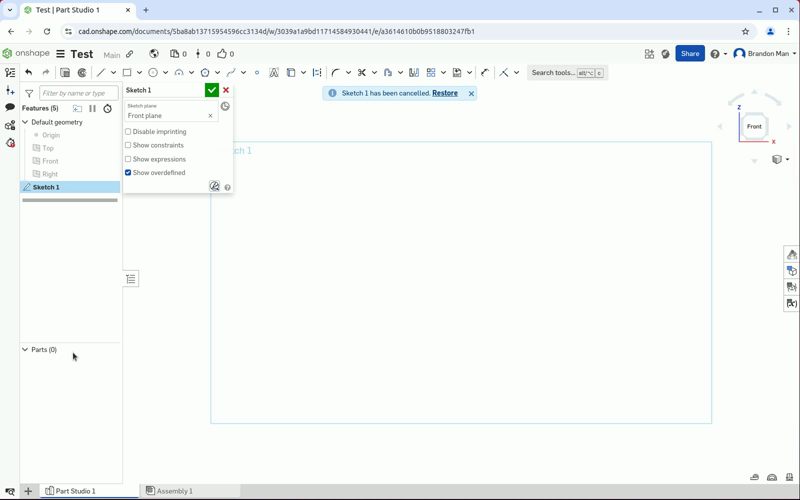
key(y)
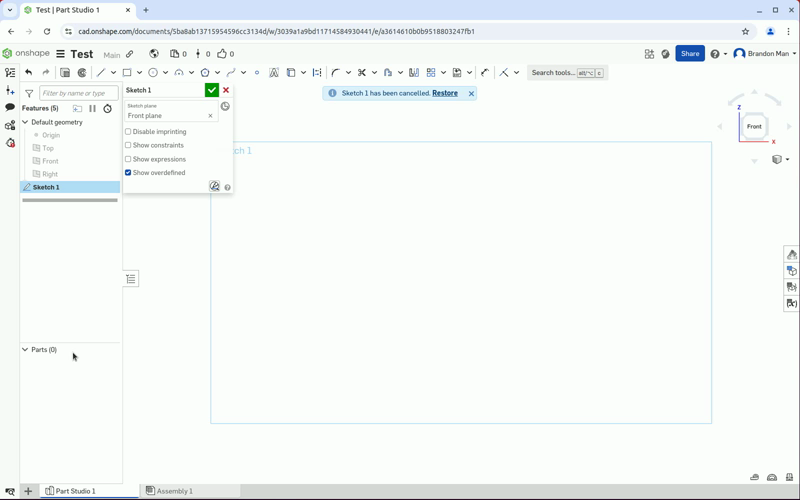
key(l)
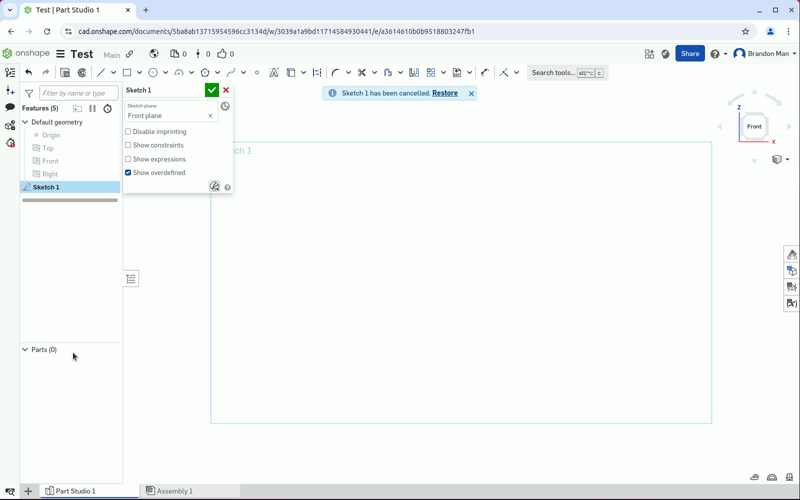
key_down(shift)
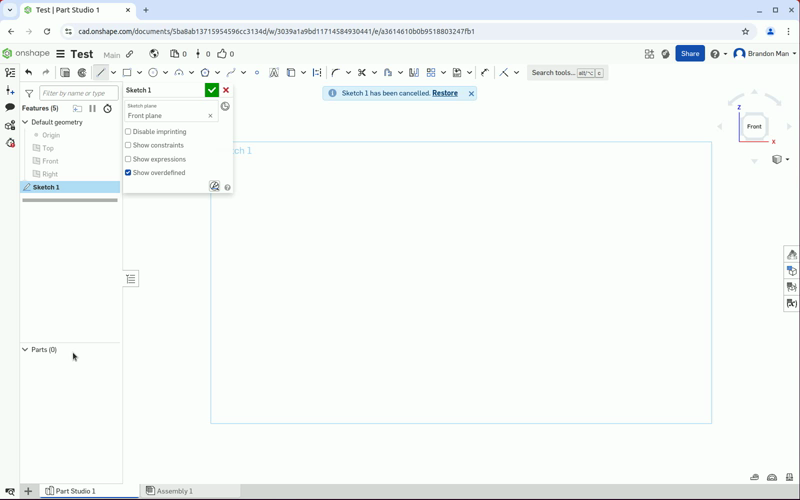
mouse_move(478, 321)
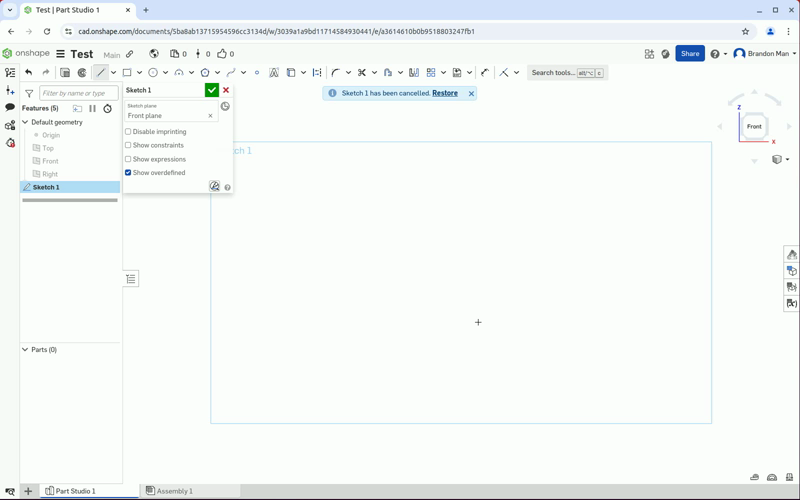
click(478, 321)
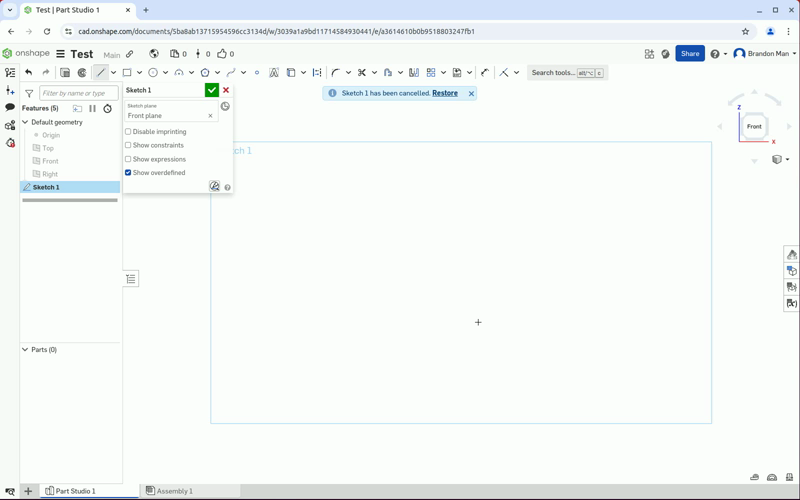
key_up(shift)
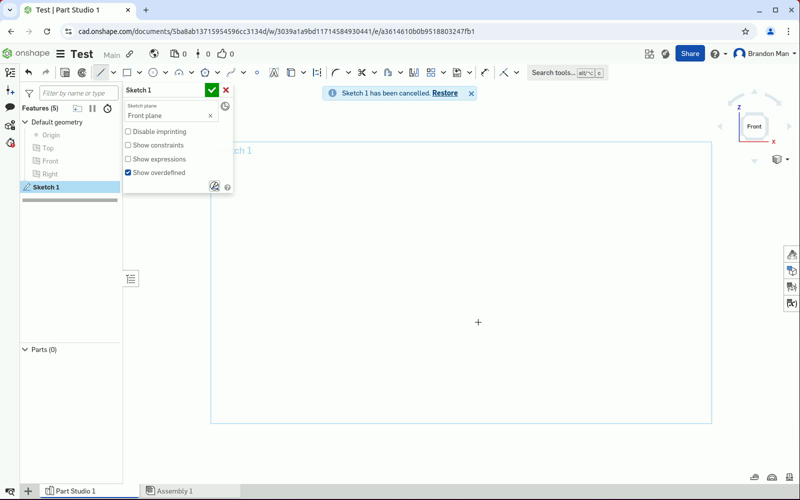
key_down(shift)
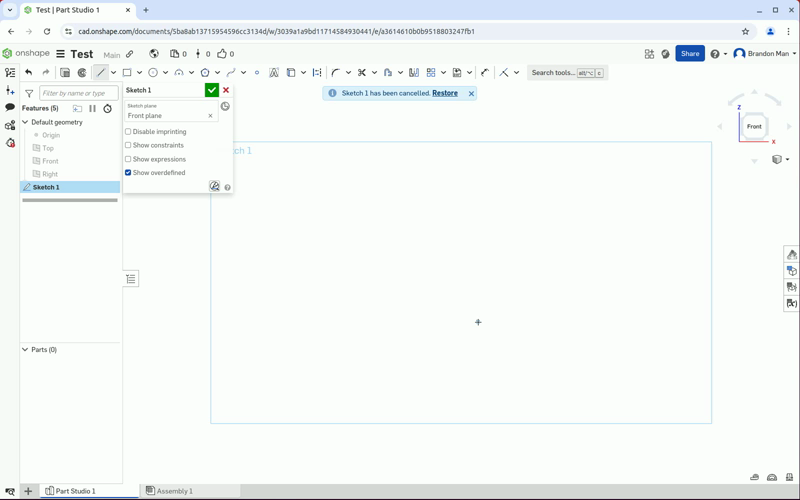
mouse_move(508, 321)
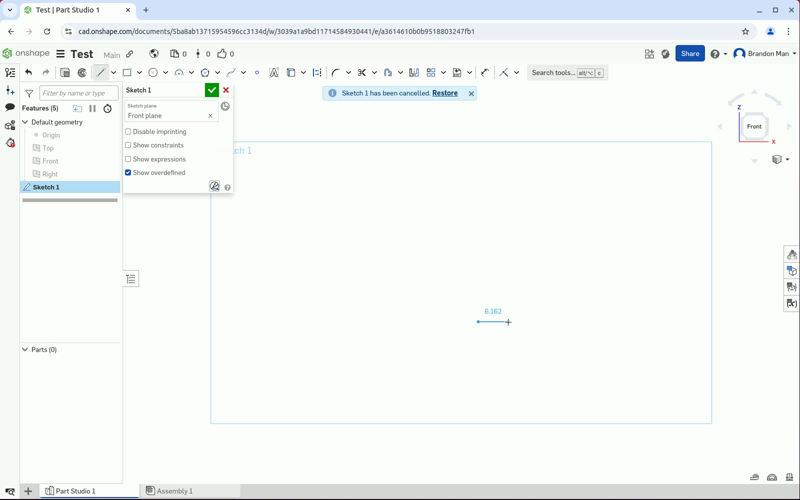
mouse_move(520, 355)
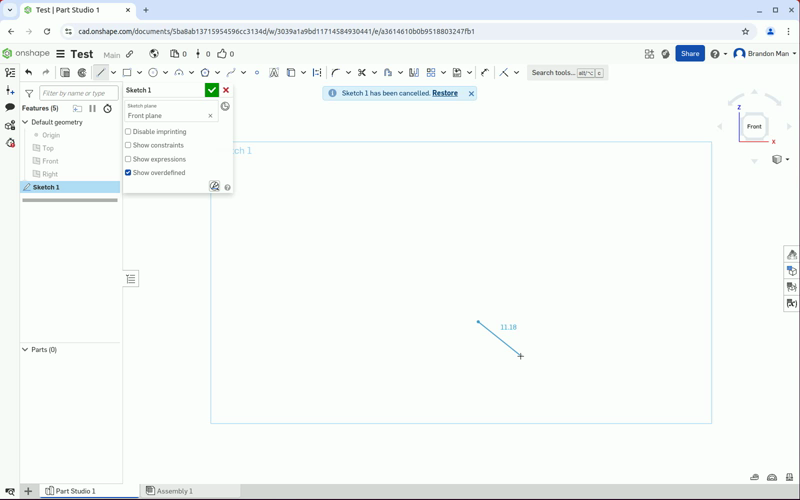
click(520, 355)
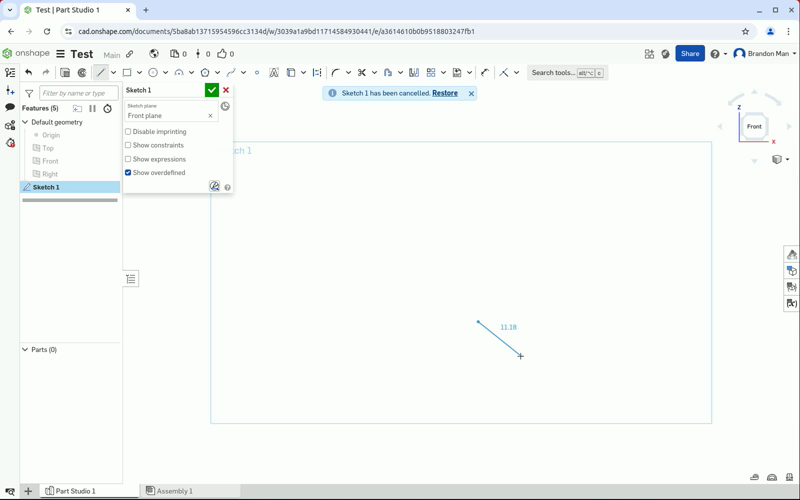
key_up(shift)
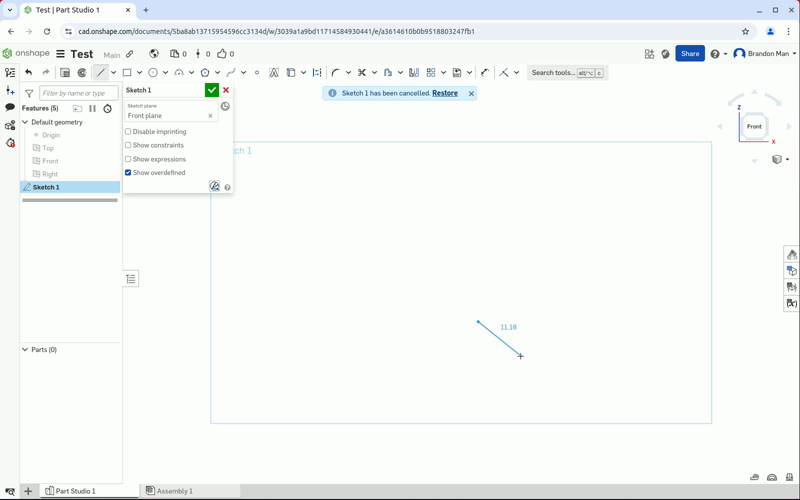
key_down(shift)
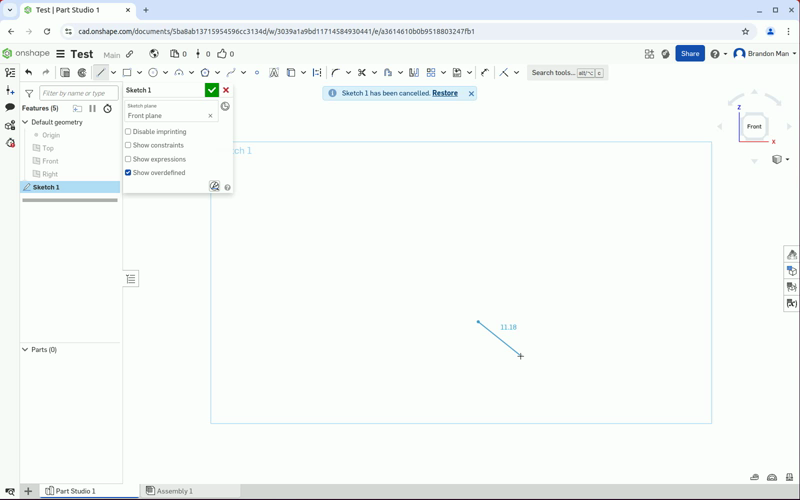
mouse_move(550, 355)
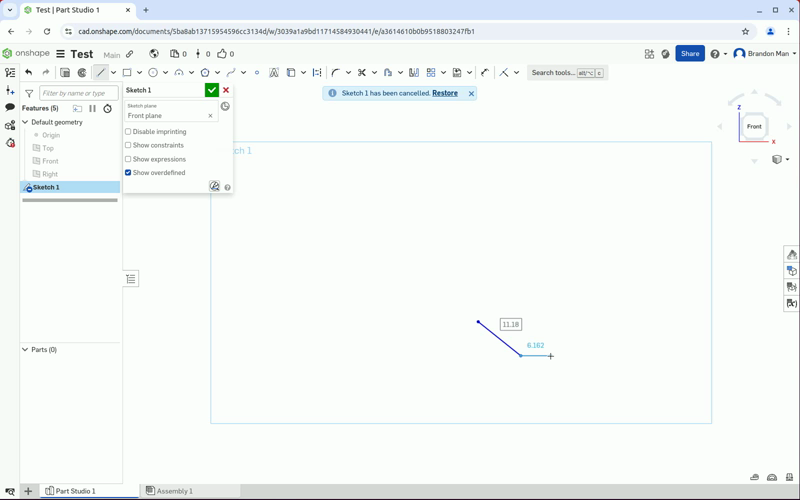
mouse_move(543, 336)
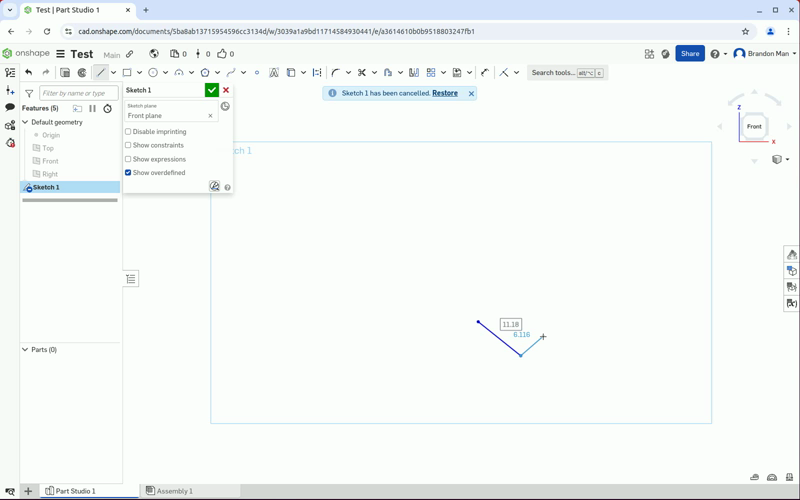
click(543, 336)
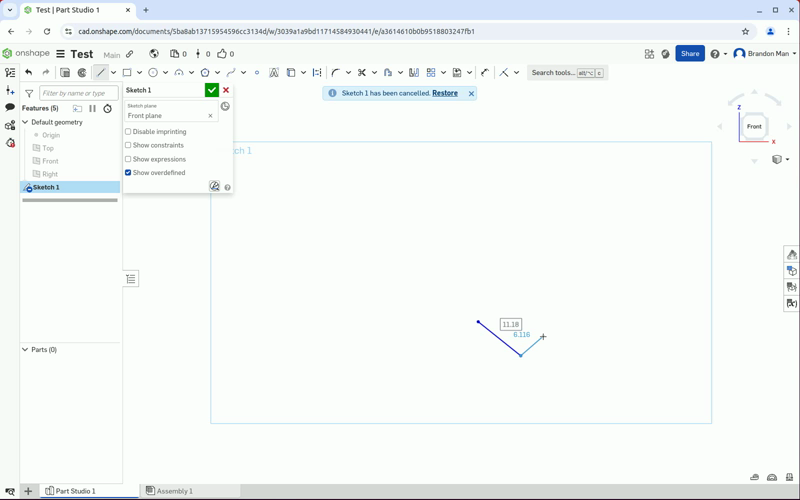
key_up(shift)
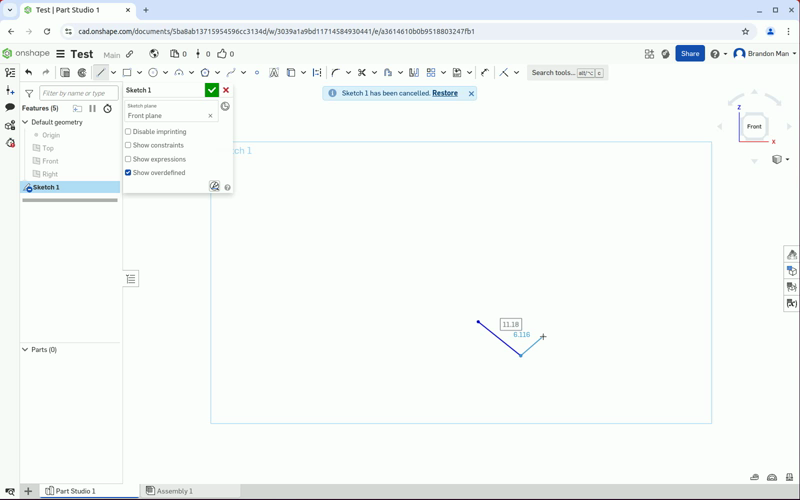
key_down(shift)
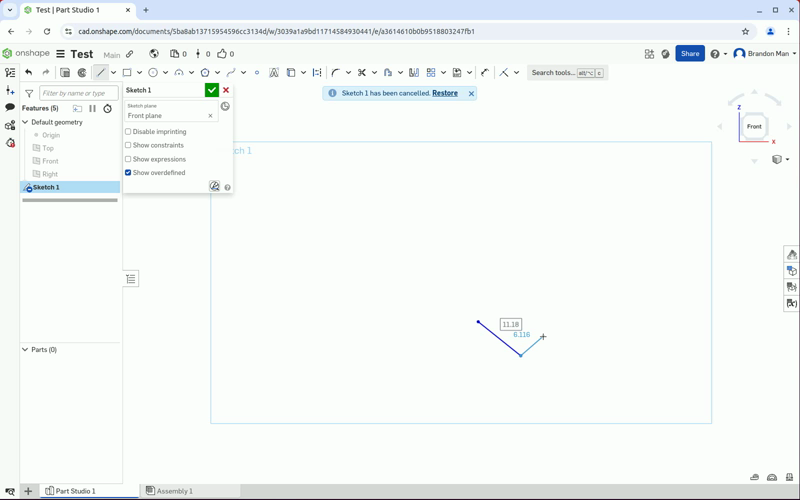
mouse_move(478, 318)
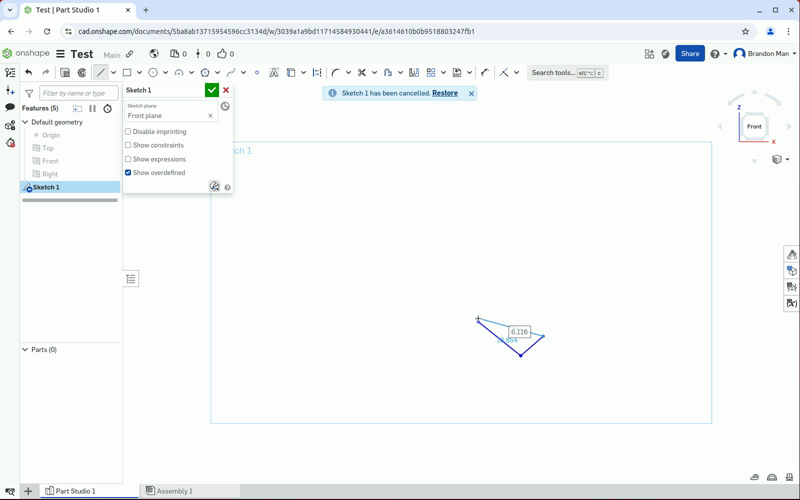
scroll(6)
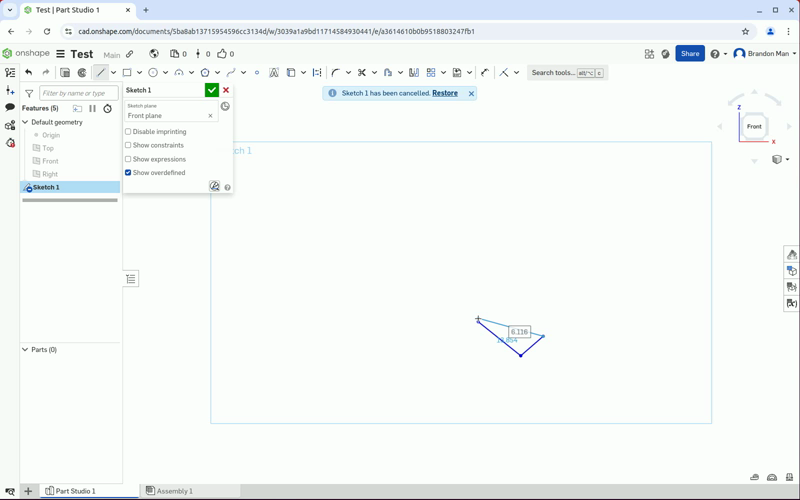
scroll(6)
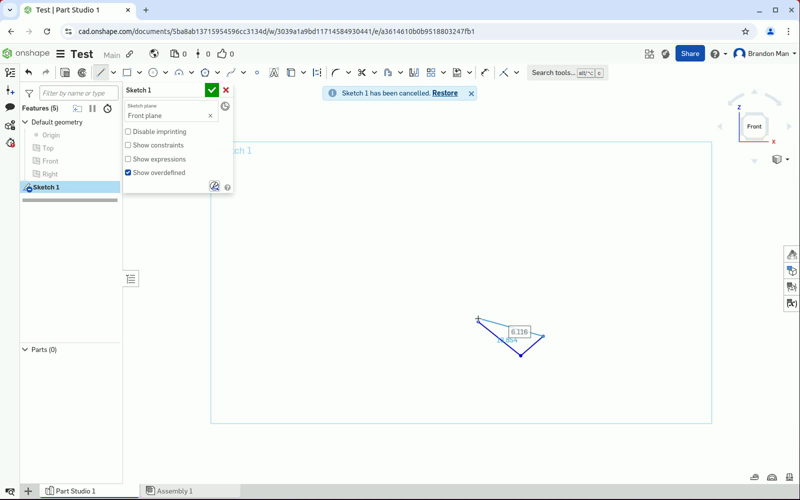
scroll(6)
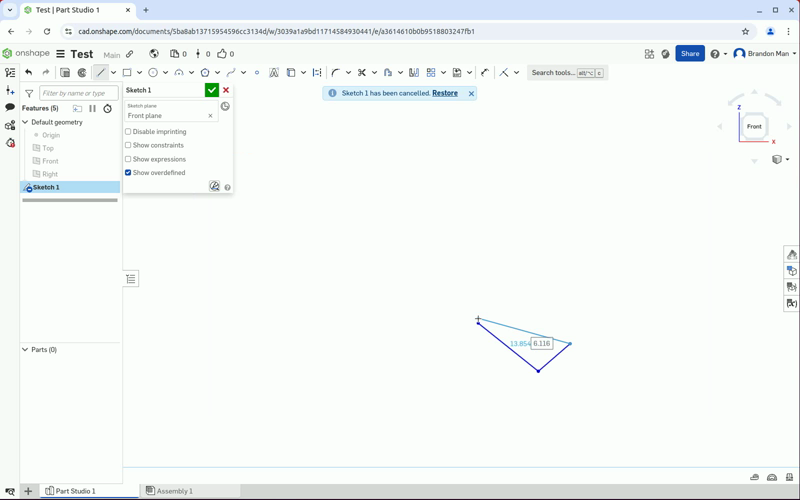
scroll(6)
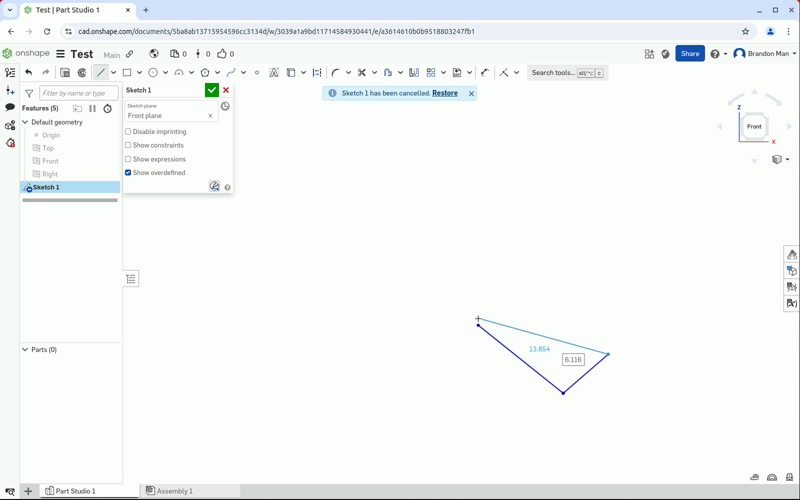
scroll(6)
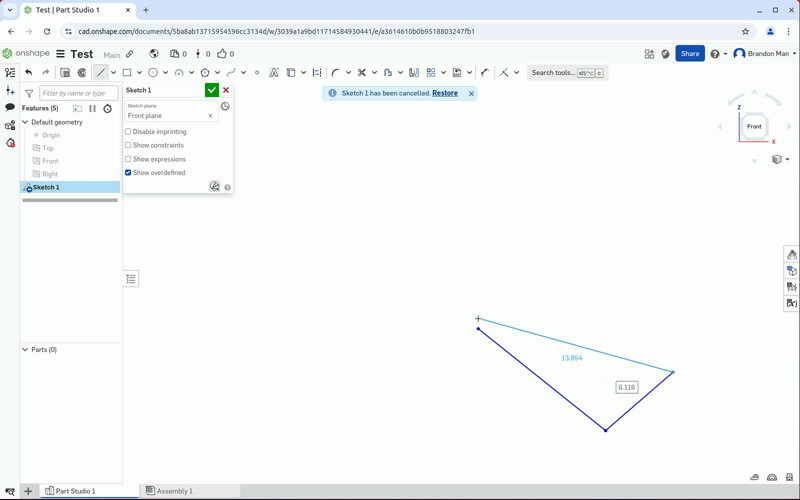
scroll(6)
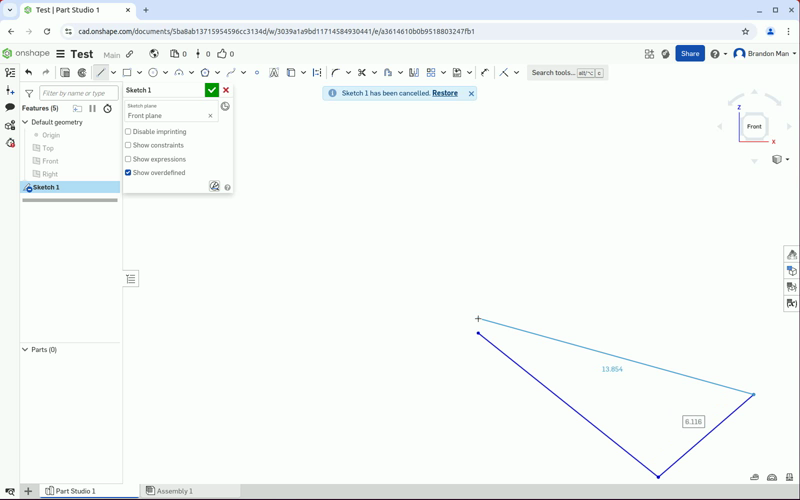
scroll(6)
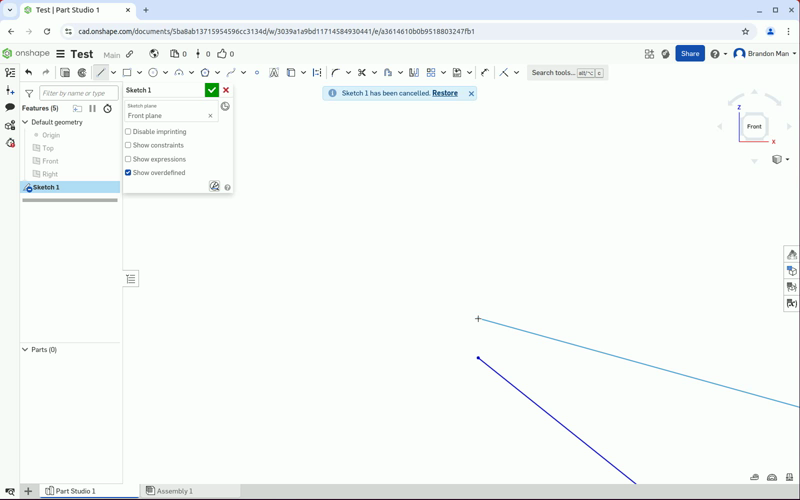
click(478, 318)
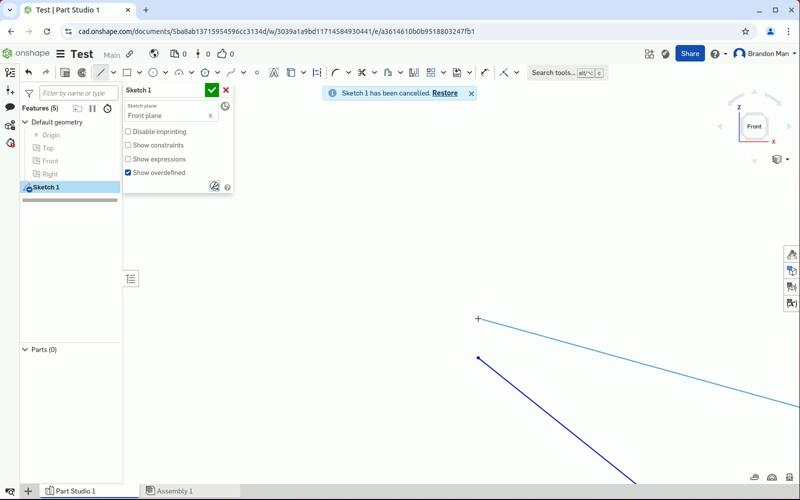
scroll(-6)
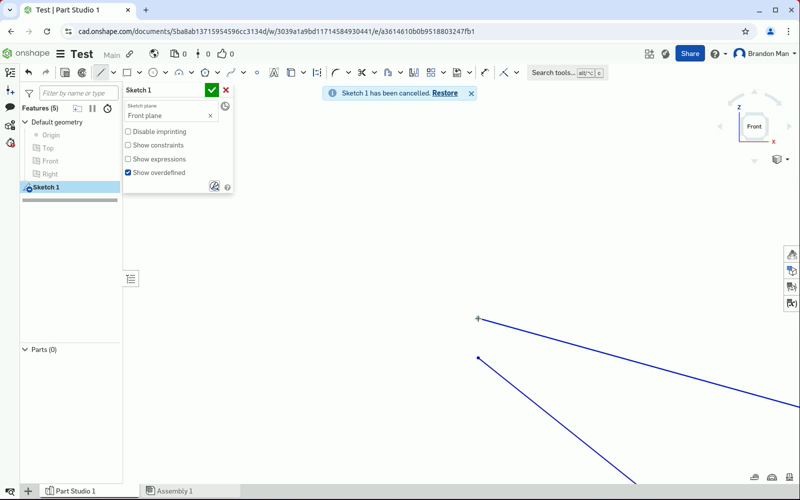
scroll(-6)
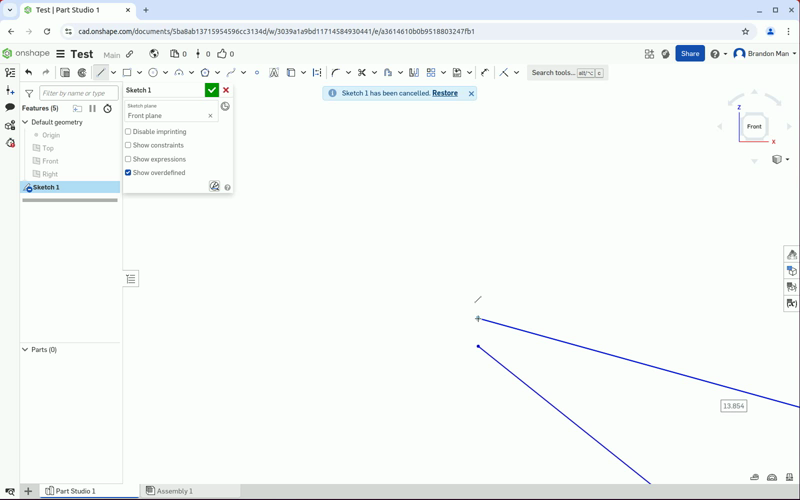
scroll(-6)
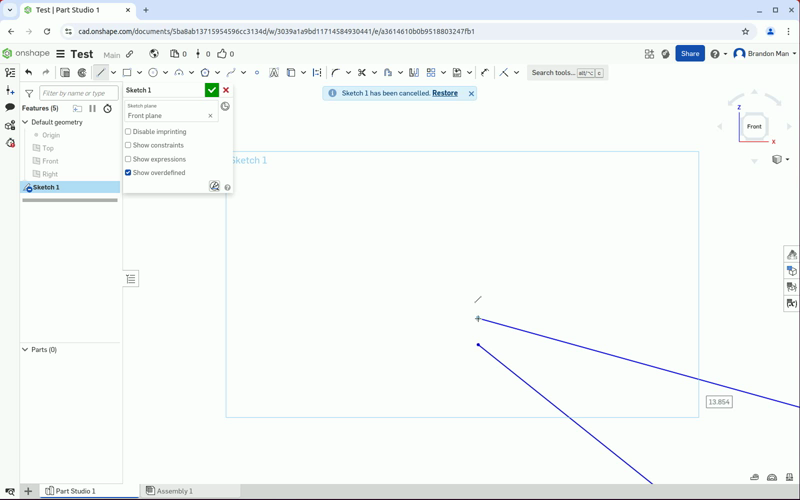
scroll(-6)
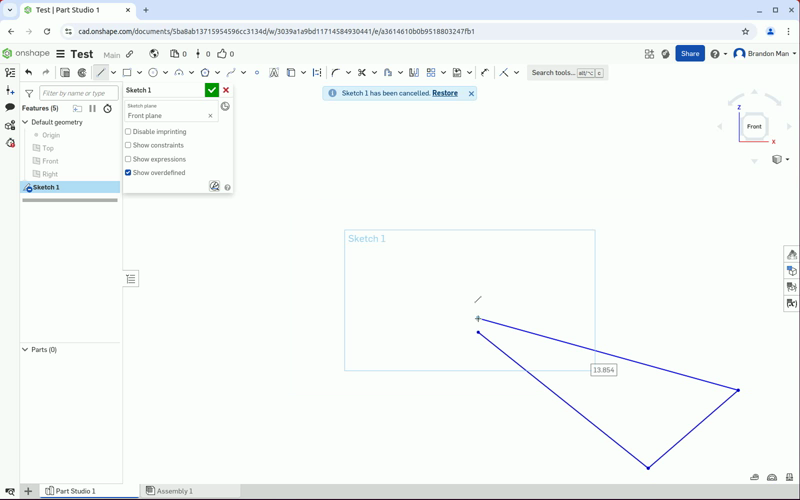
scroll(-6)
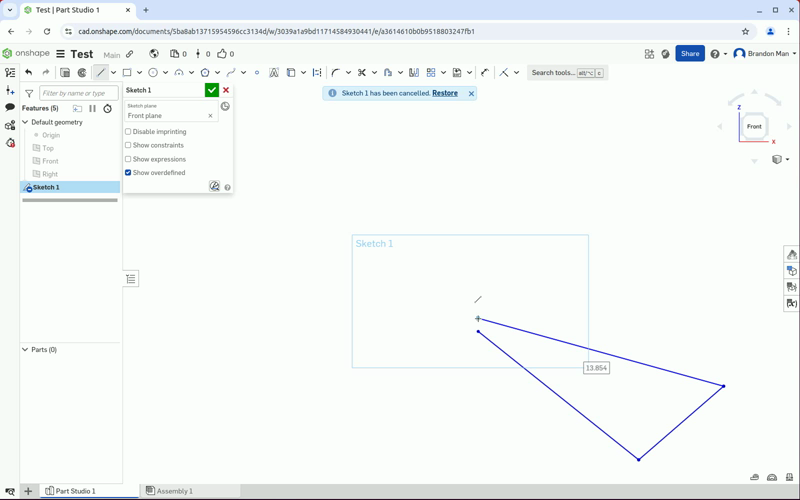
scroll(-6)
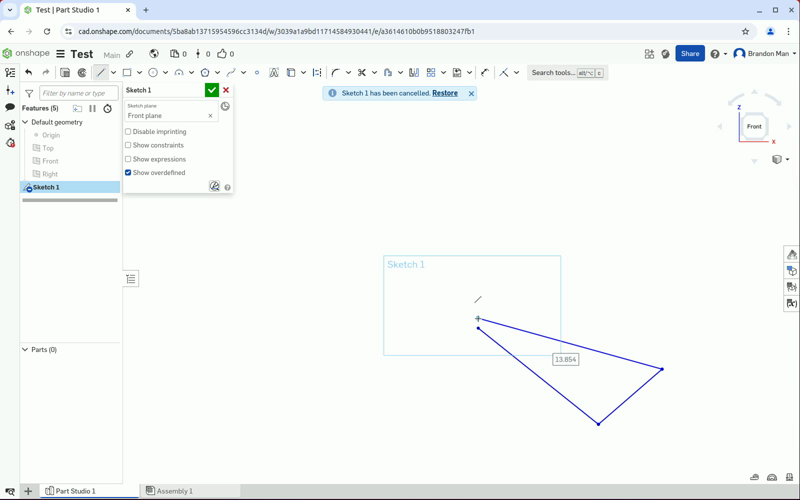
scroll(-6)
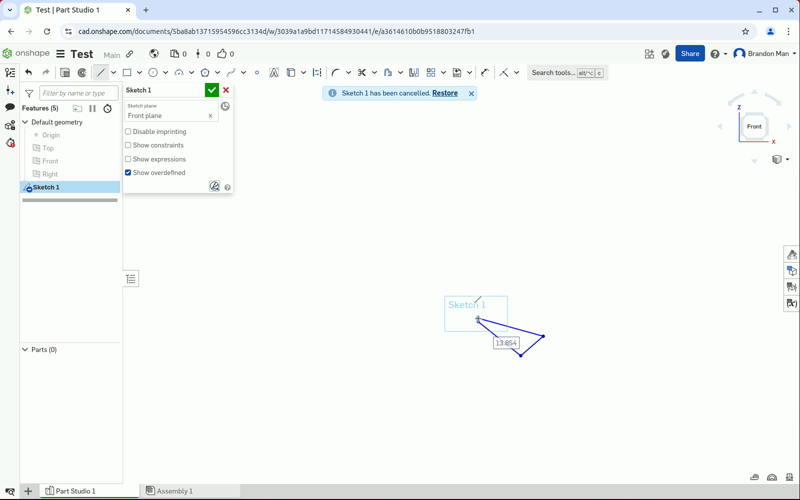
key_up(shift)
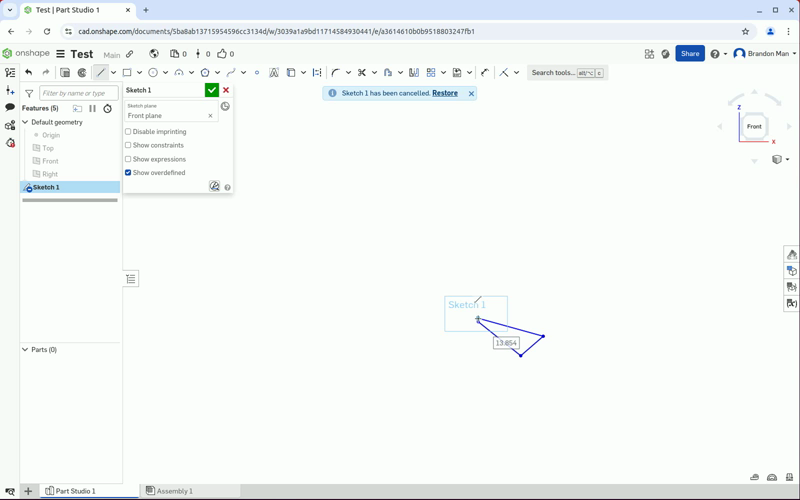
mouse_move(508, 318)
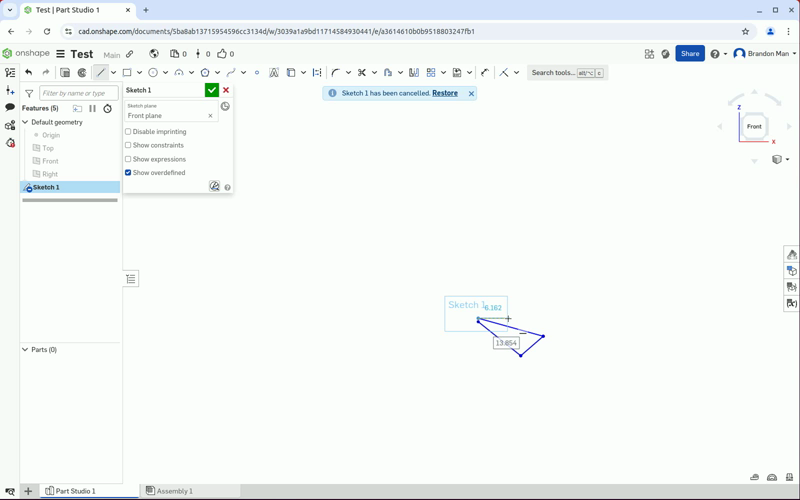
key_down(shift)
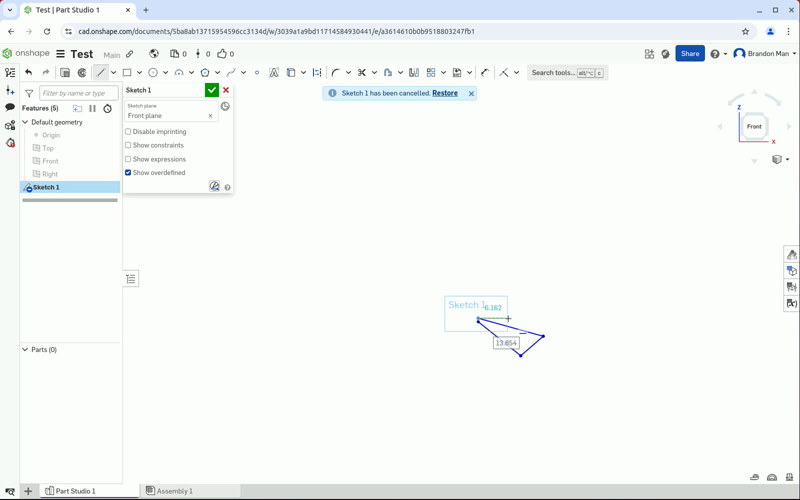
mouse_move(478, 321)
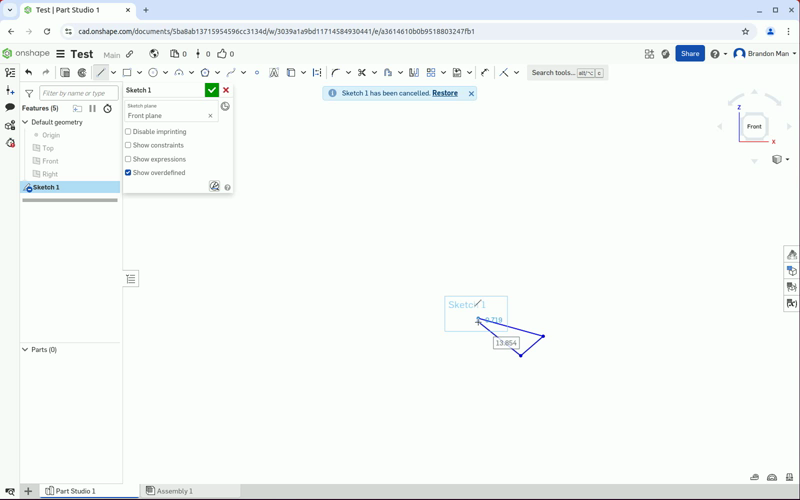
scroll(6)
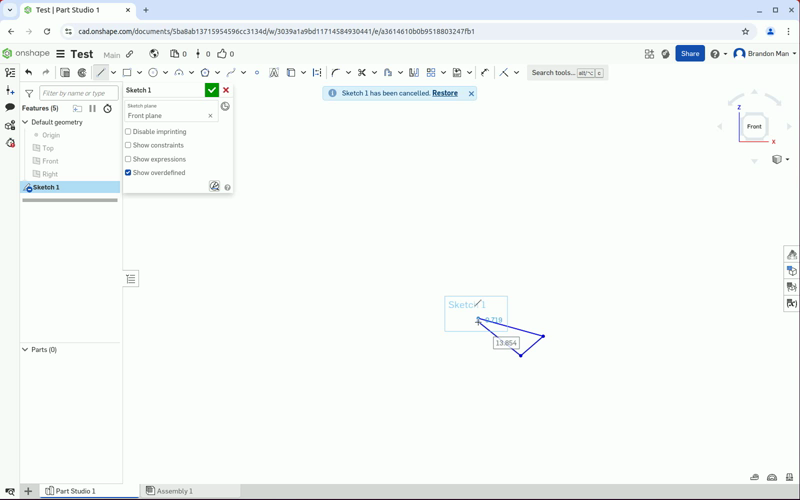
scroll(6)
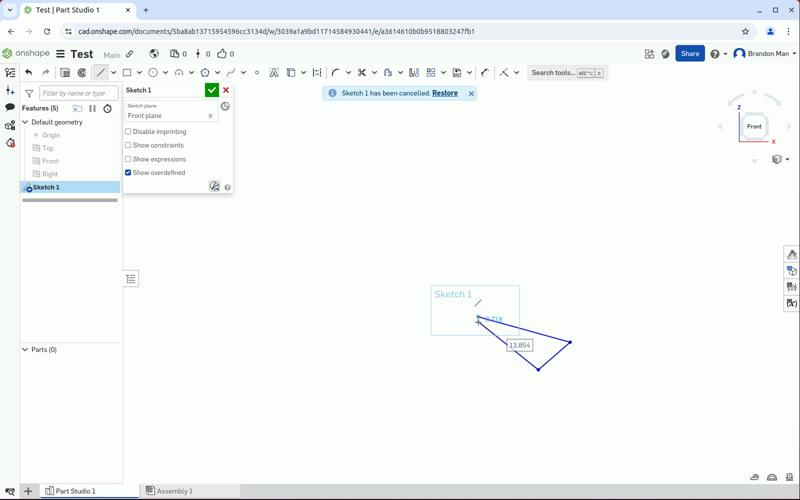
scroll(6)
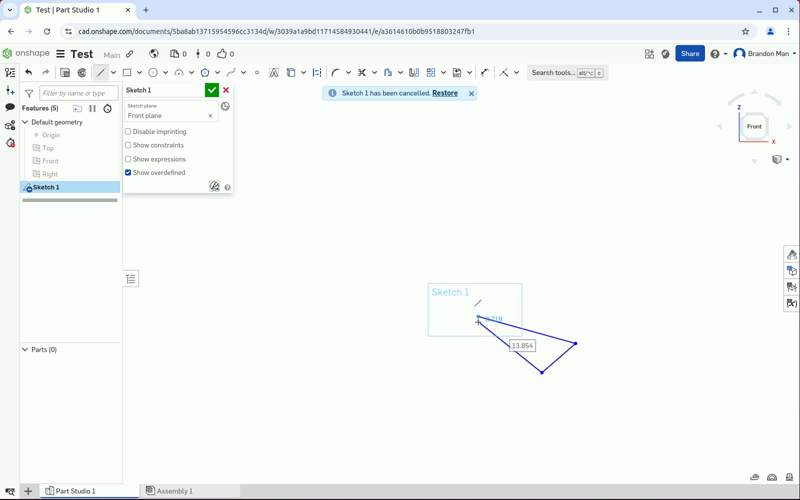
scroll(6)
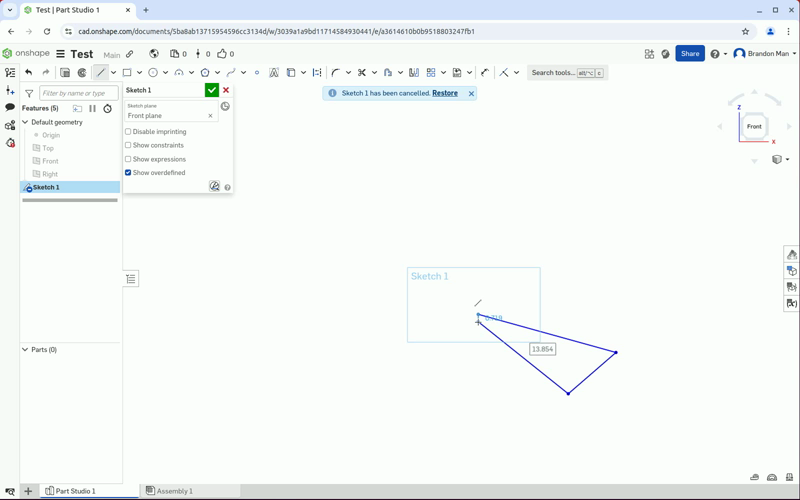
scroll(6)
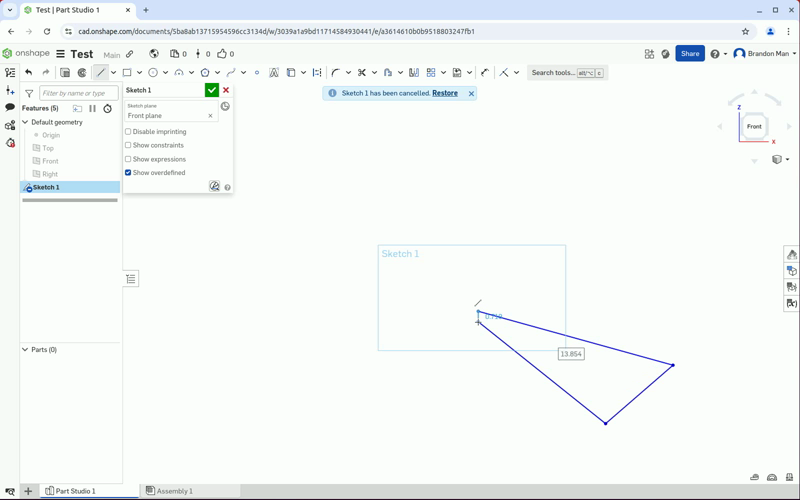
scroll(6)
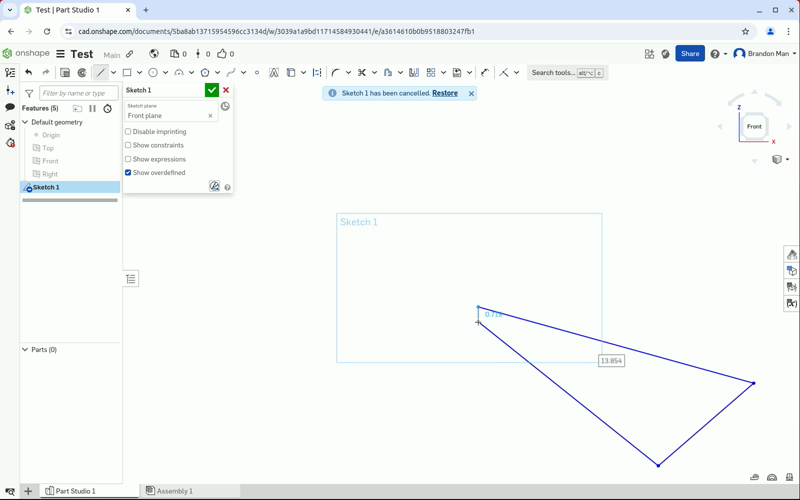
scroll(6)
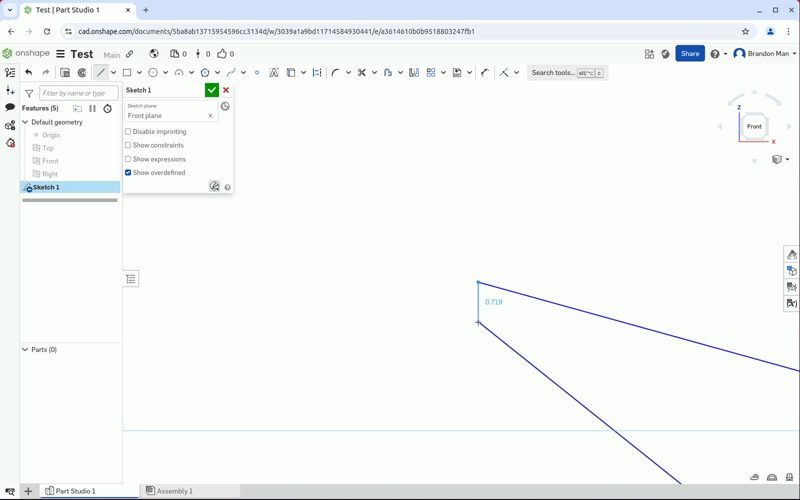
key_up(shift)
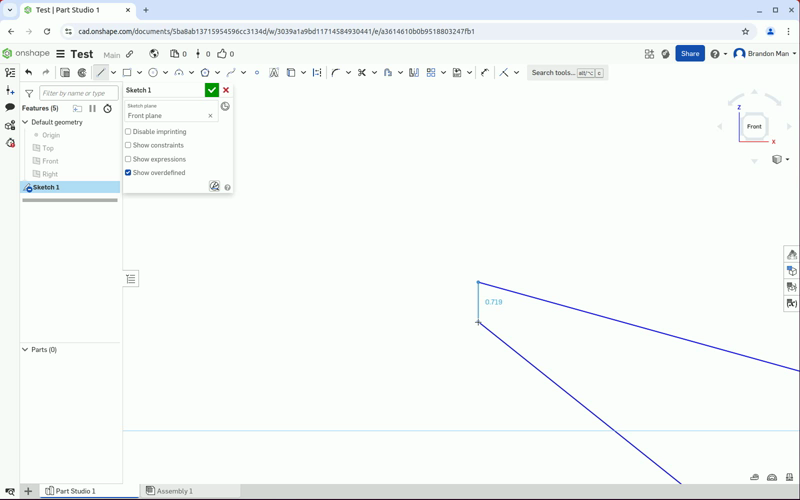
click(478, 321)
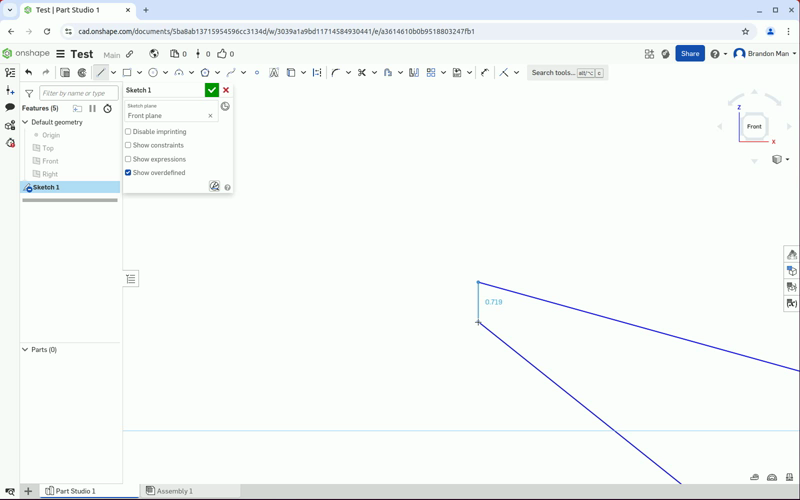
scroll(-6)
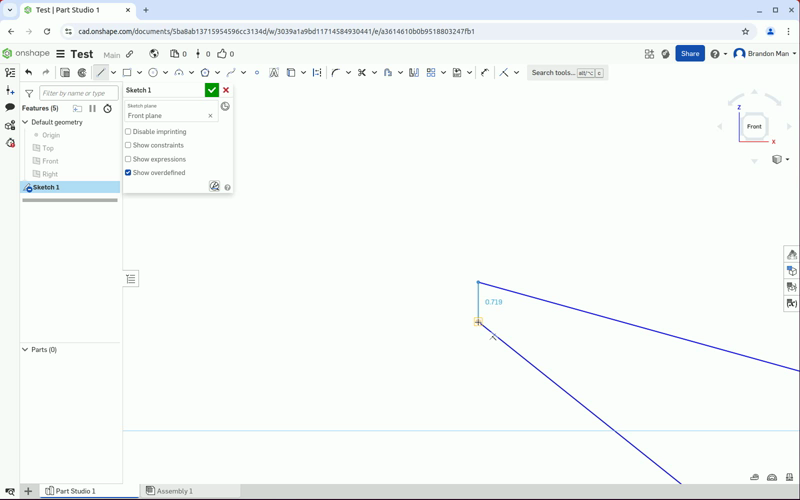
scroll(-6)
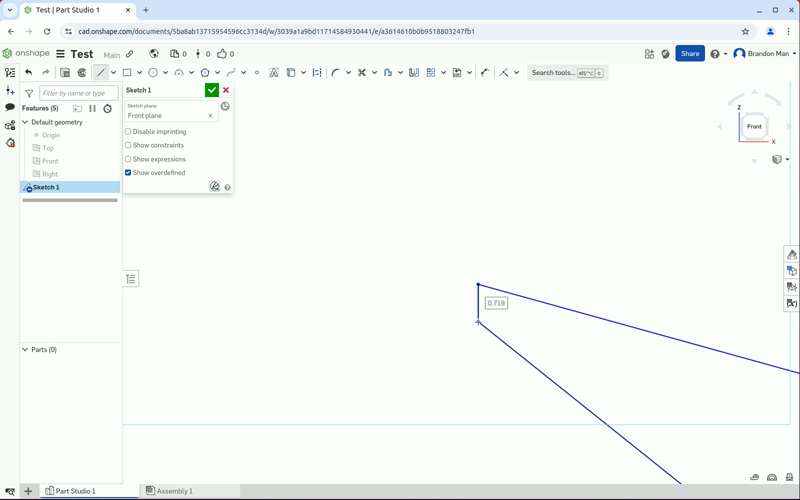
scroll(-6)
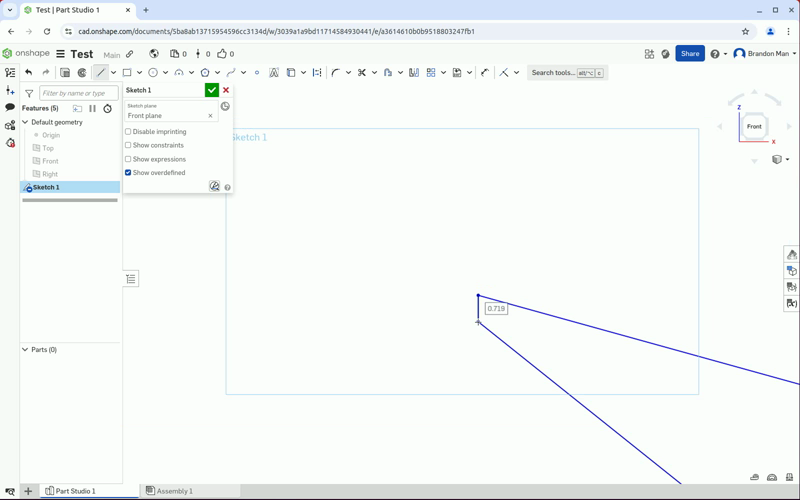
scroll(-6)
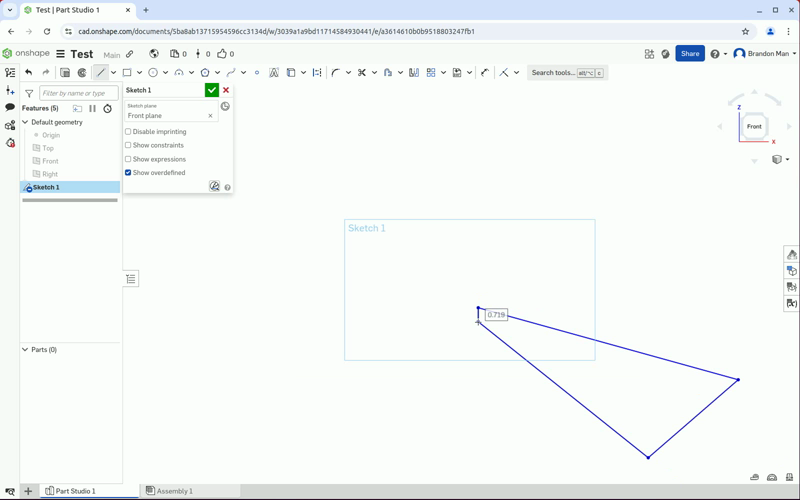
scroll(-6)
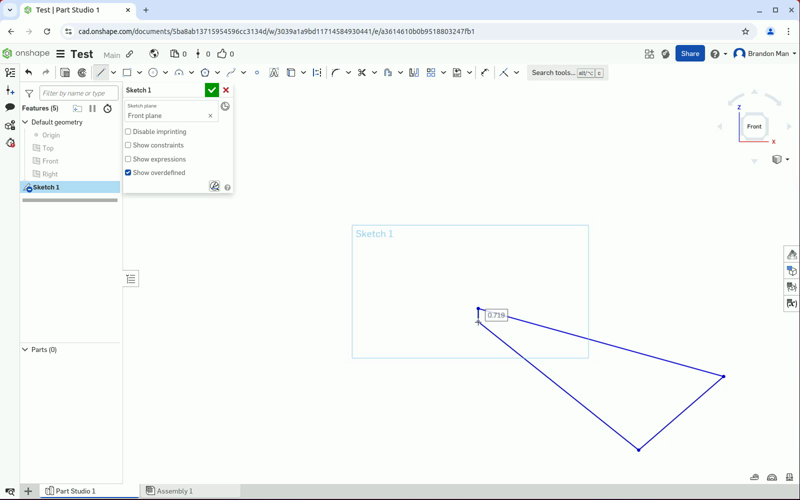
scroll(-6)
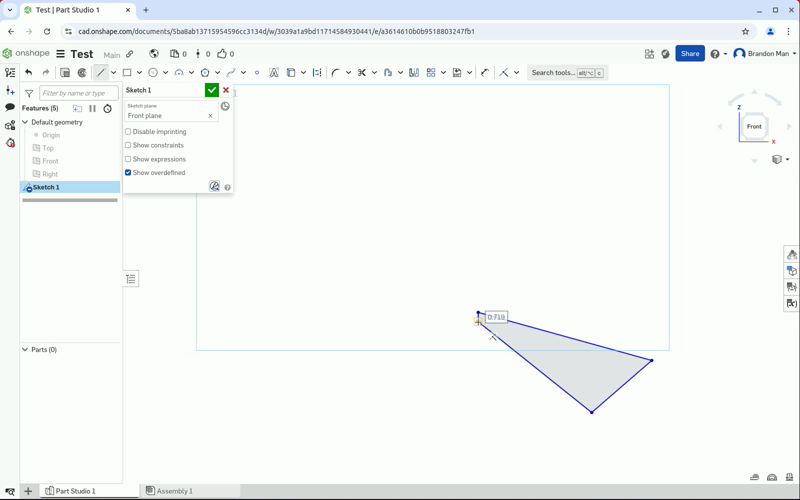
scroll(-6)
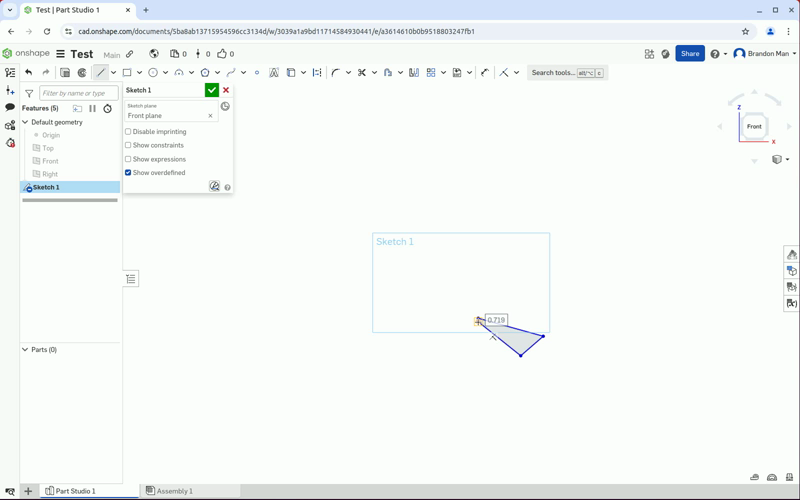
key(esc)
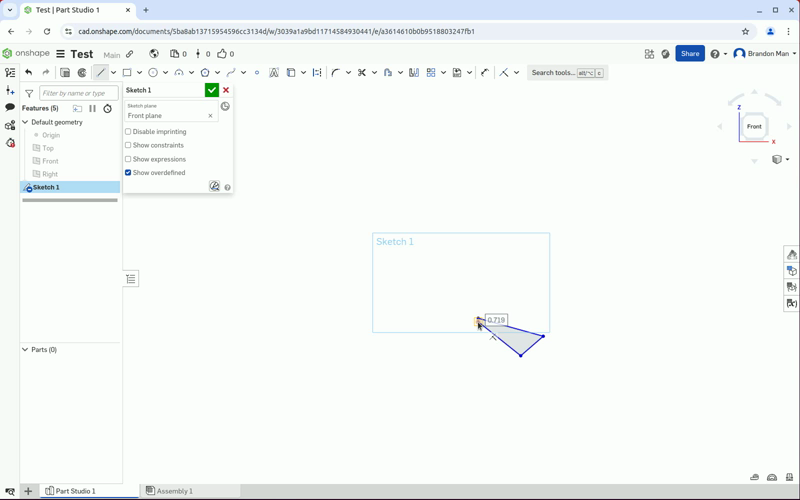
mouse_move(528, 344)
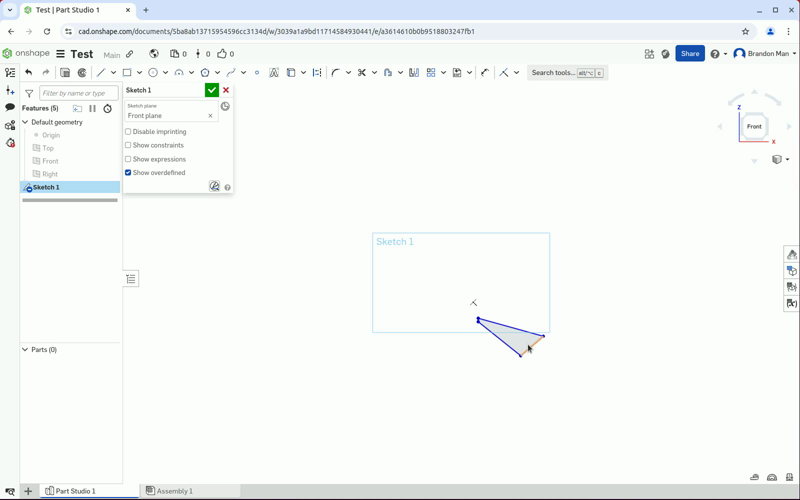
scroll(6)
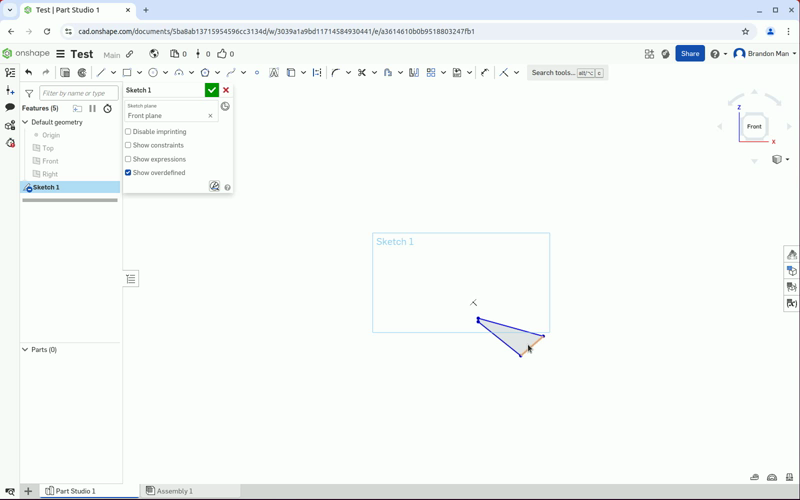
scroll(6)
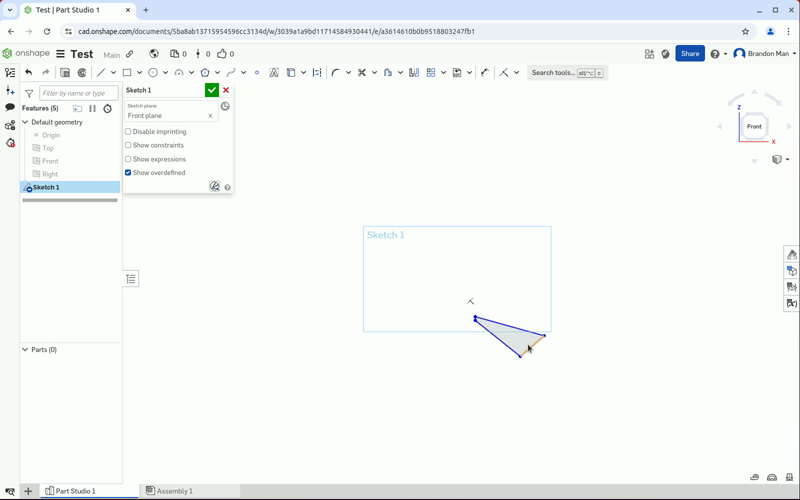
scroll(6)
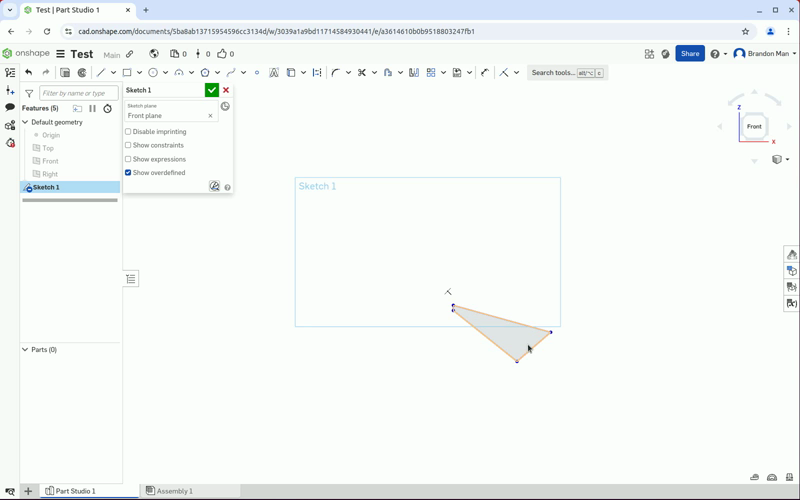
scroll(6)
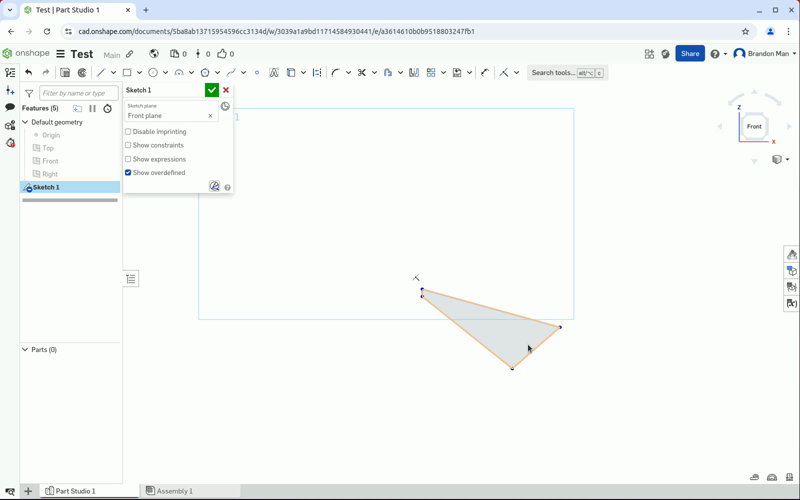
scroll(6)
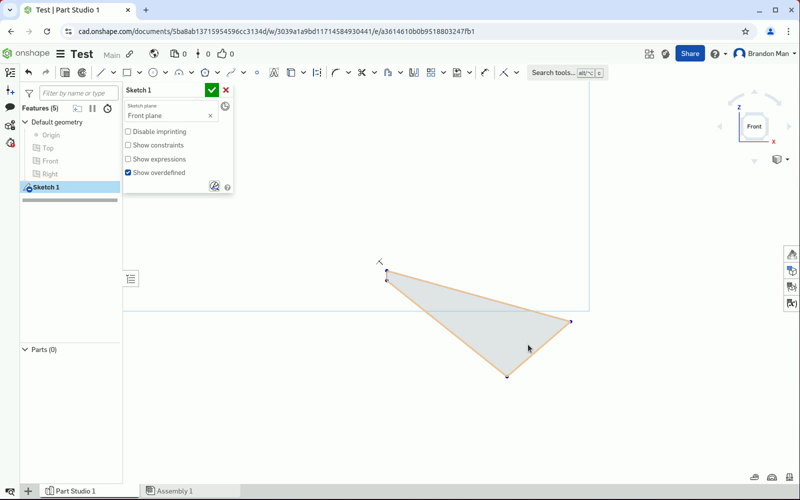
scroll(6)
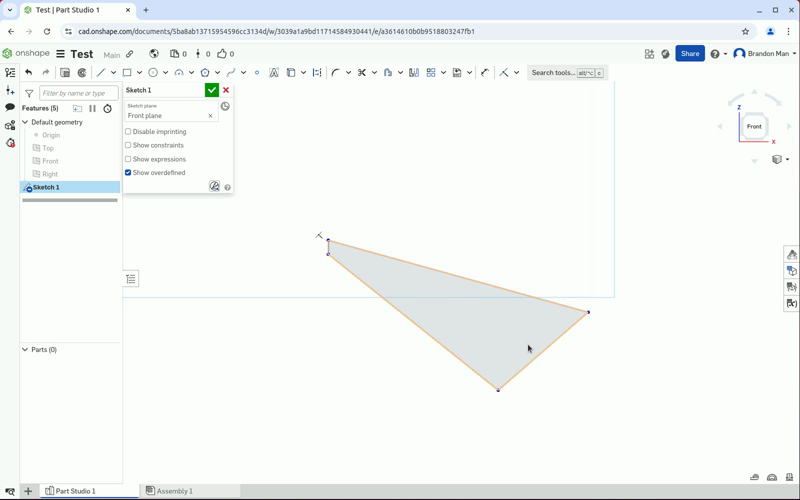
scroll(6)
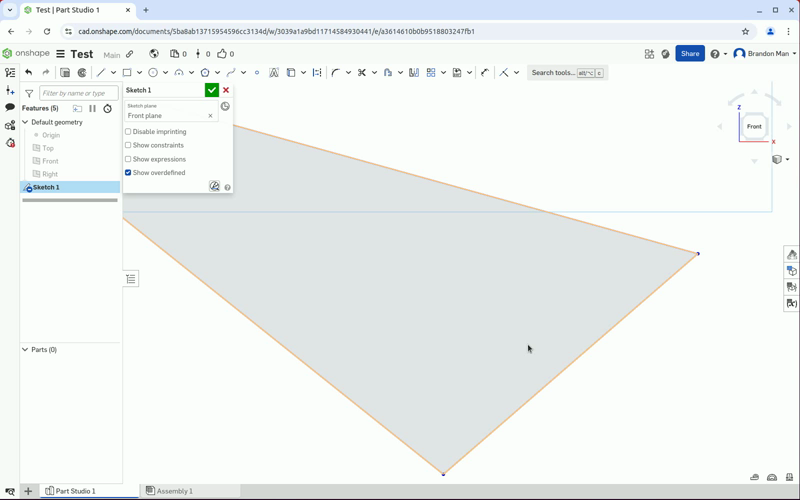
click(528, 344)
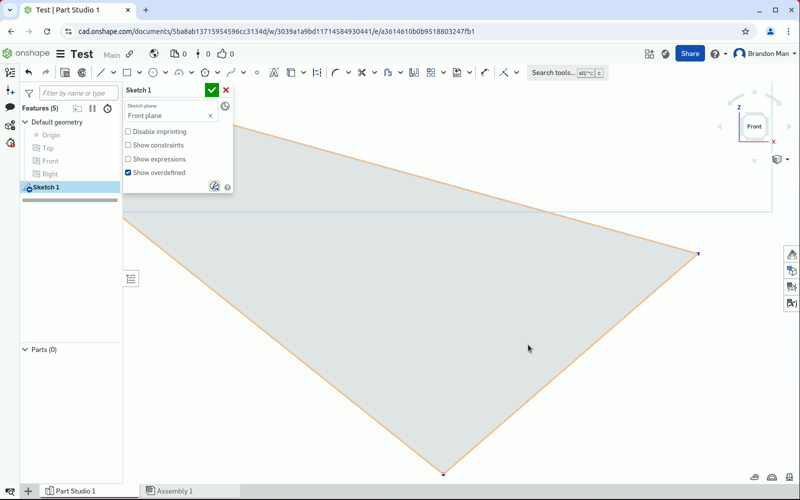
scroll(-6)
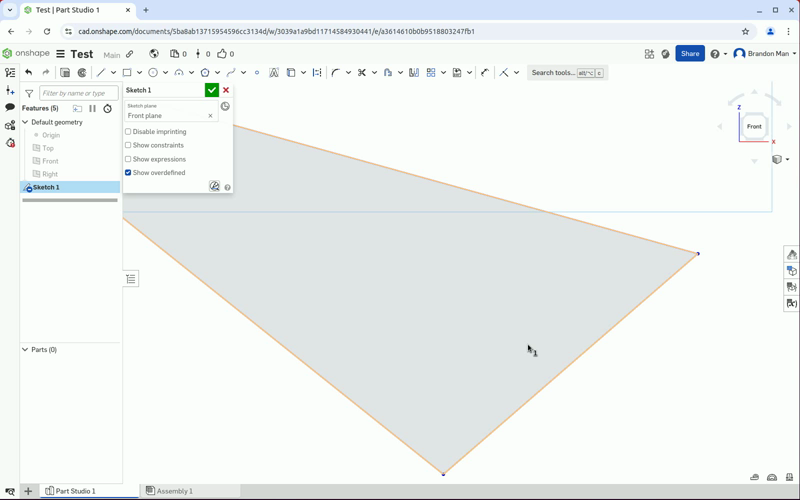
scroll(-6)
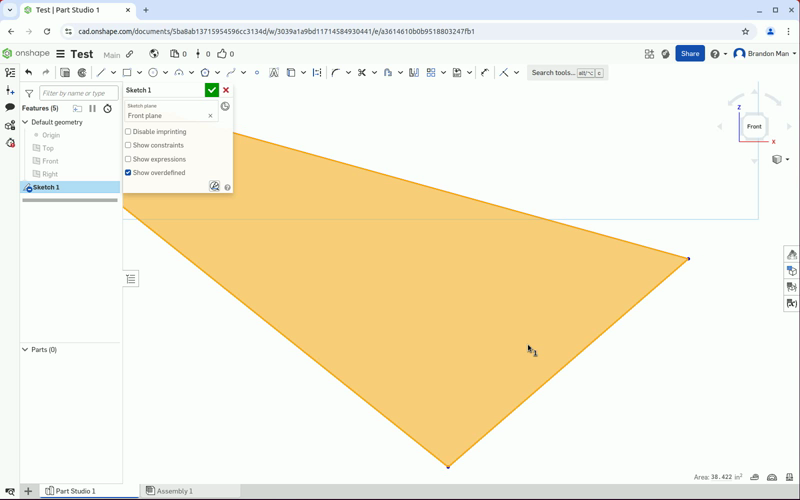
scroll(-6)
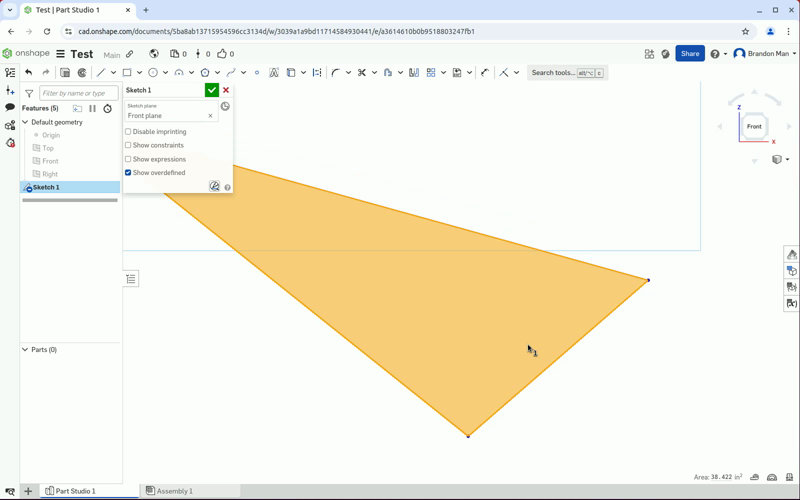
scroll(-6)
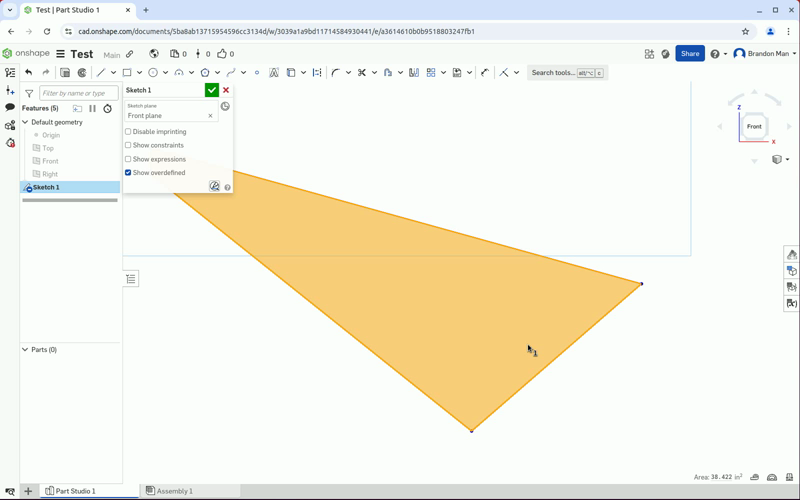
scroll(-6)
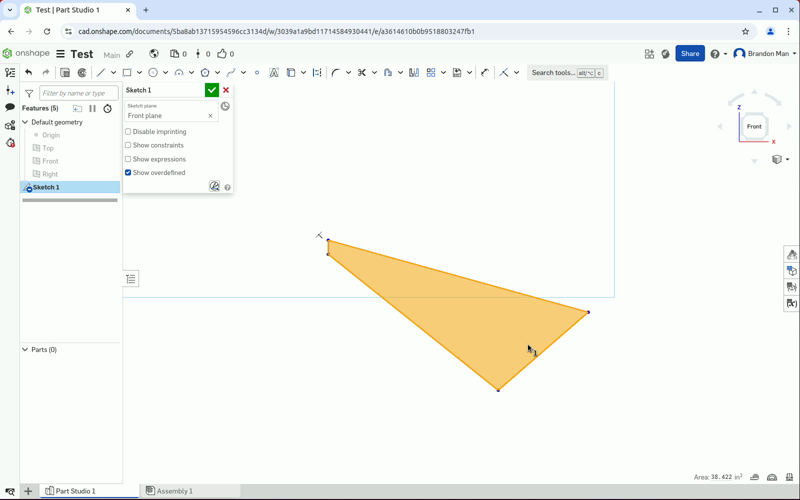
scroll(-6)
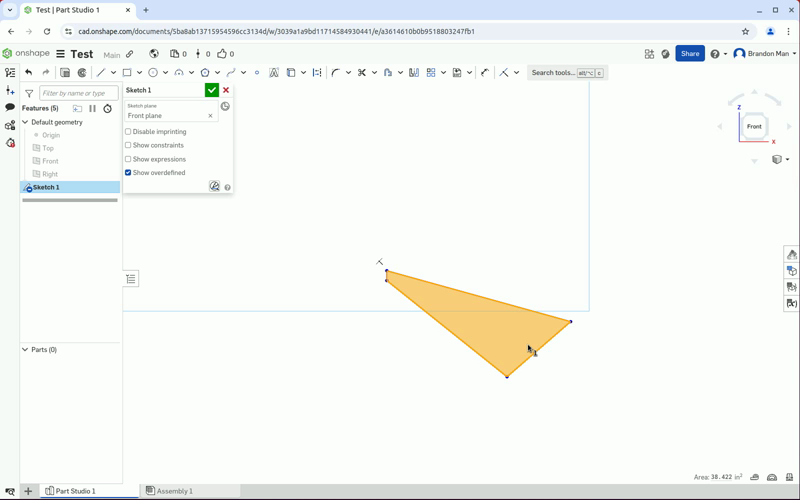
scroll(-6)
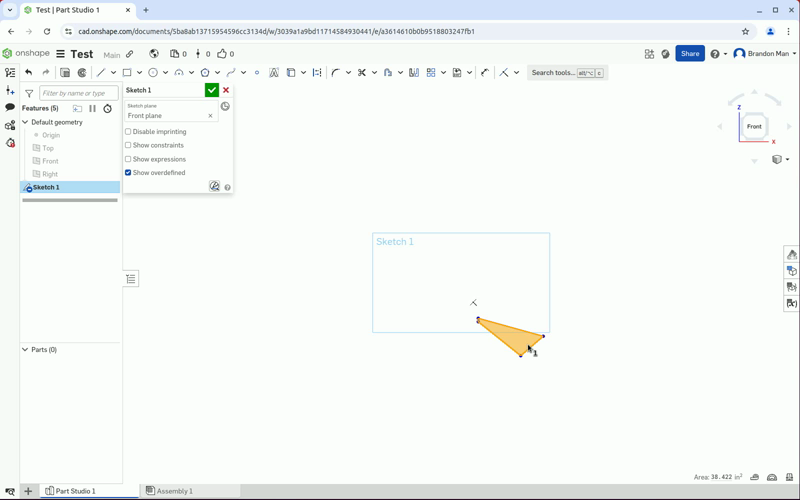
mouse_move(73, 352)
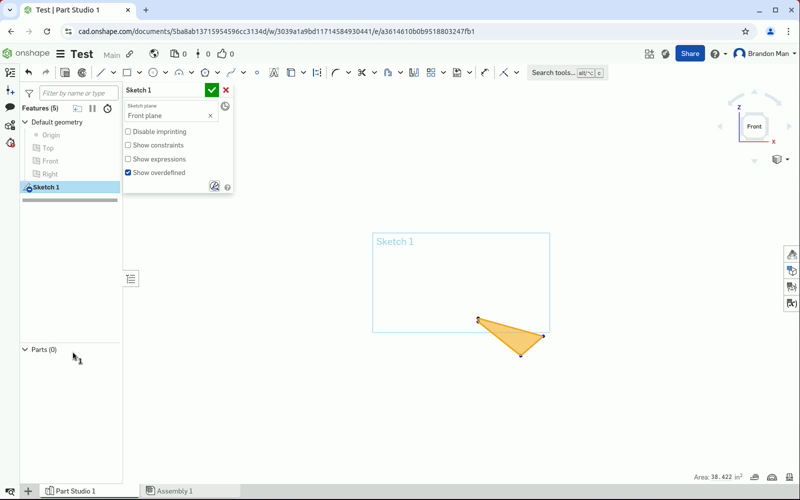
key(shift+y)
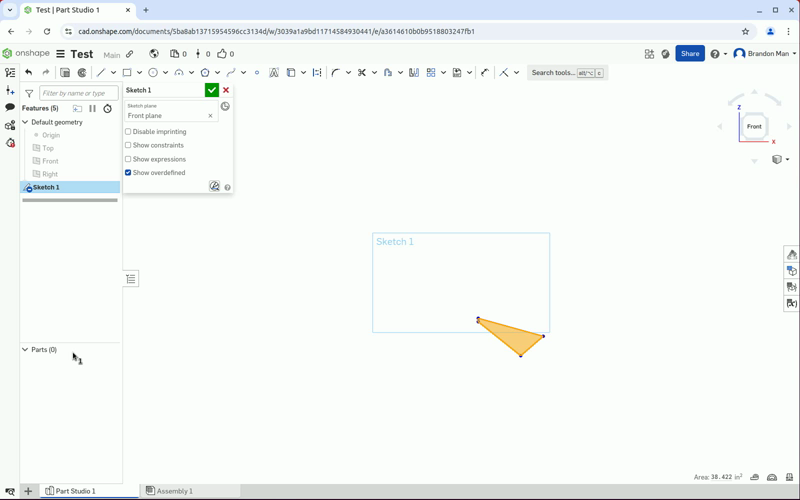
key(shift+e)
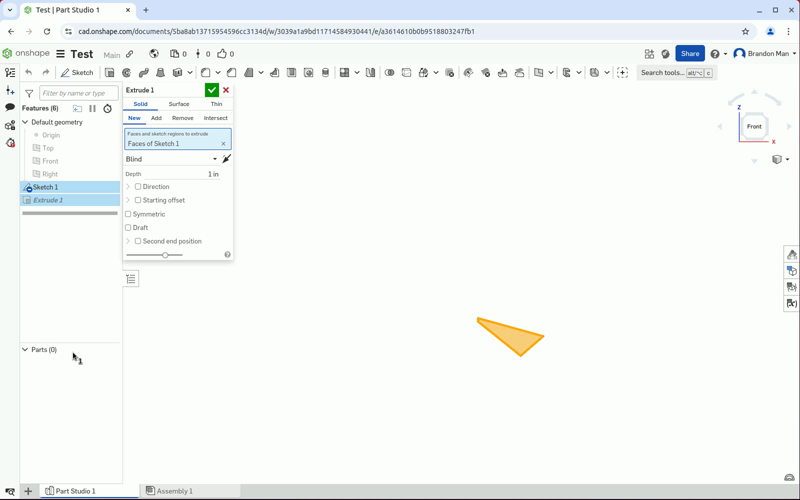
mouse_move(143, 106)
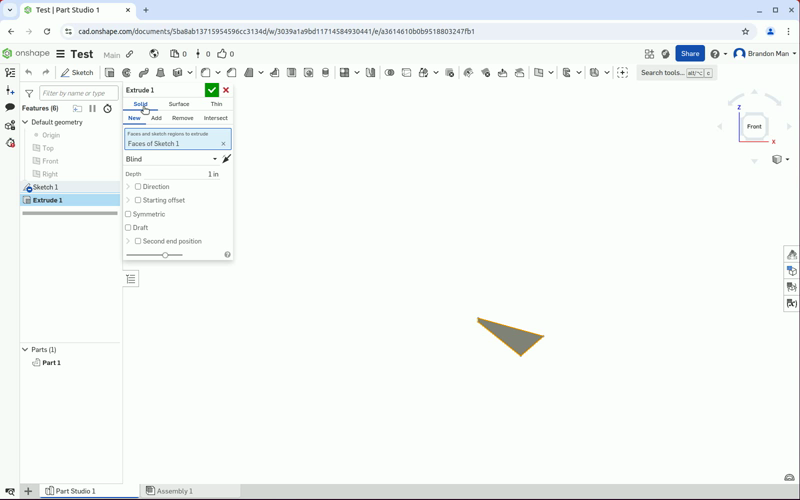
click(143, 106)
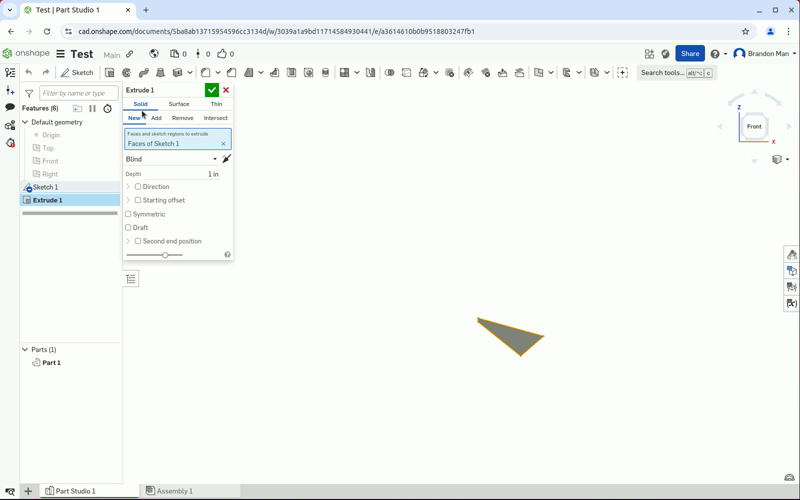
mouse_move(137, 120)
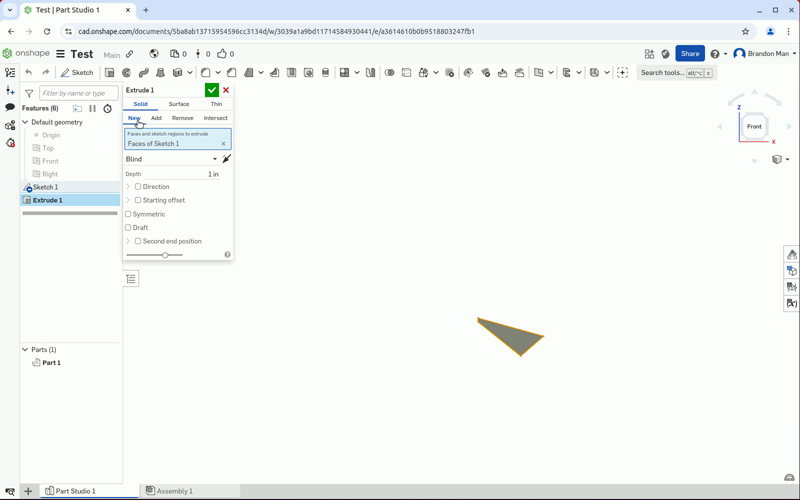
click(137, 120)
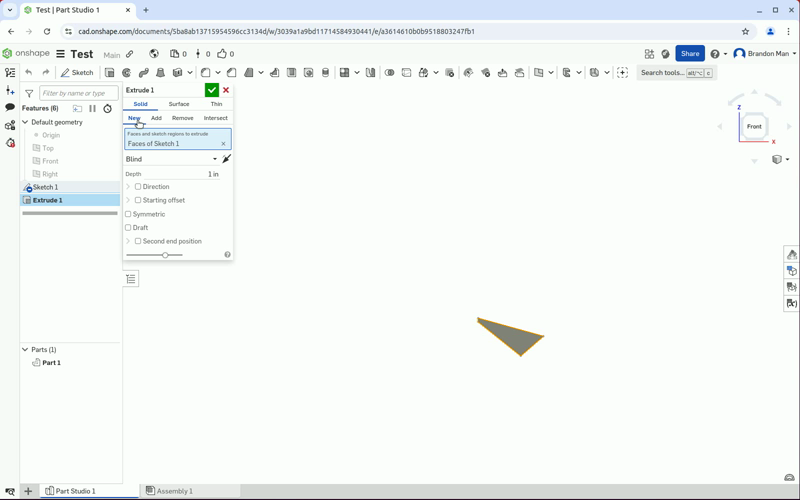
key(tab, 4)
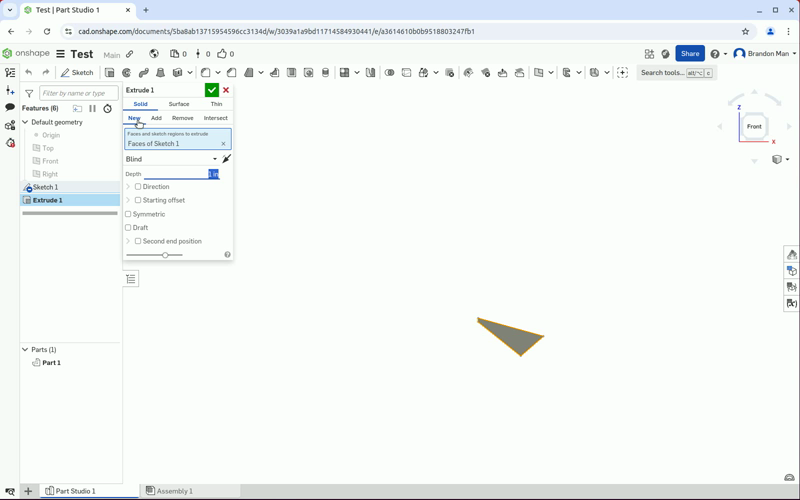
text(6.981)
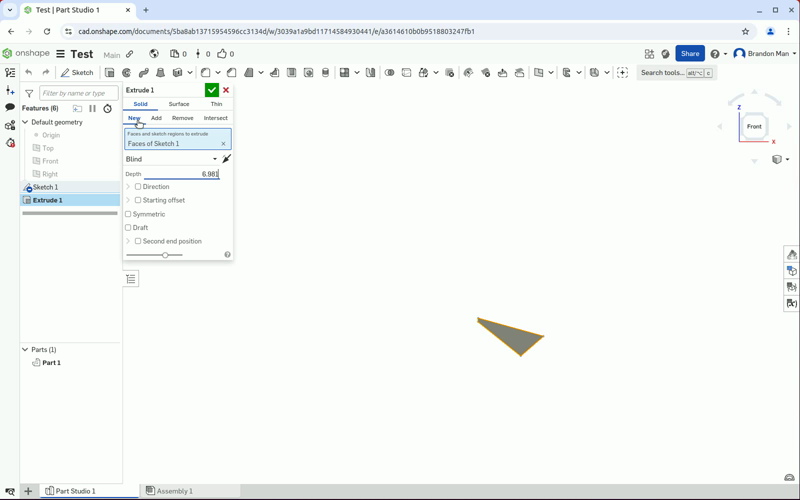
key(enter)
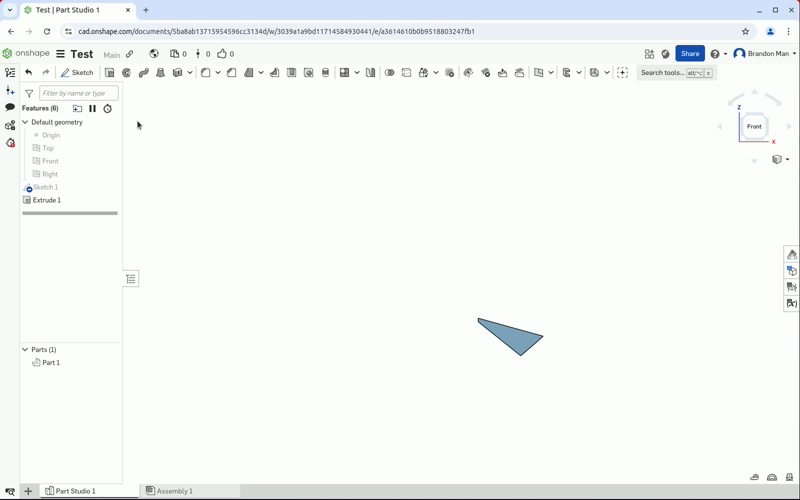
key(shift+h)
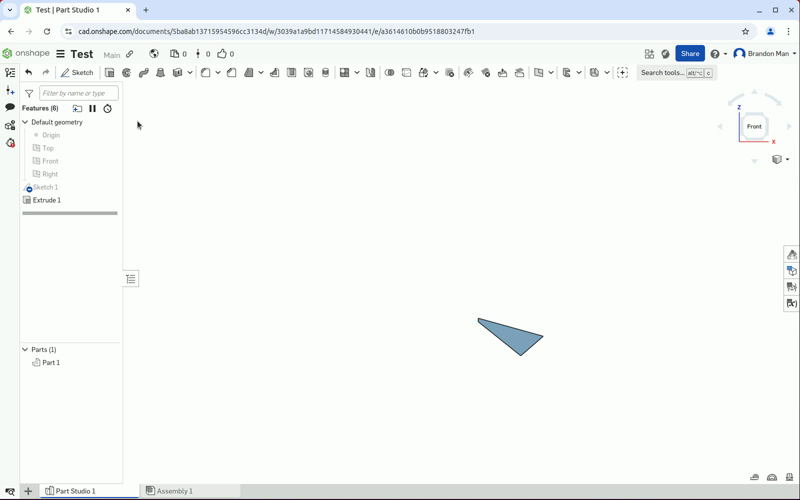
key(shift+h)
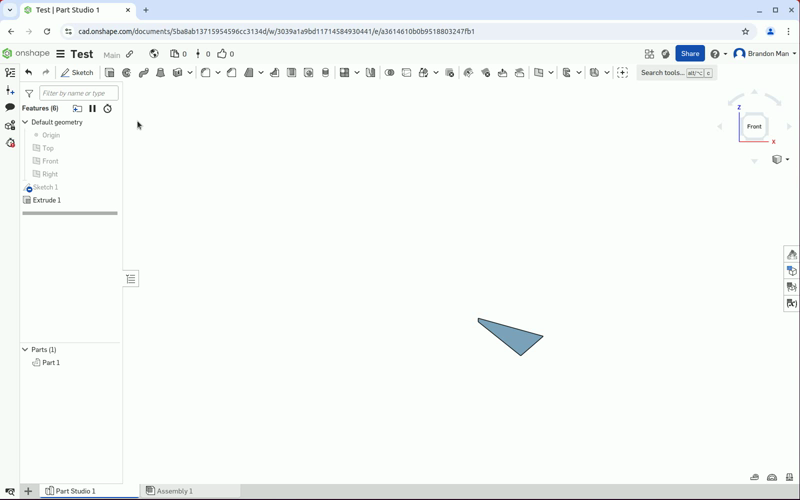
mouse_move(73, 189)
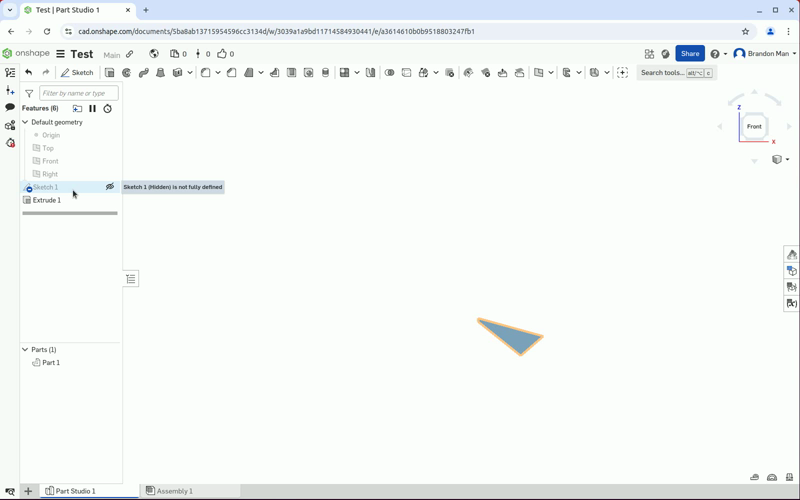
click(73, 189)
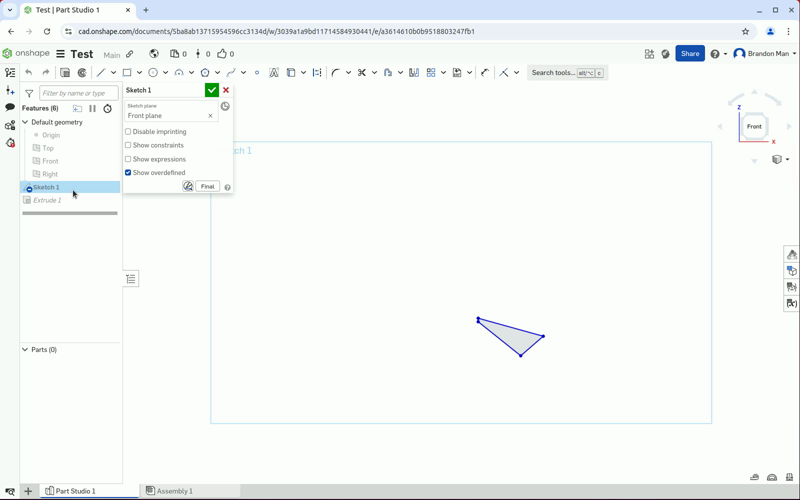
mouse_move(229, 92)
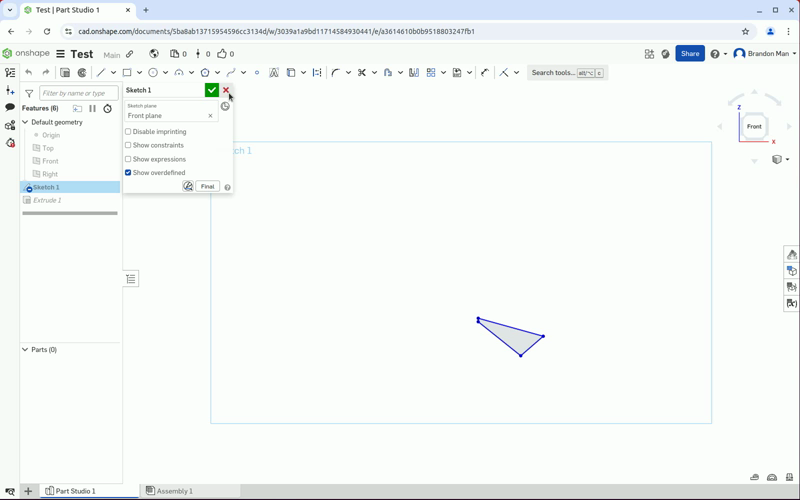
click(229, 92)
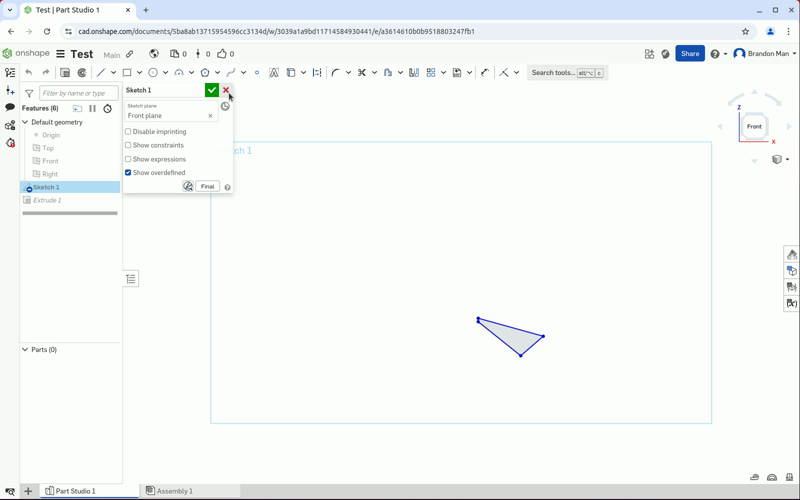
key(shift+s)
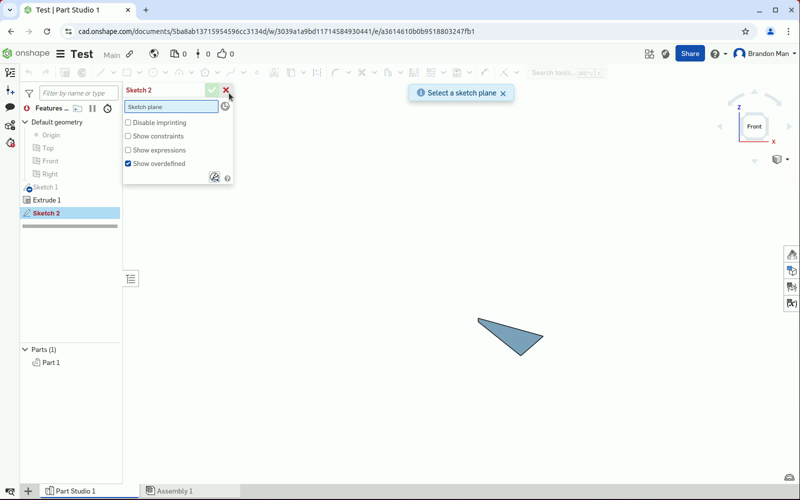
mouse_move(73, 163)
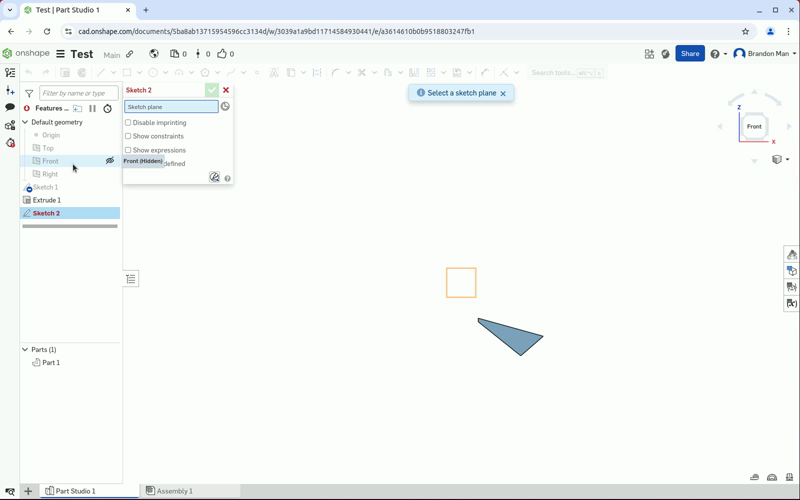
click(73, 163)
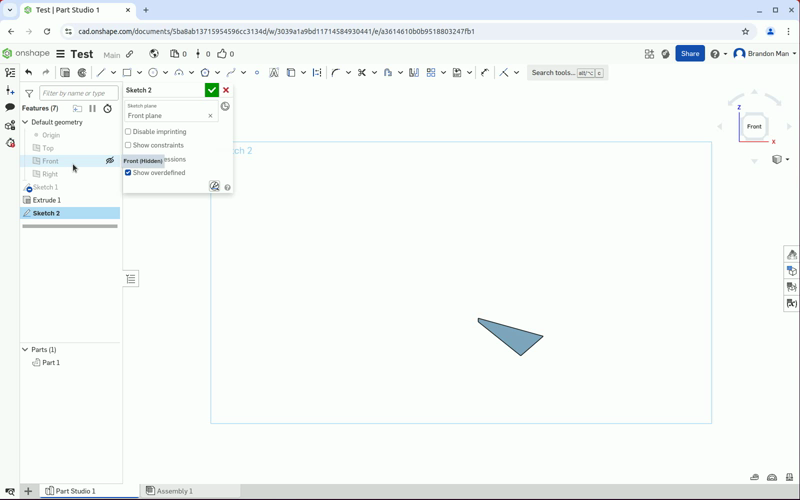
mouse_move(73, 352)
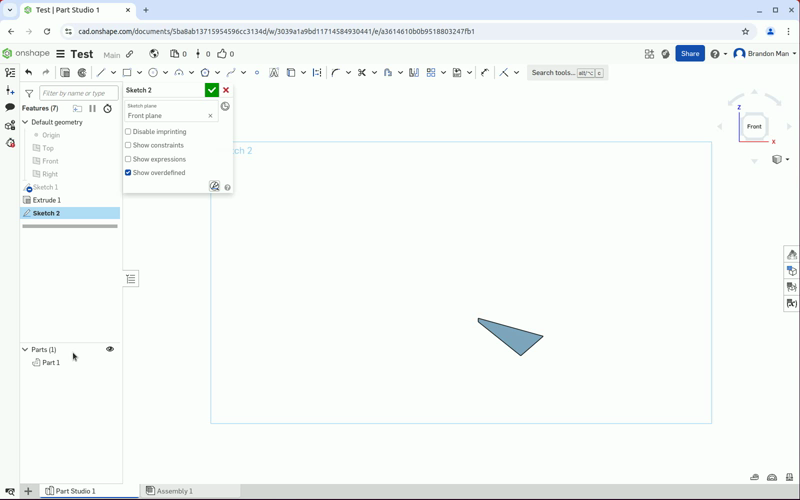
key(y)
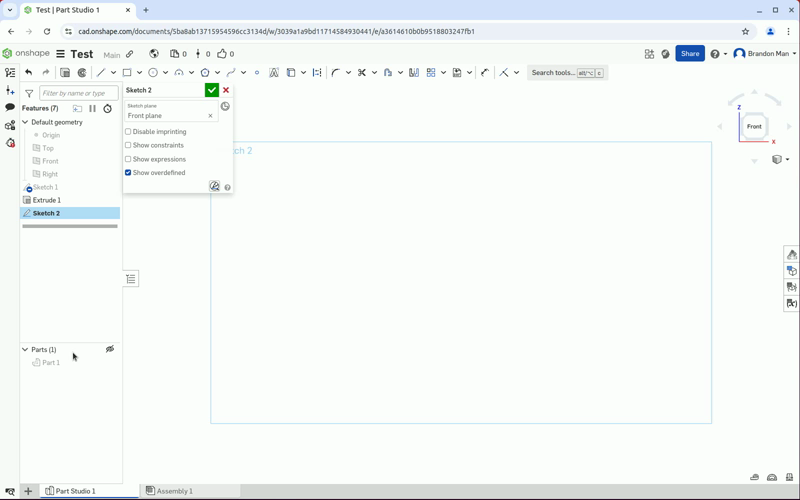
key(l)
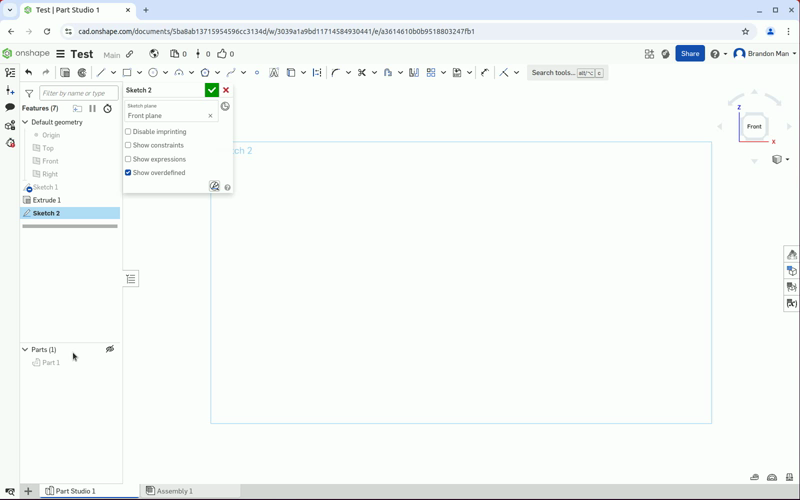
key_down(shift)
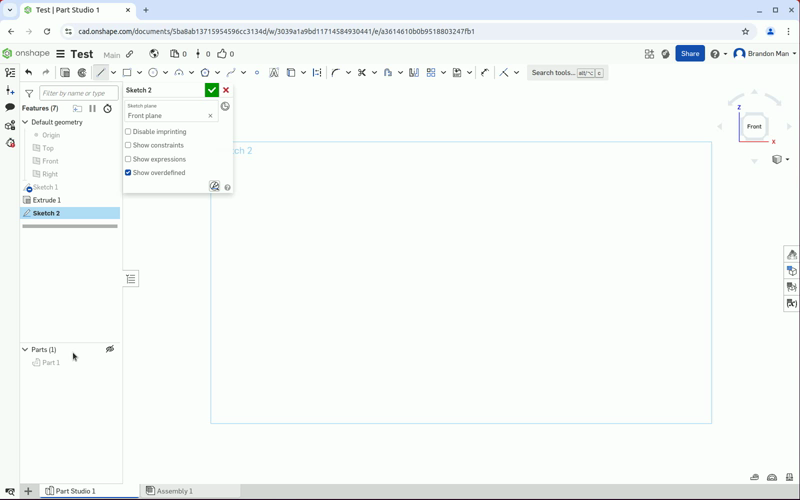
mouse_move(348, 252)
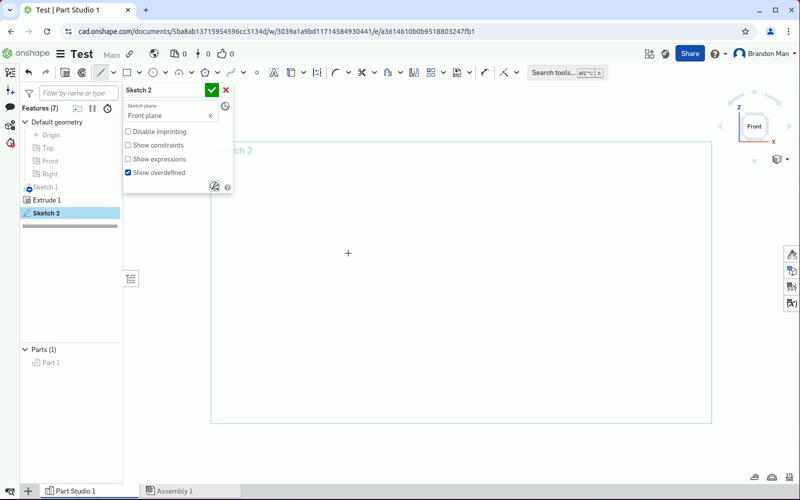
click(348, 252)
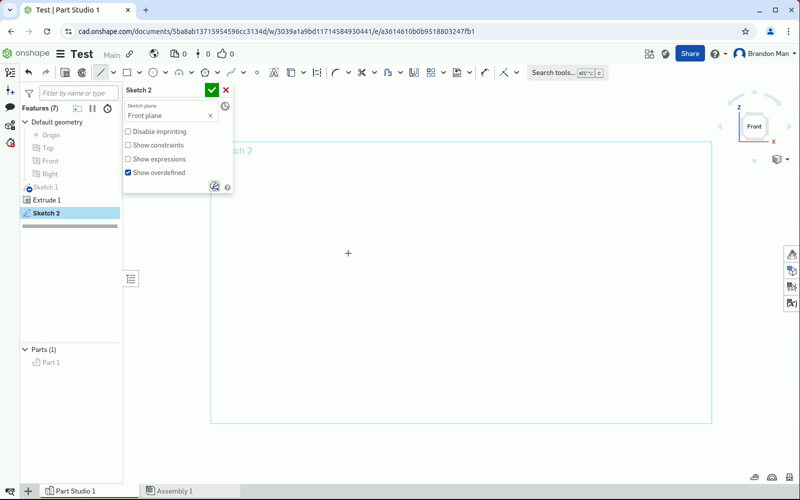
key_up(shift)
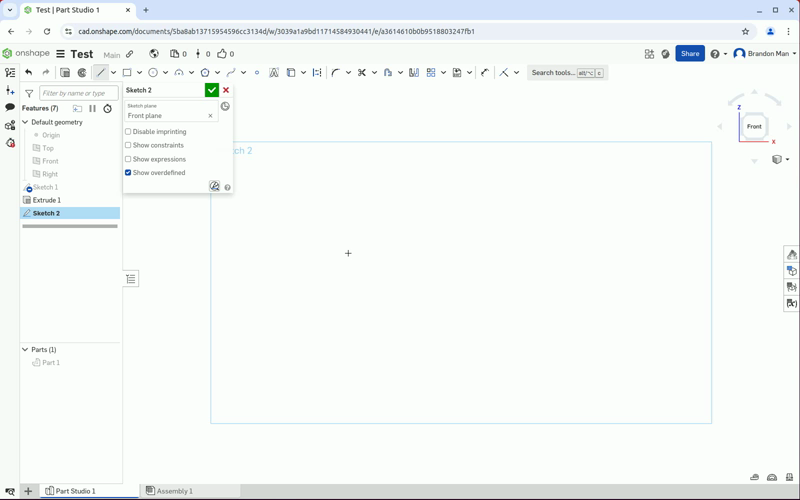
key_down(shift)
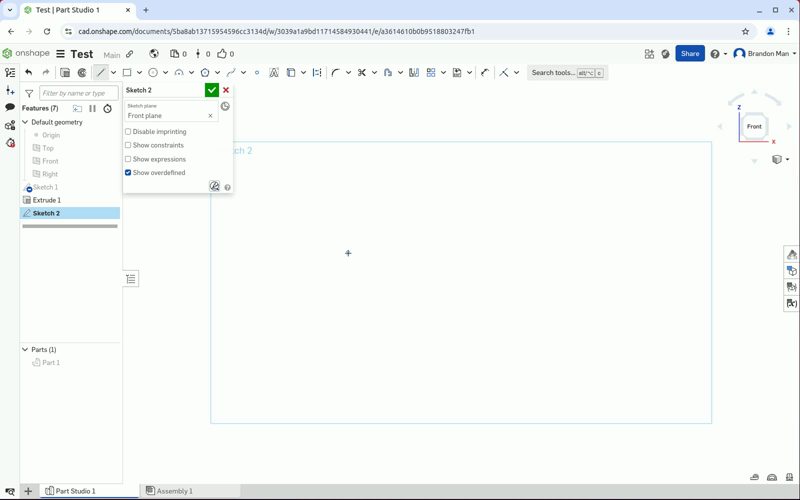
mouse_move(416, 261)
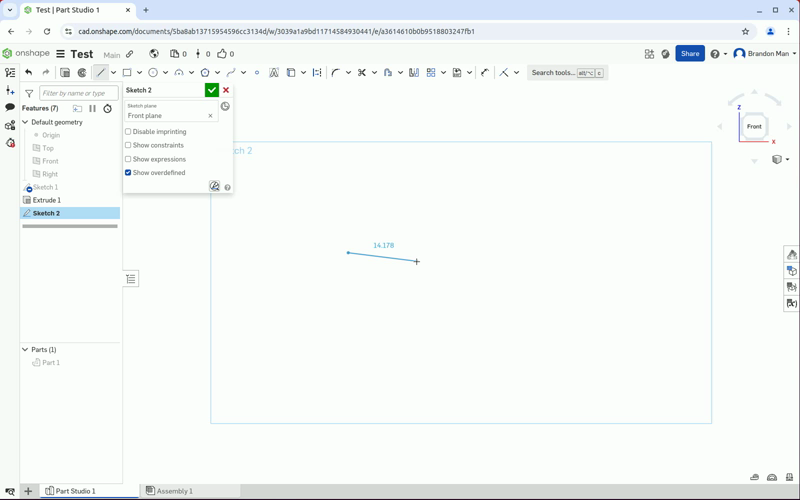
click(416, 261)
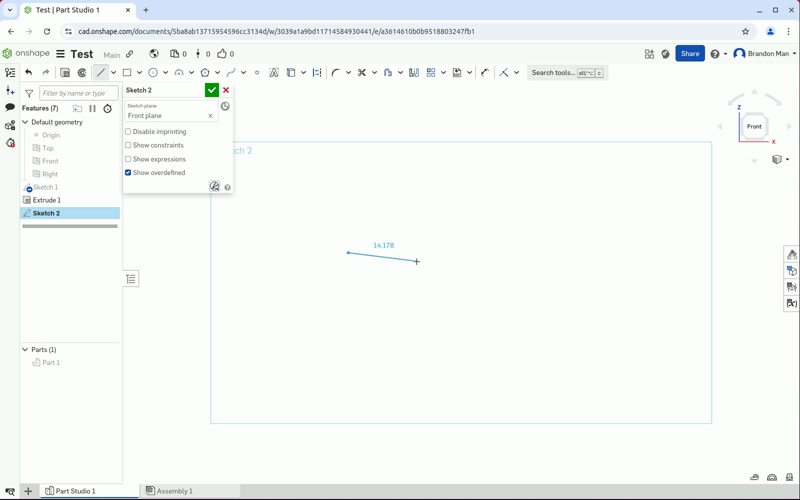
key_up(shift)
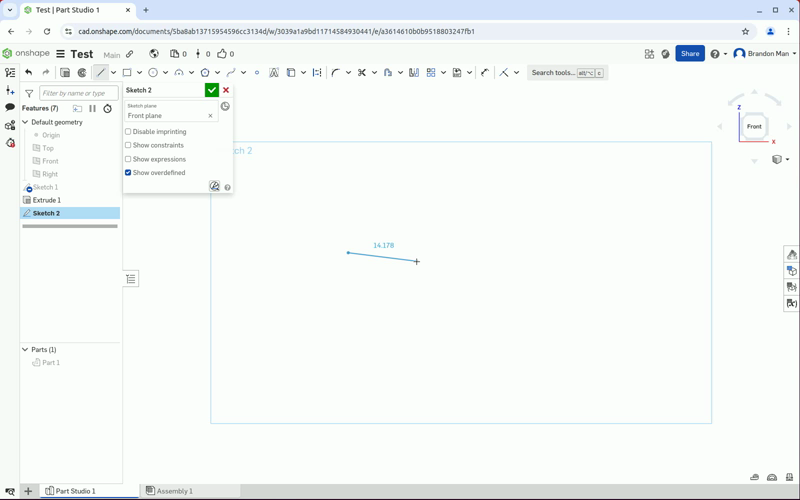
key_down(shift)
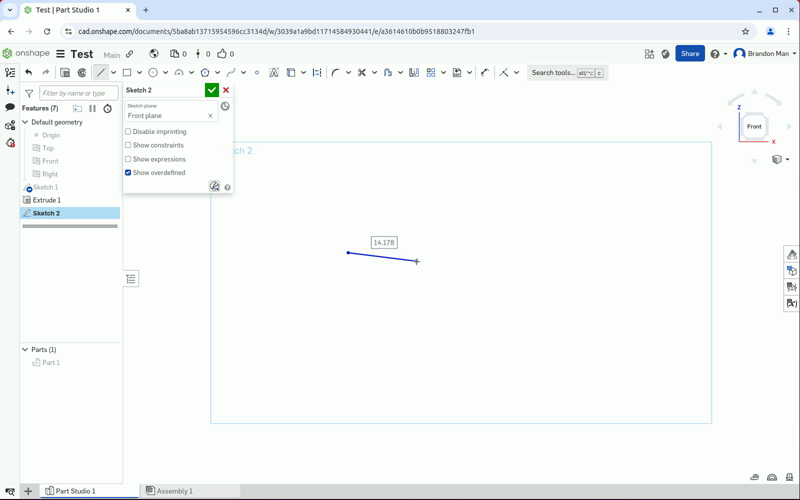
mouse_move(446, 261)
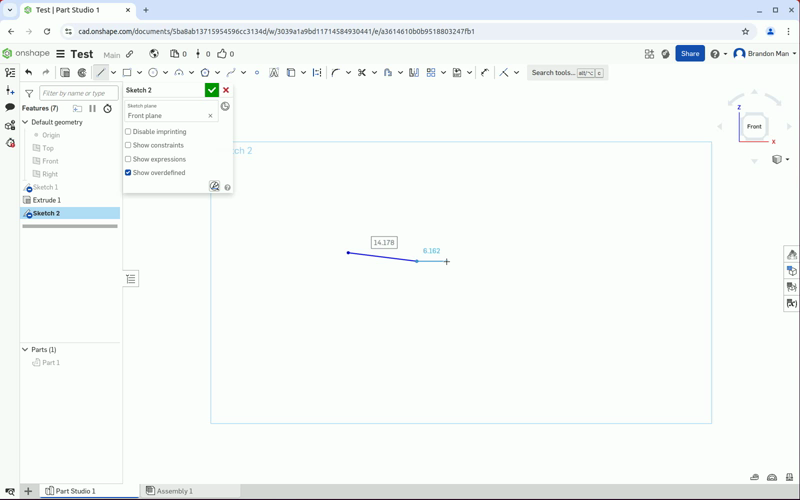
mouse_move(411, 241)
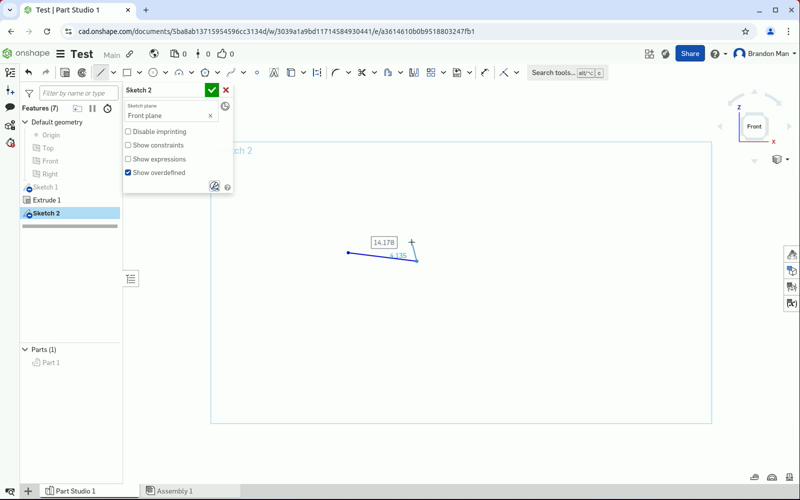
click(411, 241)
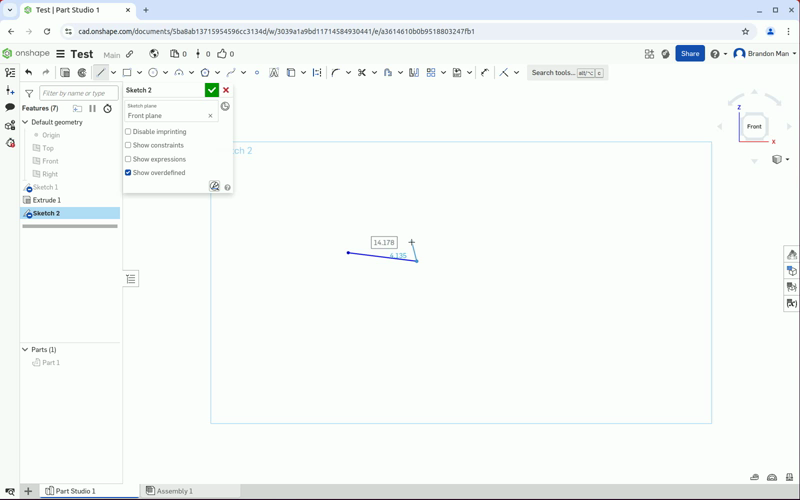
key_up(shift)
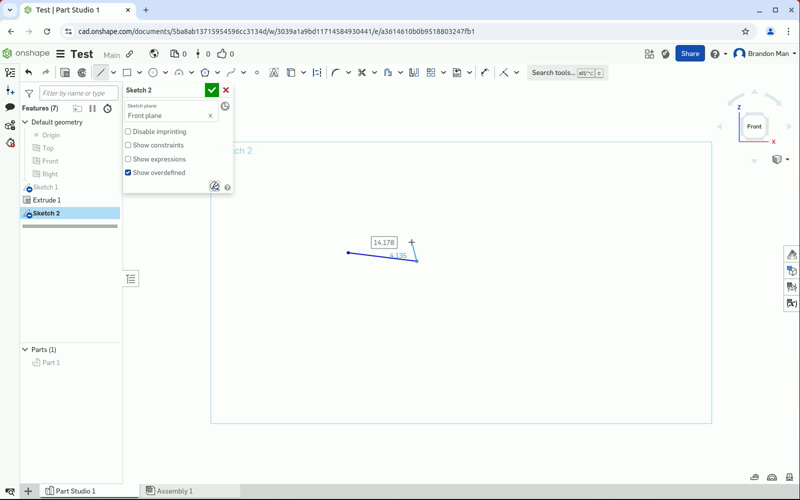
key_down(shift)
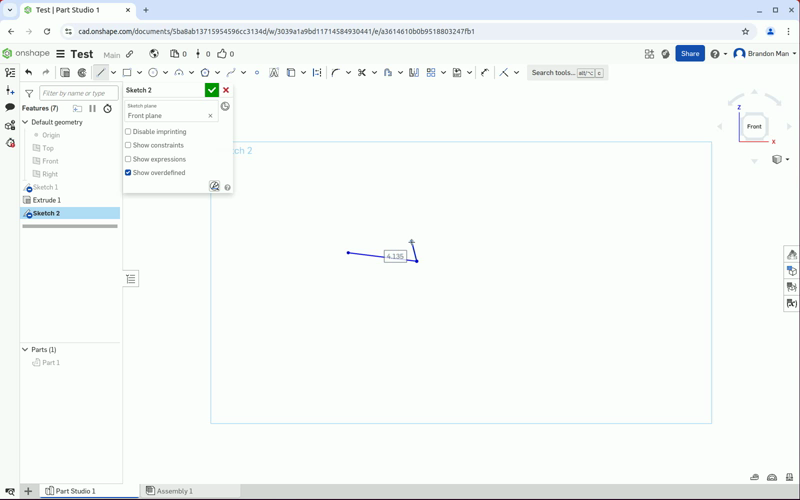
mouse_move(441, 241)
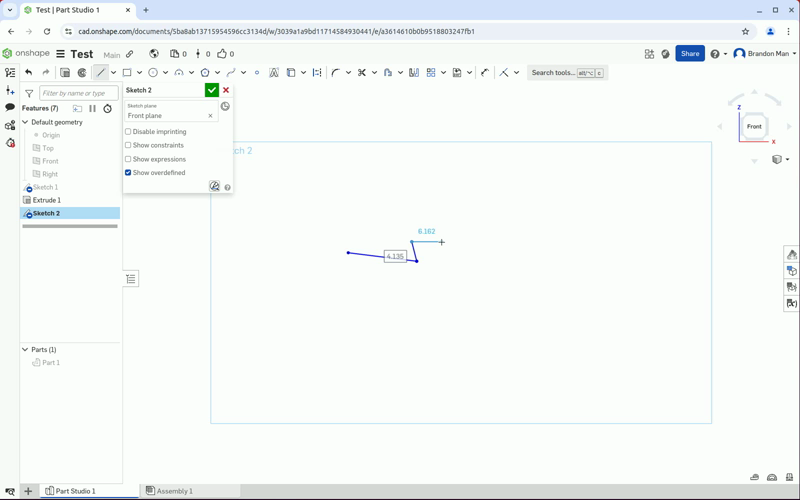
mouse_move(356, 225)
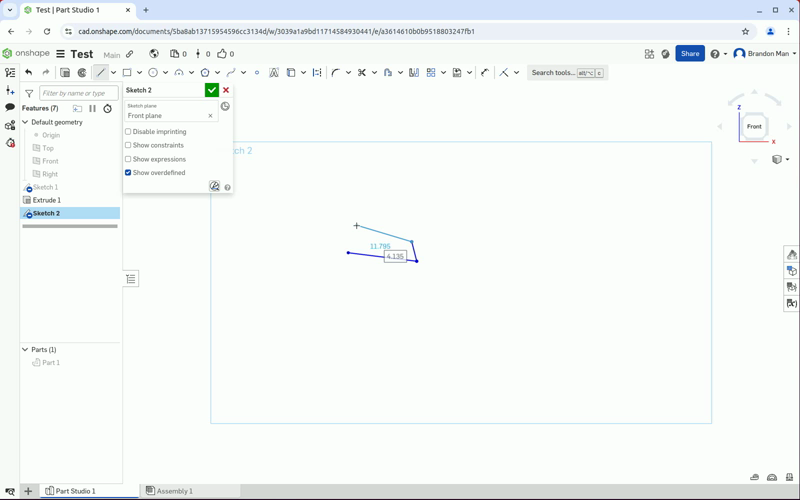
click(356, 225)
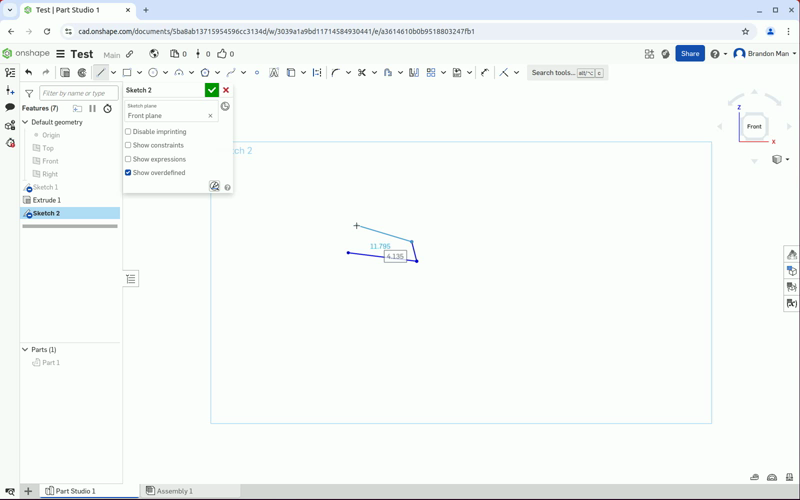
key_up(shift)
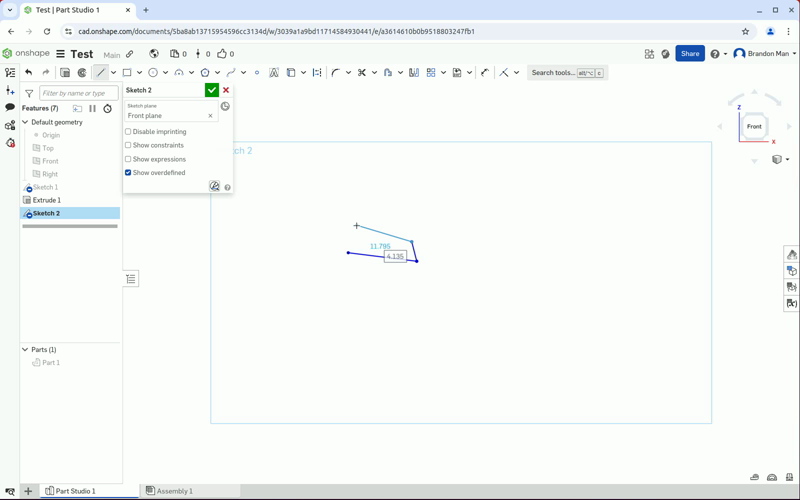
mouse_move(386, 225)
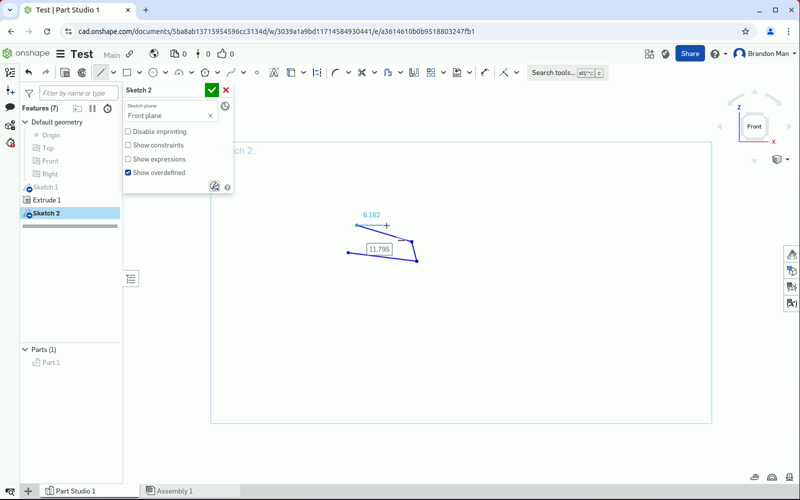
key_down(shift)
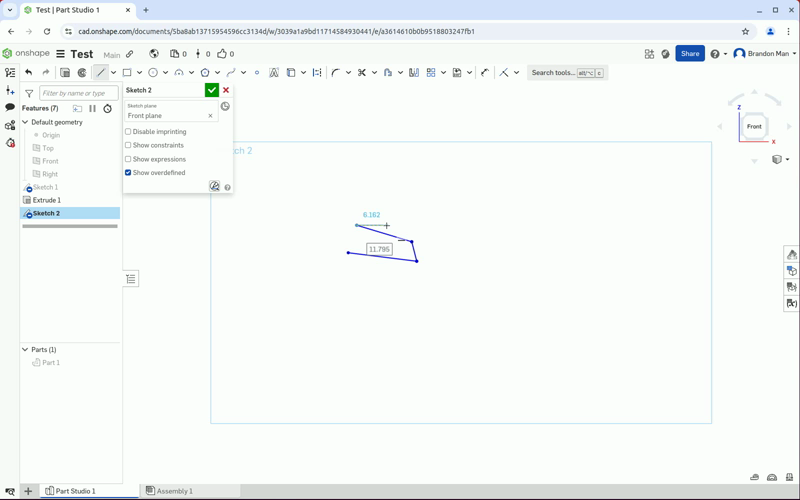
mouse_move(348, 252)
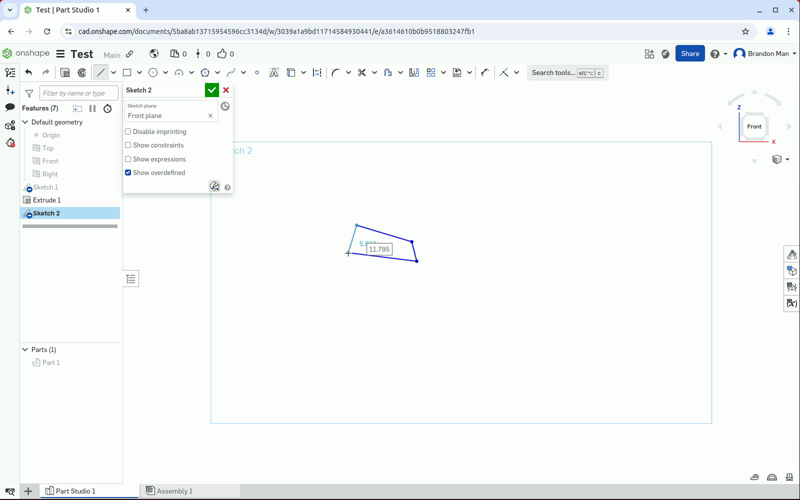
key_up(shift)
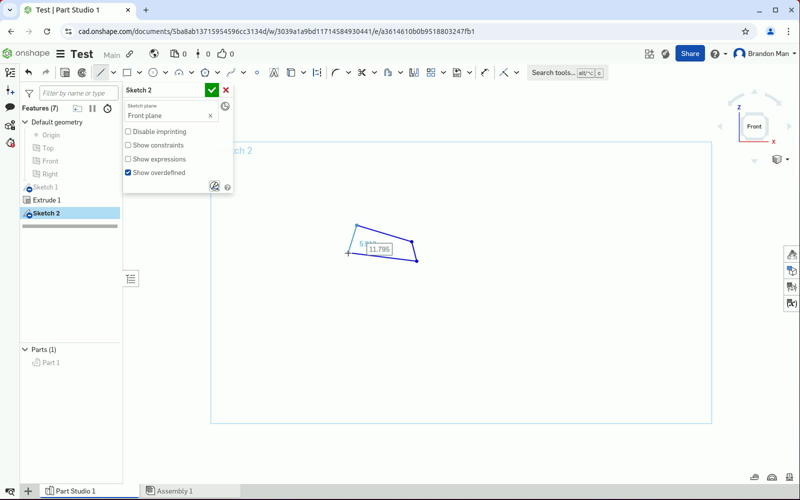
click(348, 252)
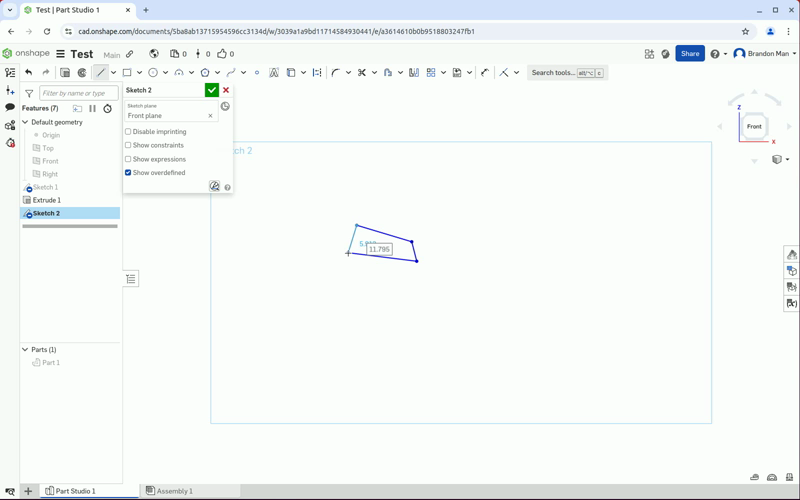
key(esc)
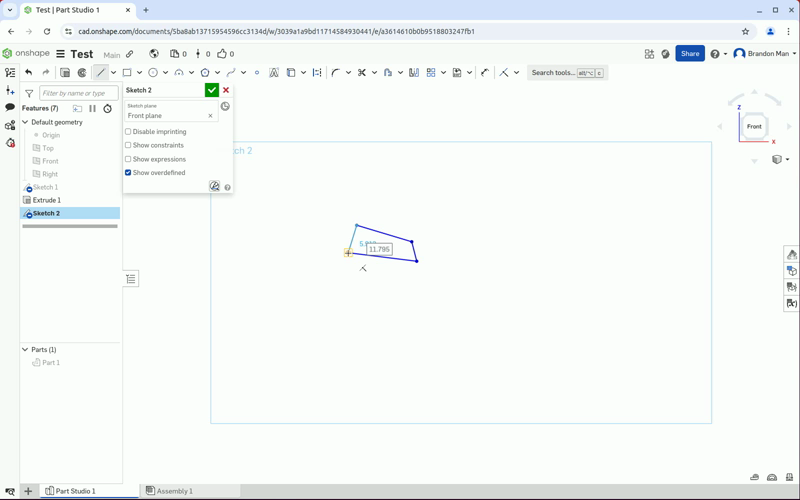
mouse_move(401, 240)
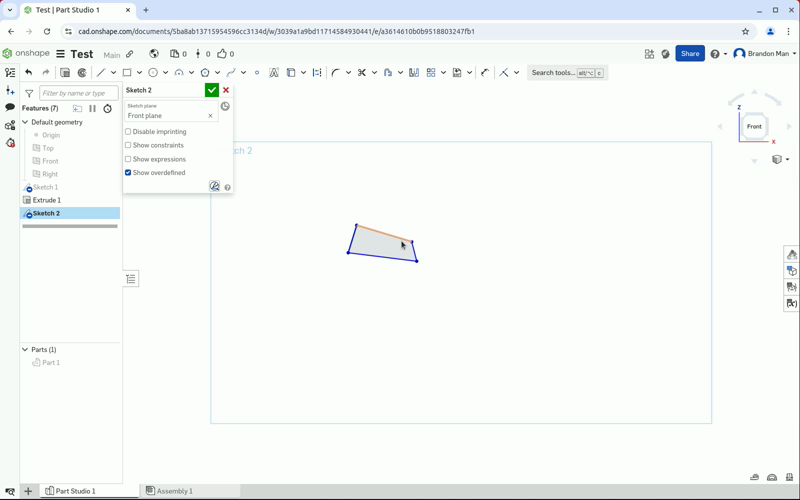
scroll(6)
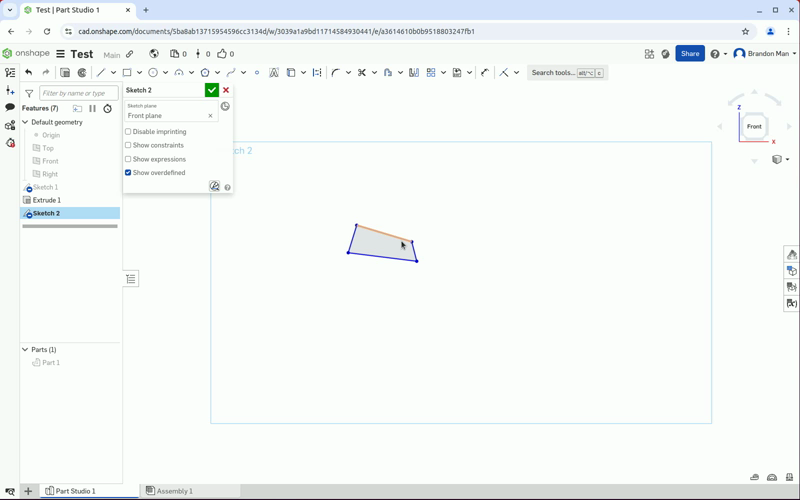
scroll(6)
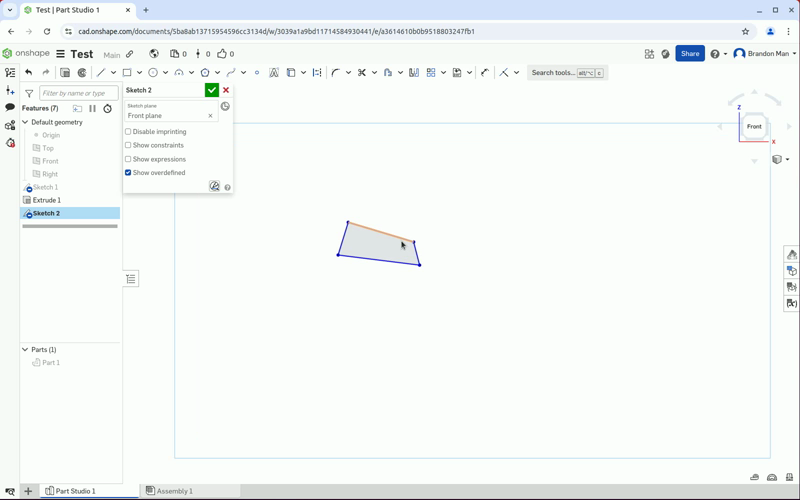
scroll(6)
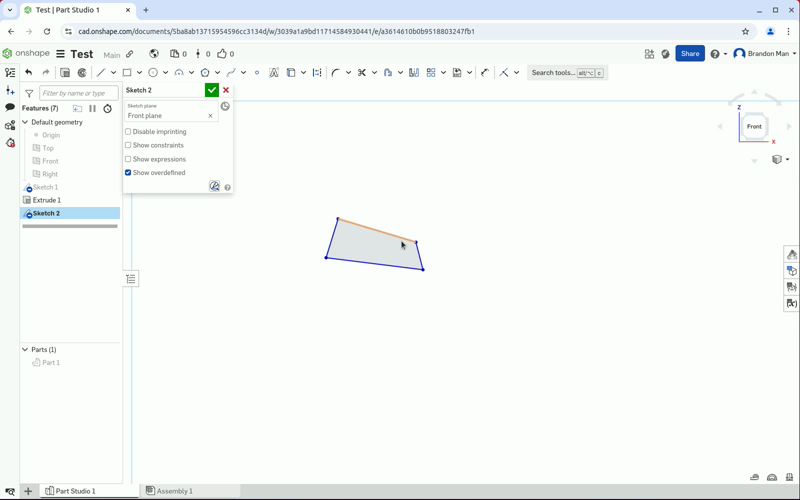
scroll(6)
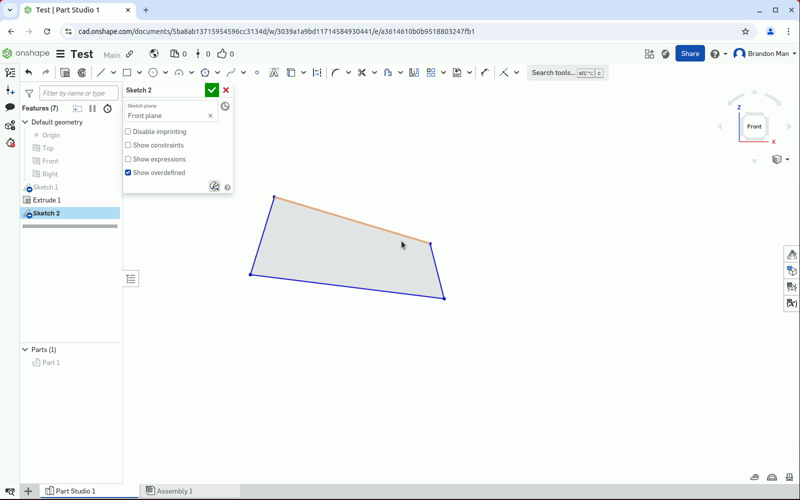
scroll(6)
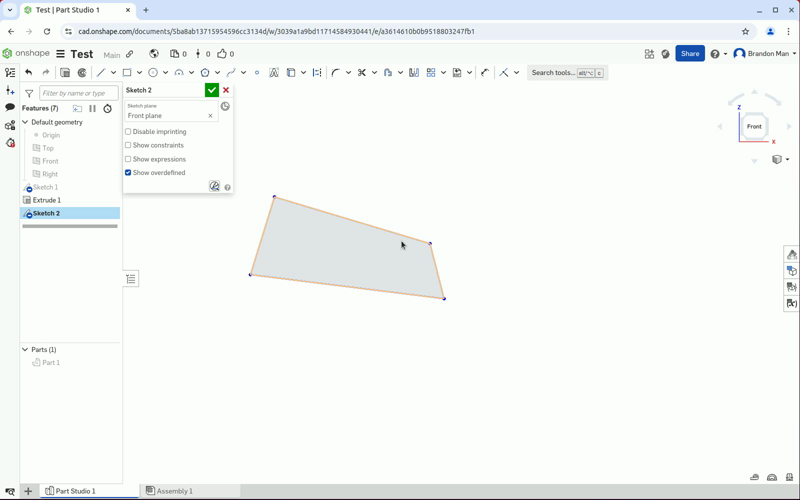
scroll(6)
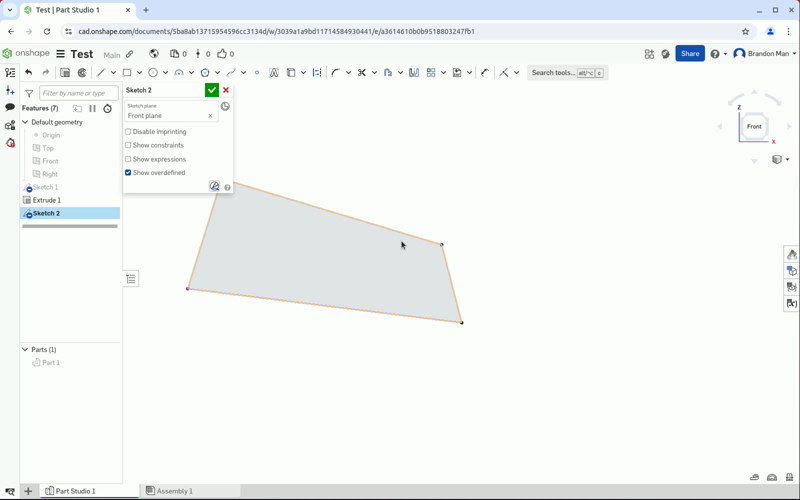
scroll(6)
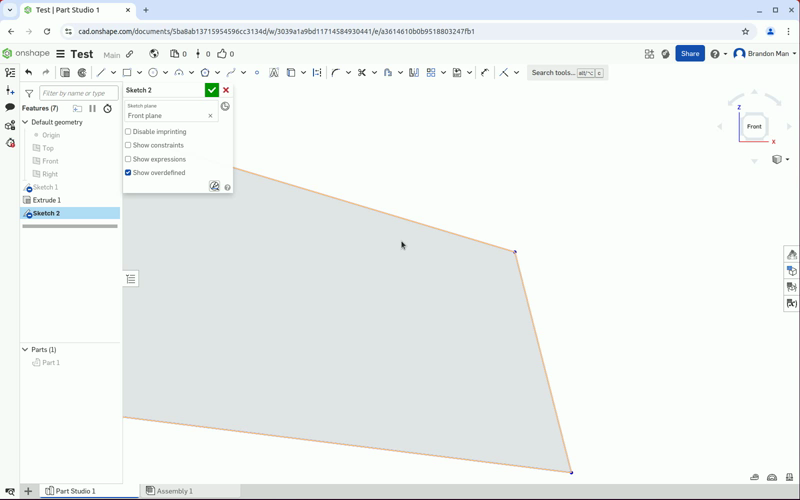
click(401, 240)
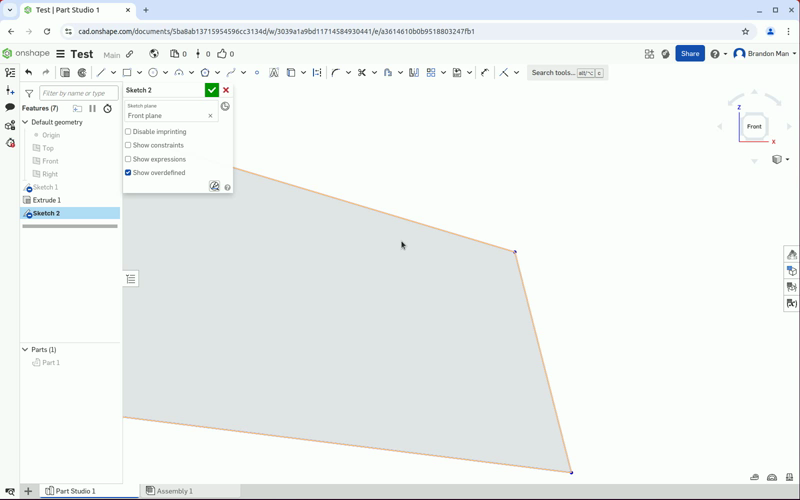
scroll(-6)
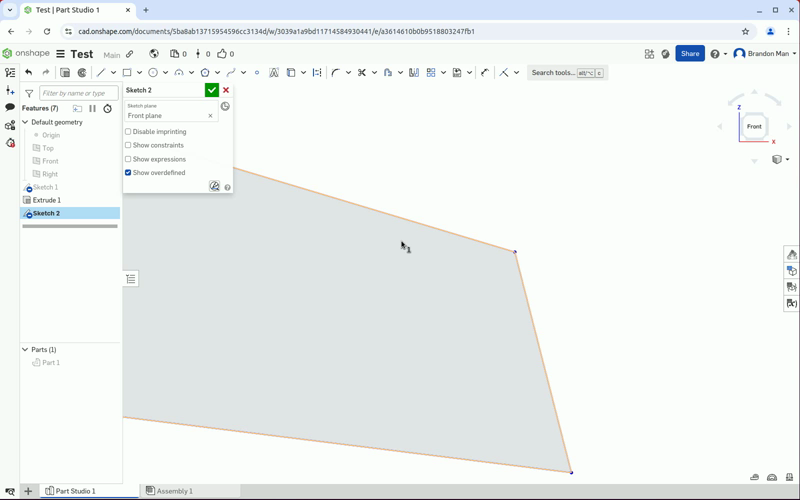
scroll(-6)
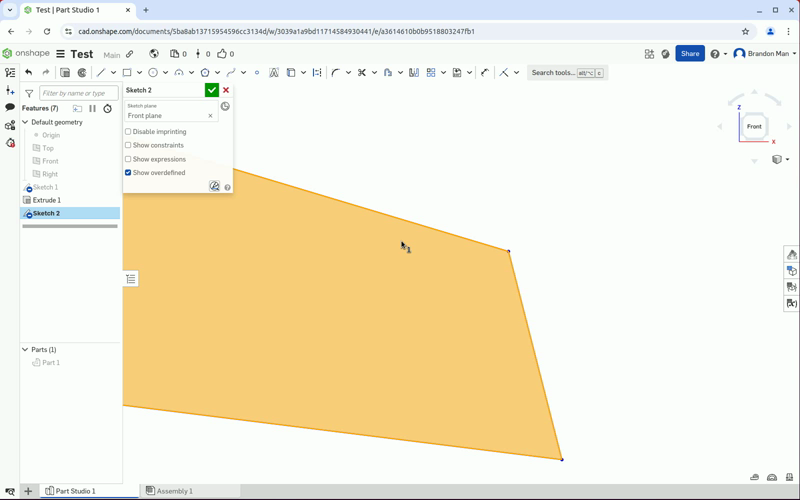
scroll(-6)
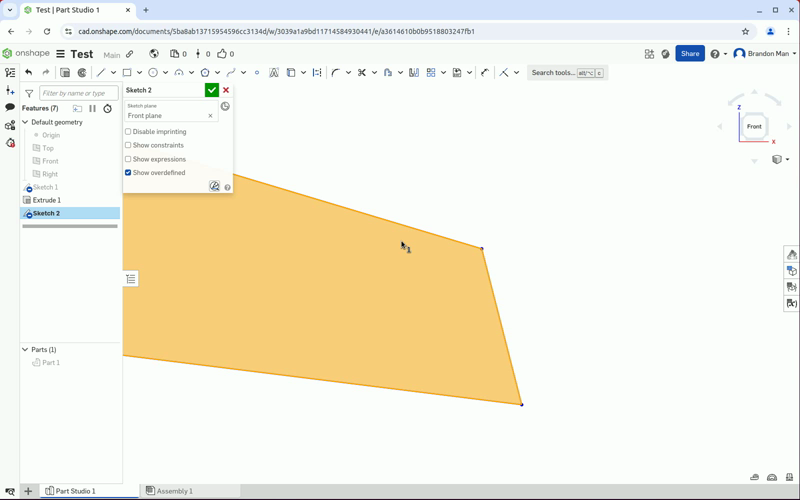
scroll(-6)
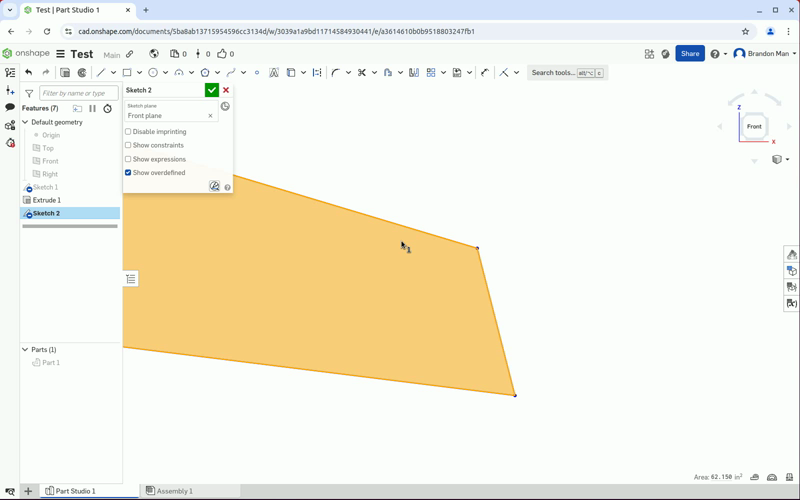
scroll(-6)
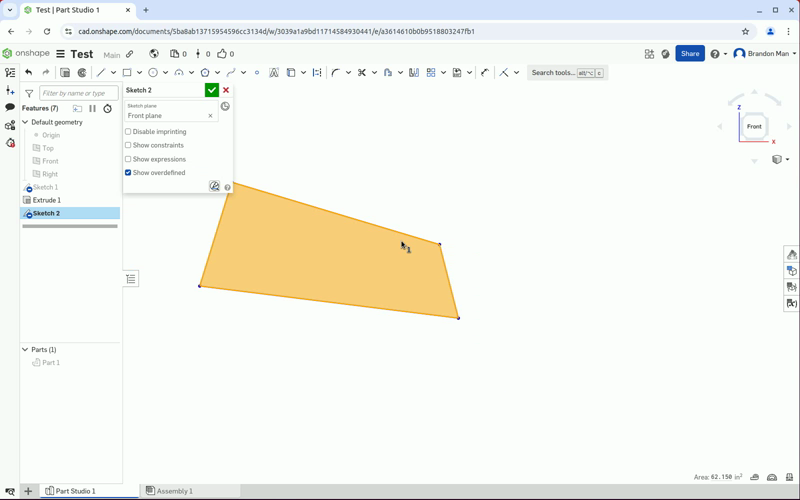
scroll(-6)
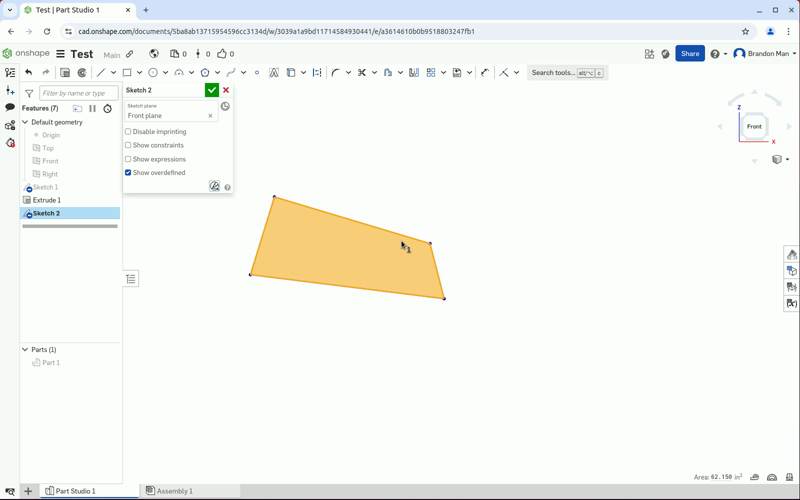
scroll(-6)
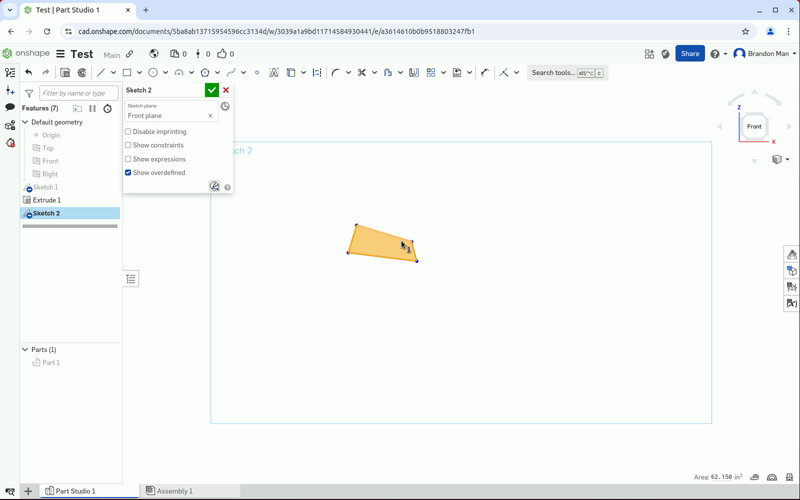
mouse_move(73, 352)
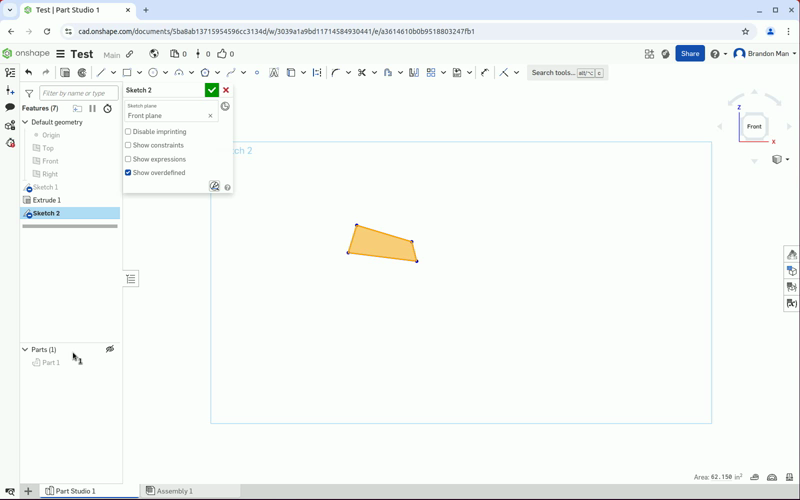
key(shift+y)
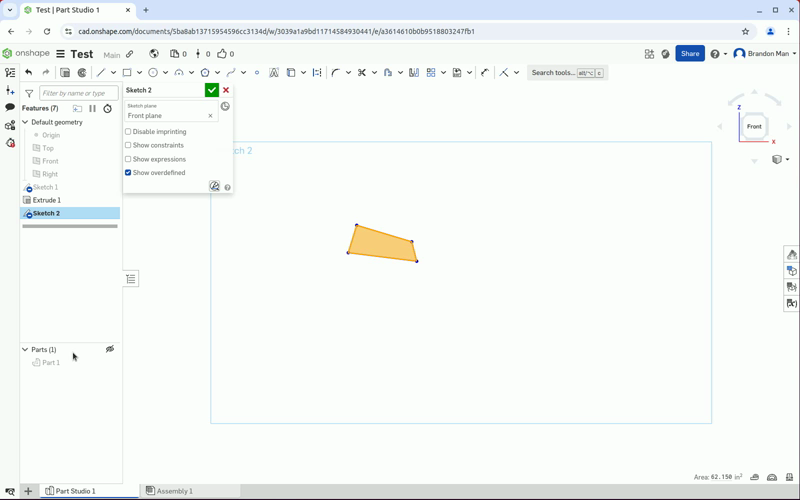
key(shift+e)
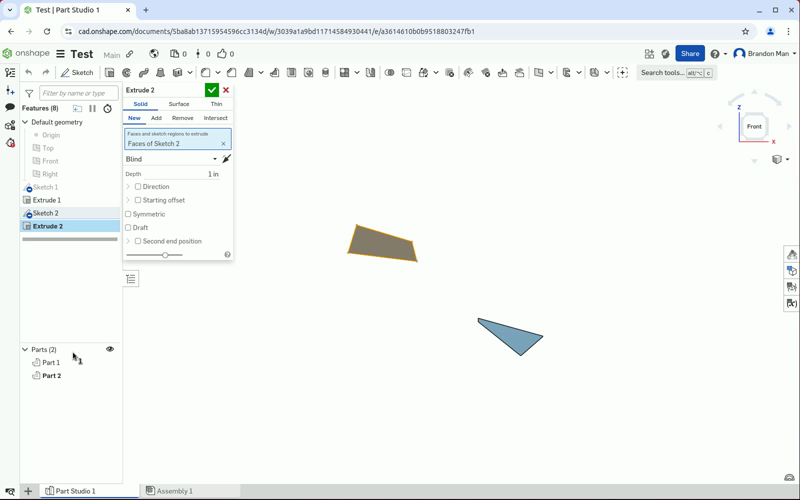
mouse_move(143, 106)
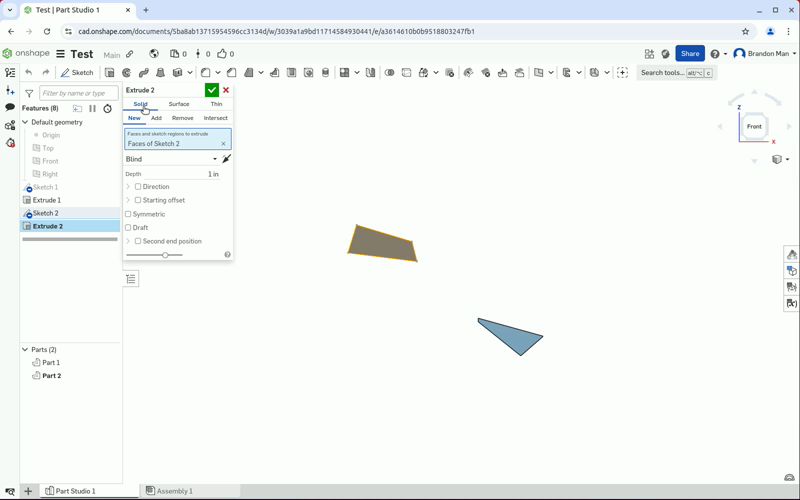
click(143, 106)
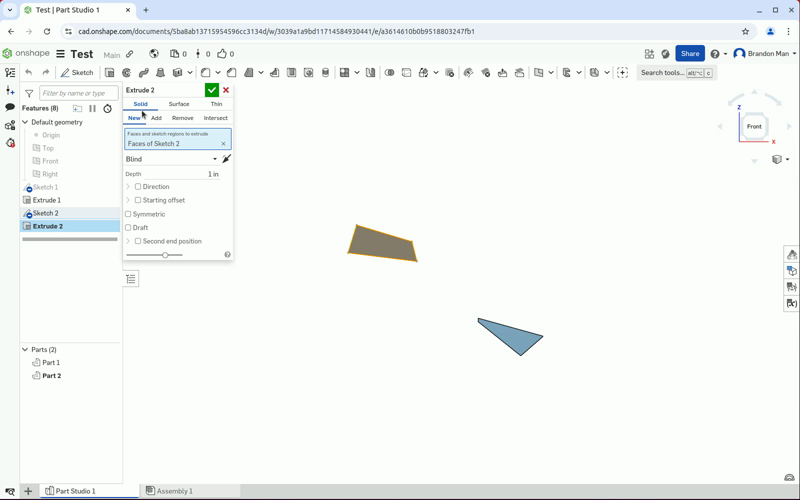
mouse_move(137, 120)
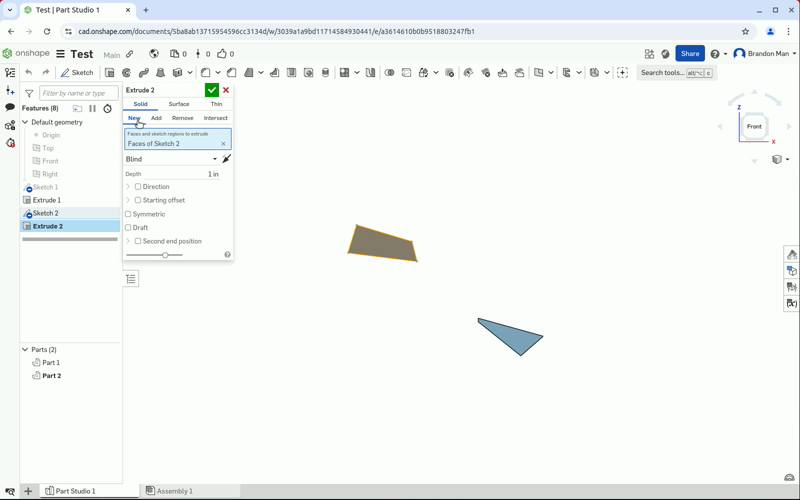
click(137, 120)
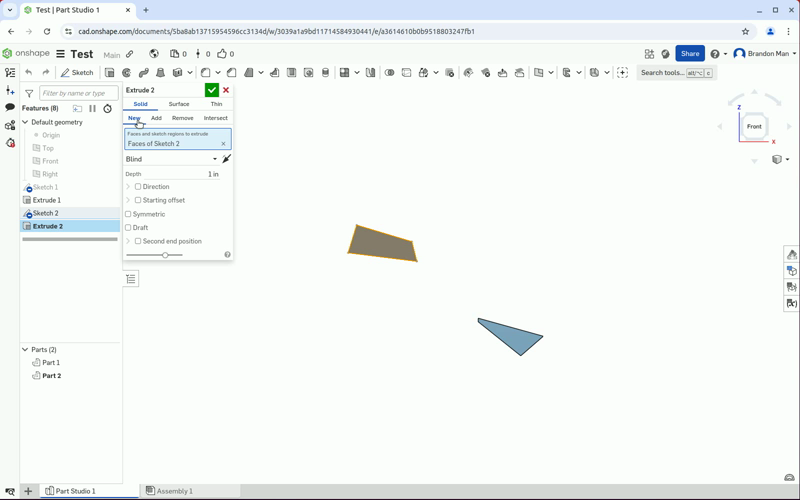
key(tab, 4)
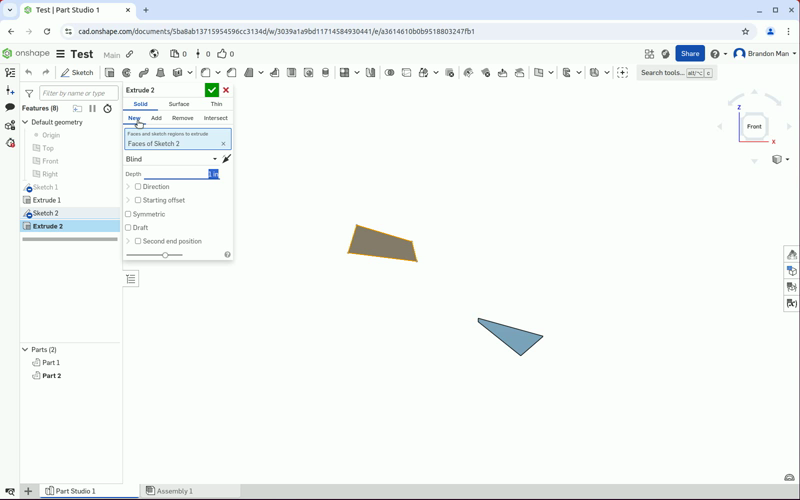
text(6.981)
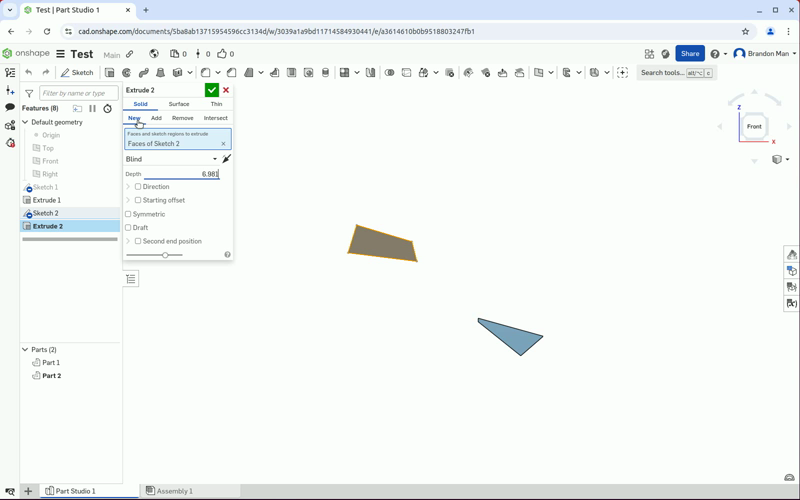
key(enter)
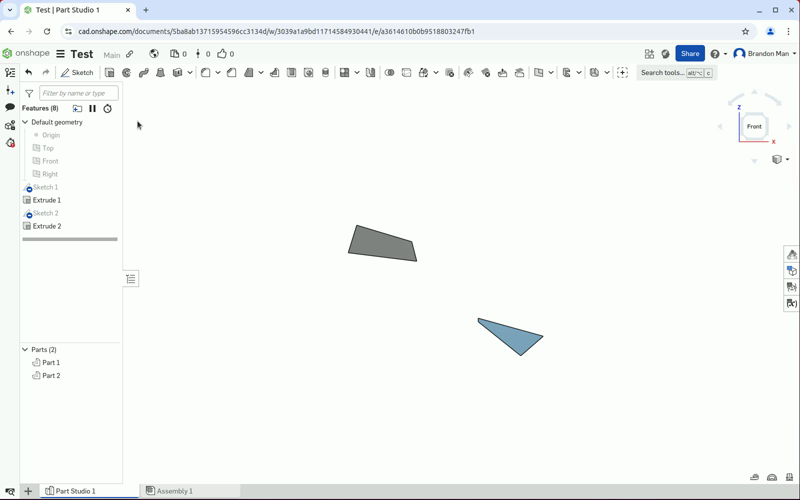
key(shift+h)
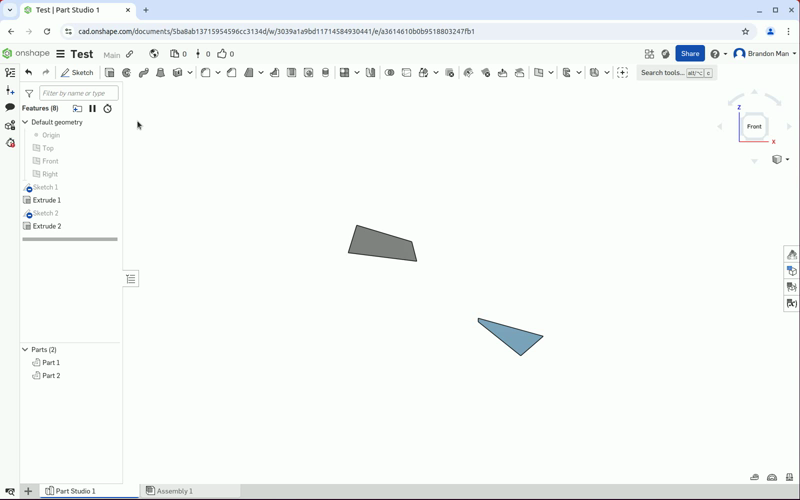
key(shift+h)
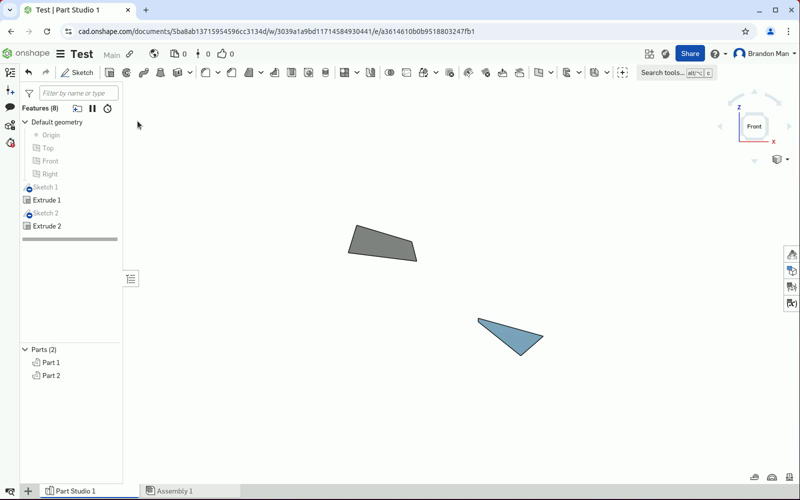
mouse_move(73, 189)
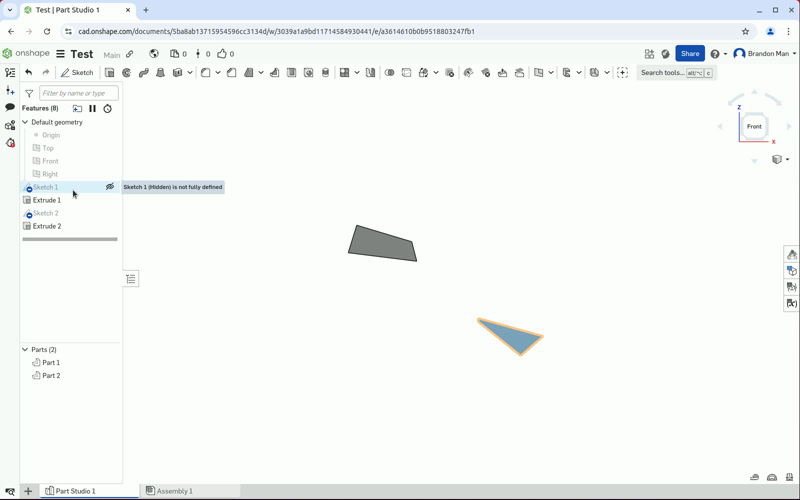
click(73, 189)
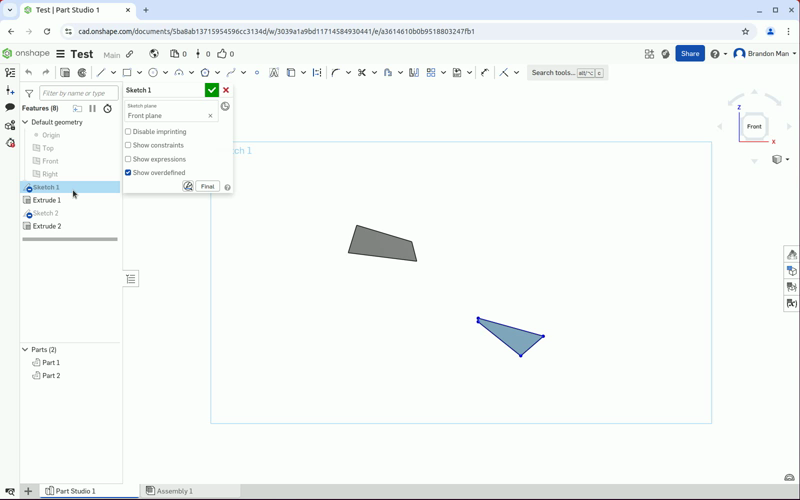
mouse_move(229, 92)
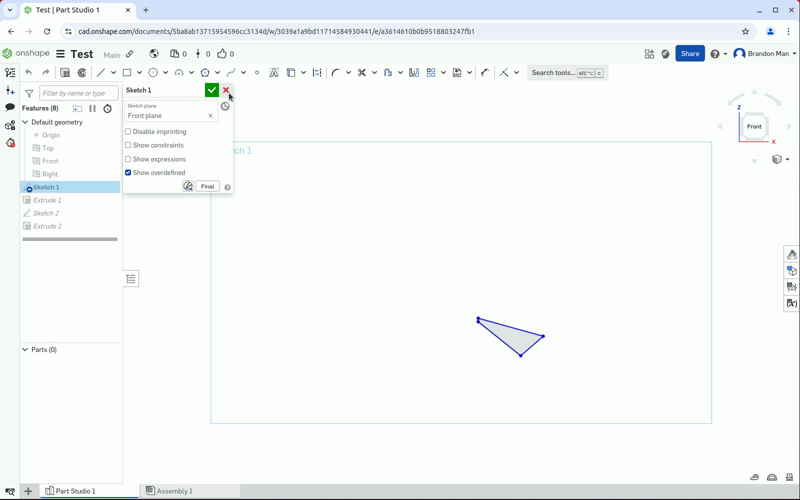
click(229, 92)
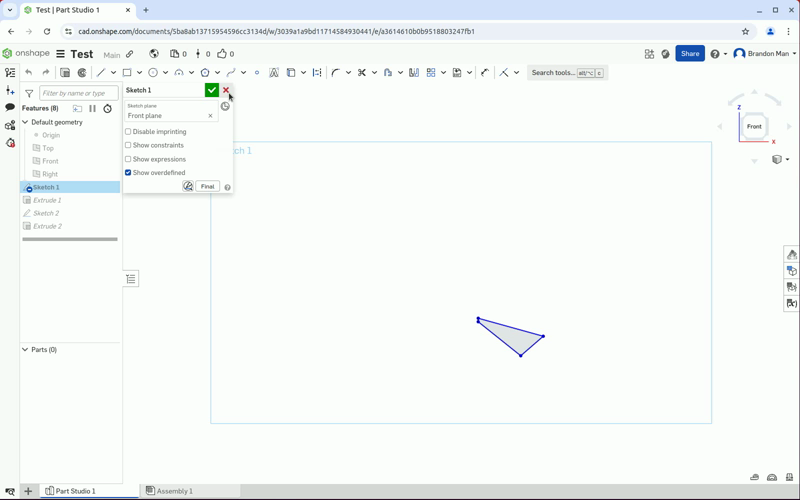
key(shift+s)
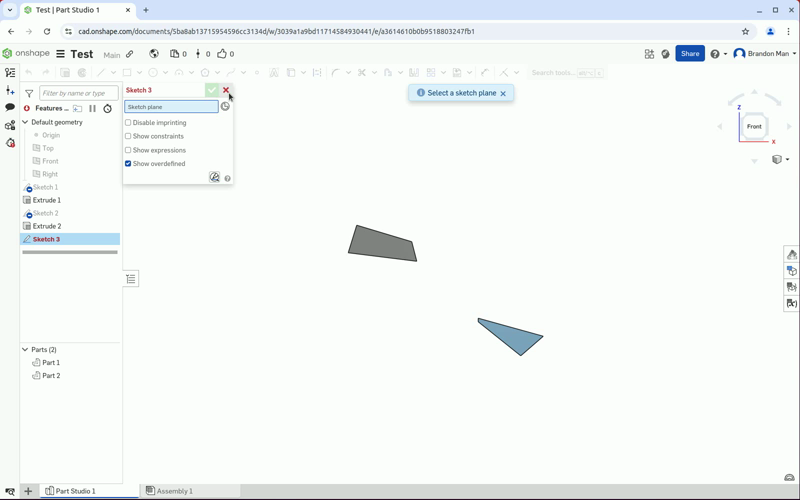
mouse_move(73, 163)
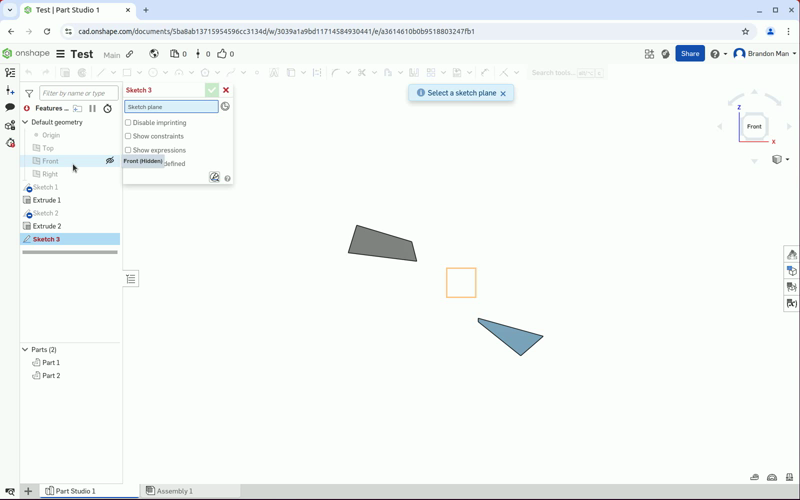
click(73, 163)
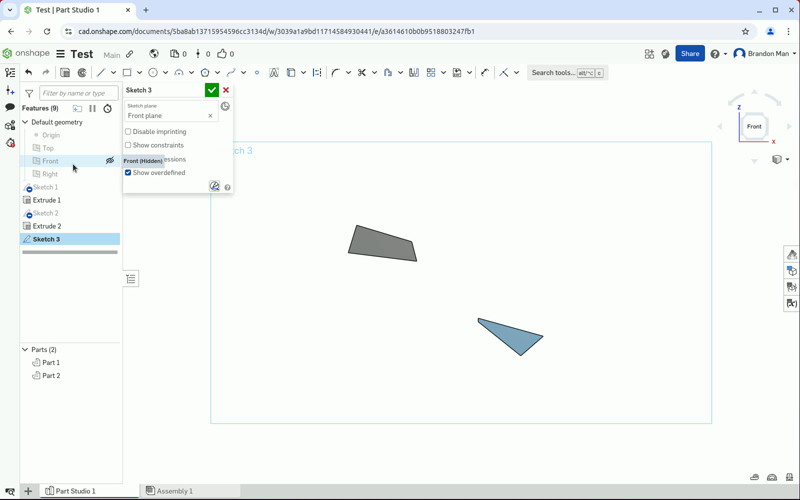
mouse_move(73, 352)
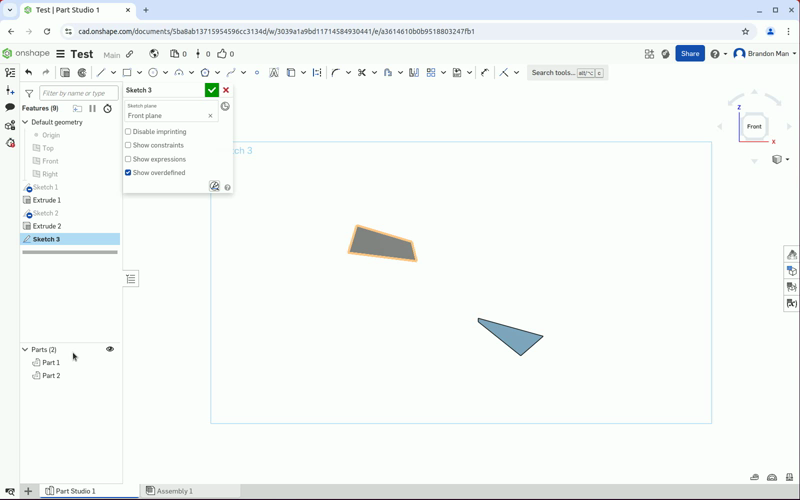
key(y)
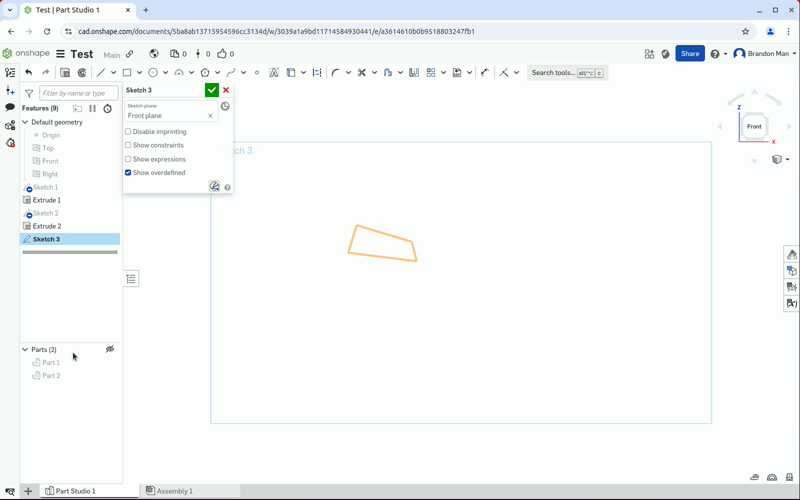
key(l)
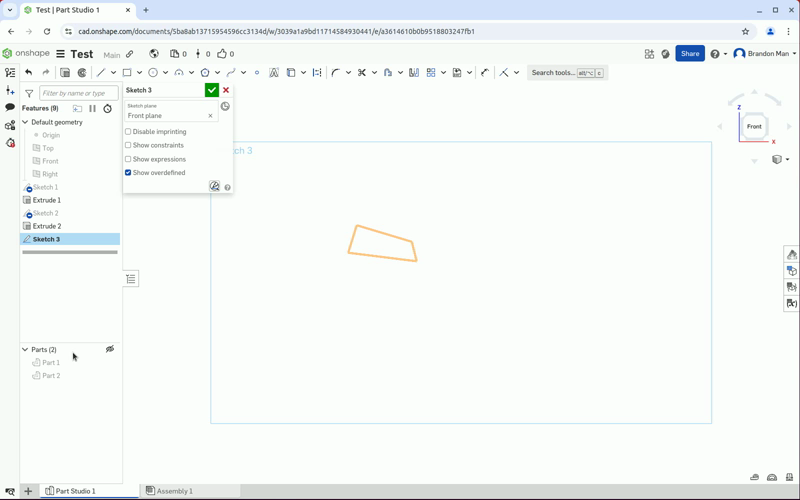
key_down(shift)
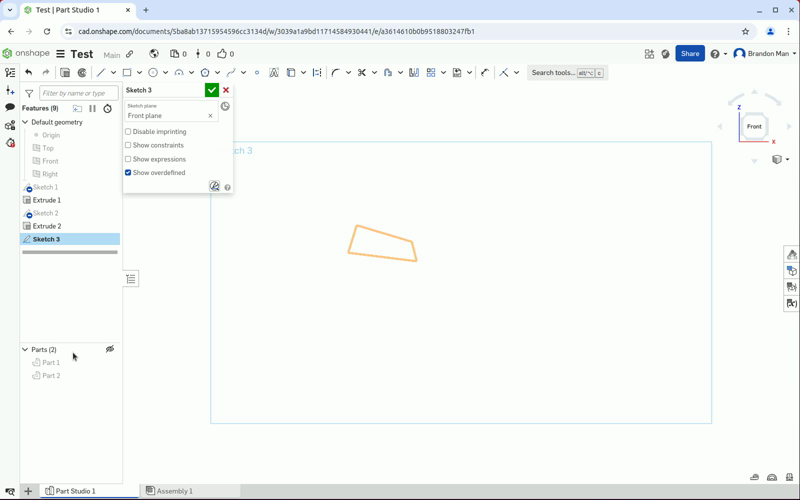
mouse_move(401, 384)
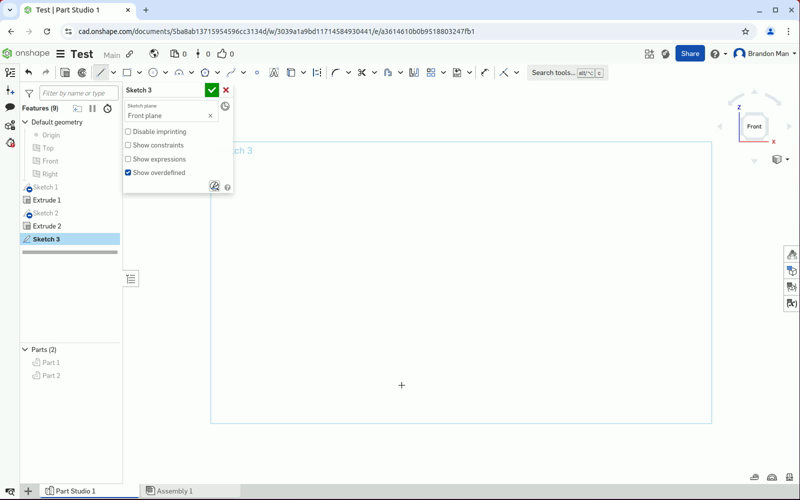
click(401, 384)
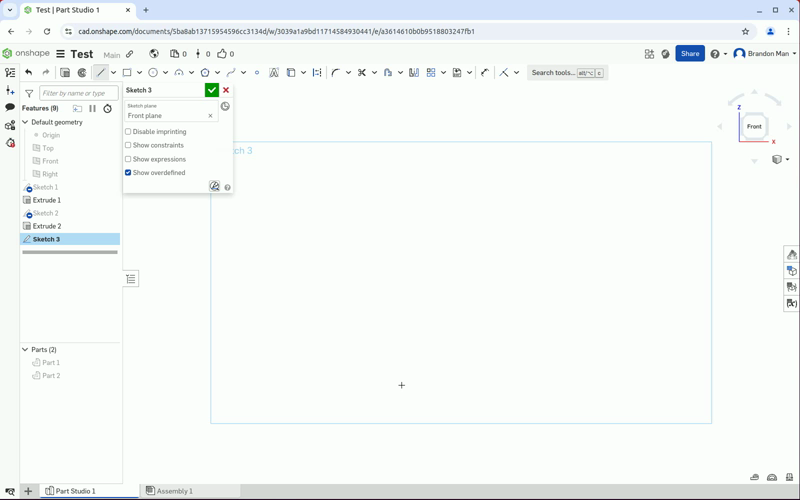
key_up(shift)
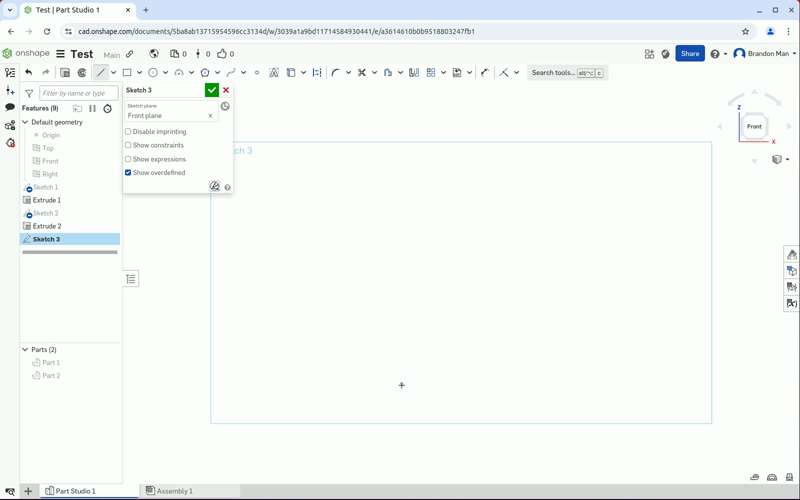
key_down(shift)
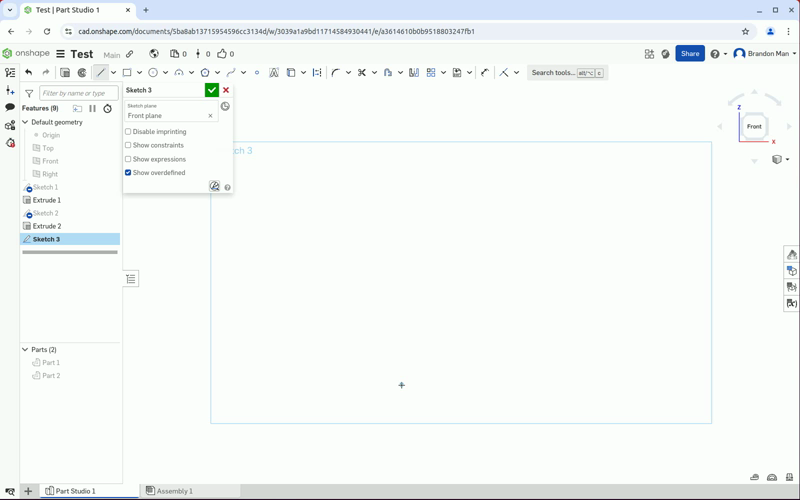
mouse_move(431, 384)
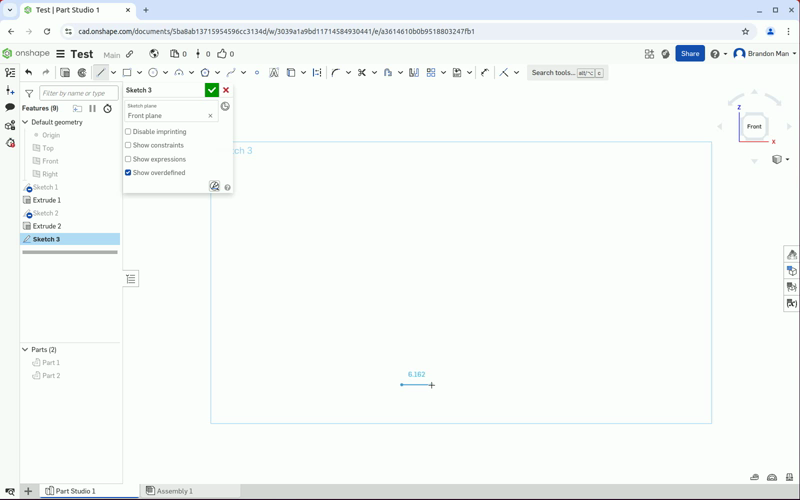
mouse_move(421, 393)
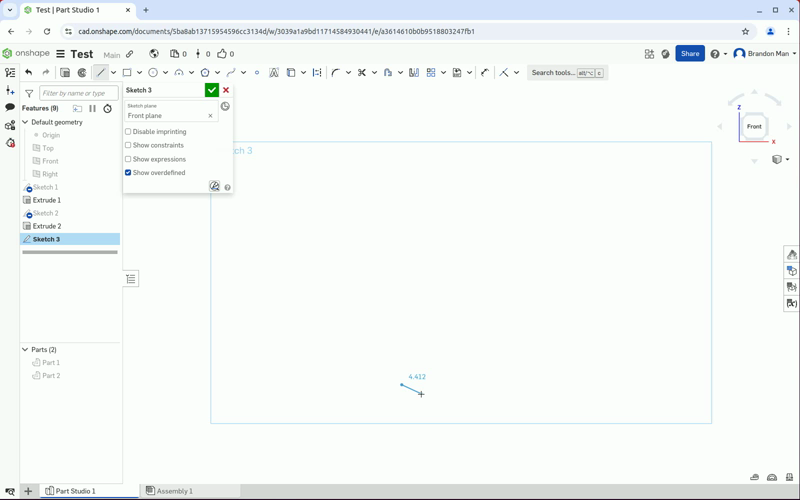
click(421, 393)
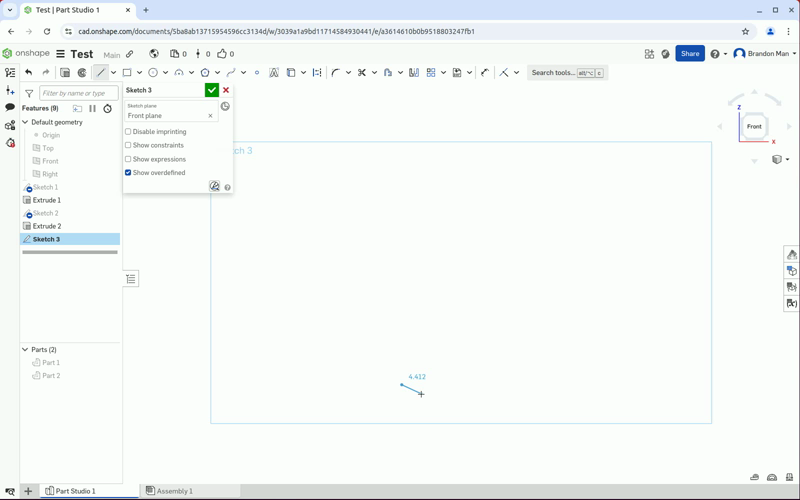
key_up(shift)
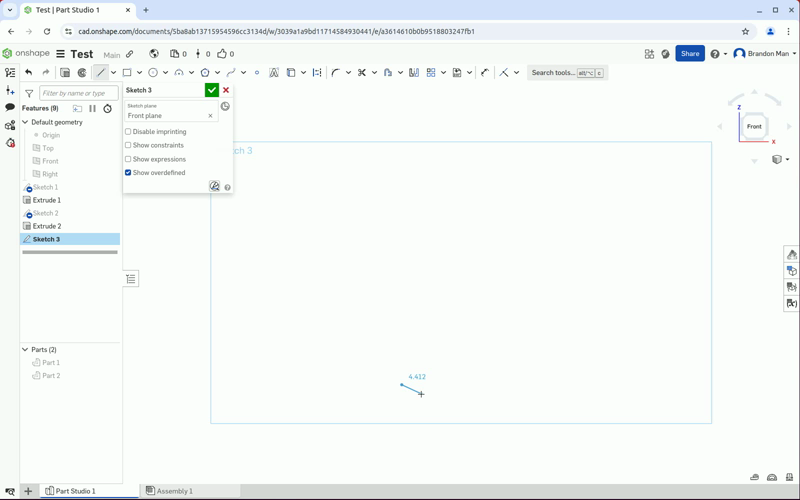
key_down(shift)
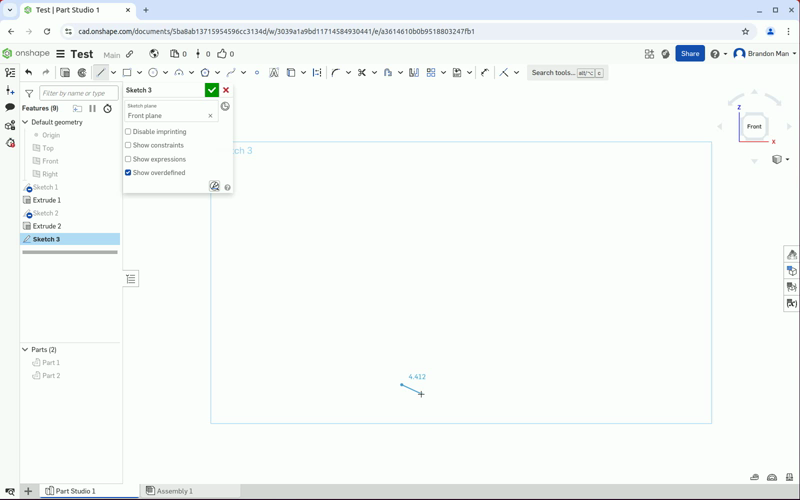
mouse_move(452, 335)
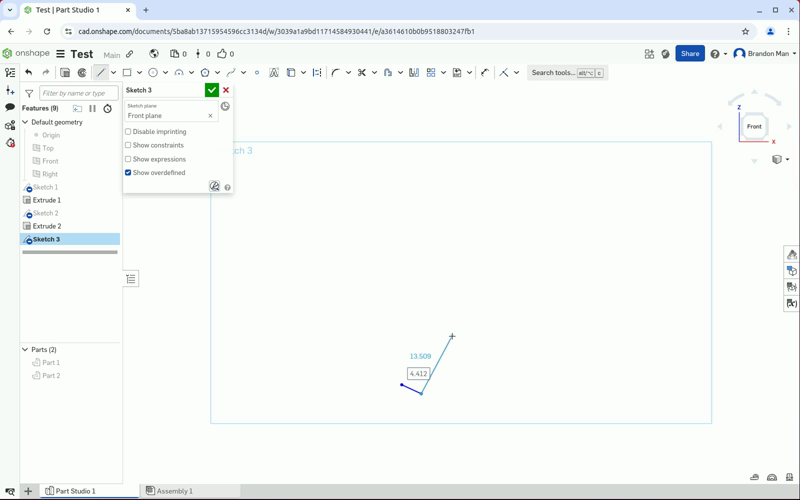
click(452, 335)
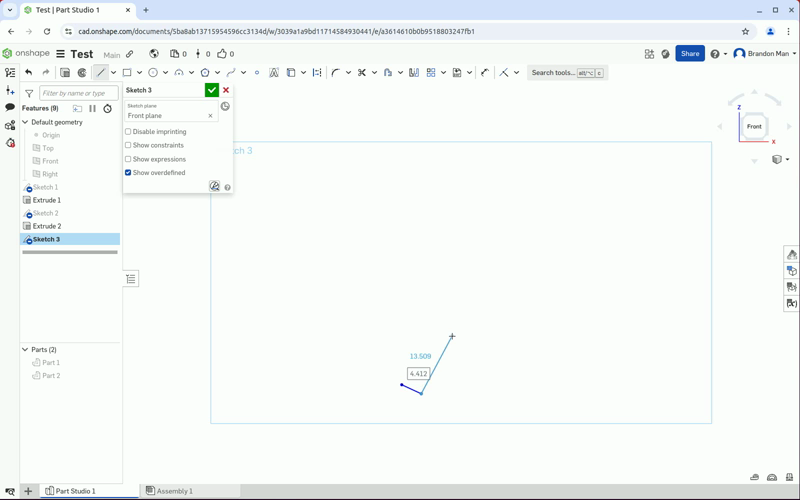
key_up(shift)
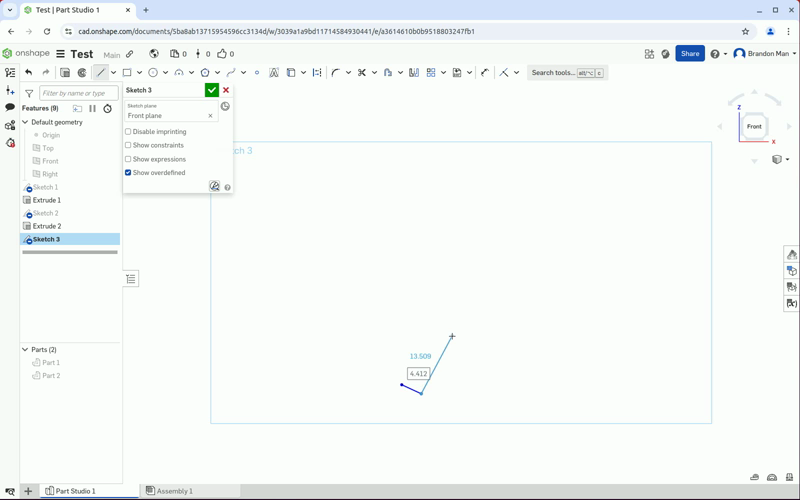
key_down(shift)
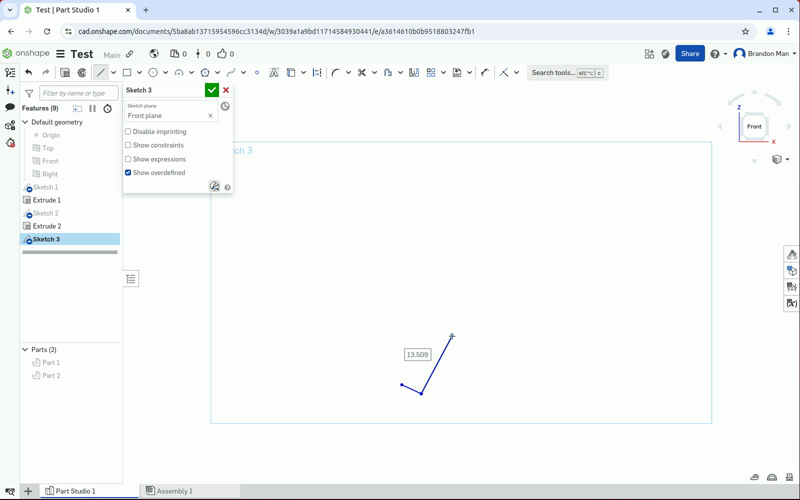
mouse_move(482, 335)
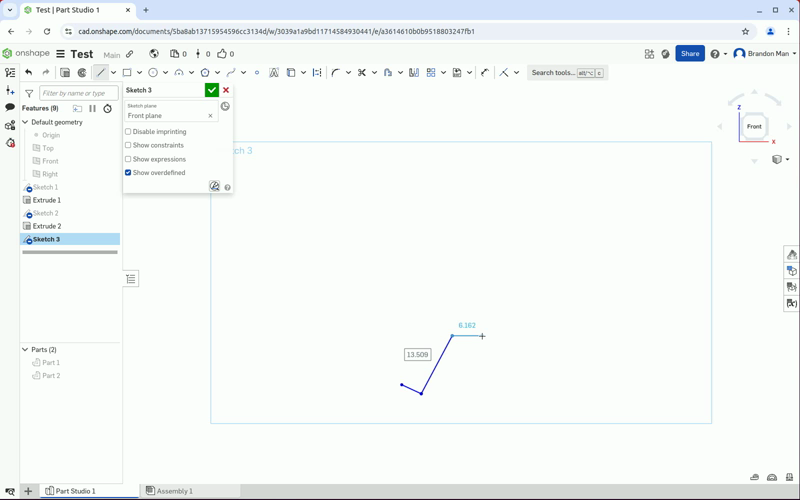
mouse_move(452, 330)
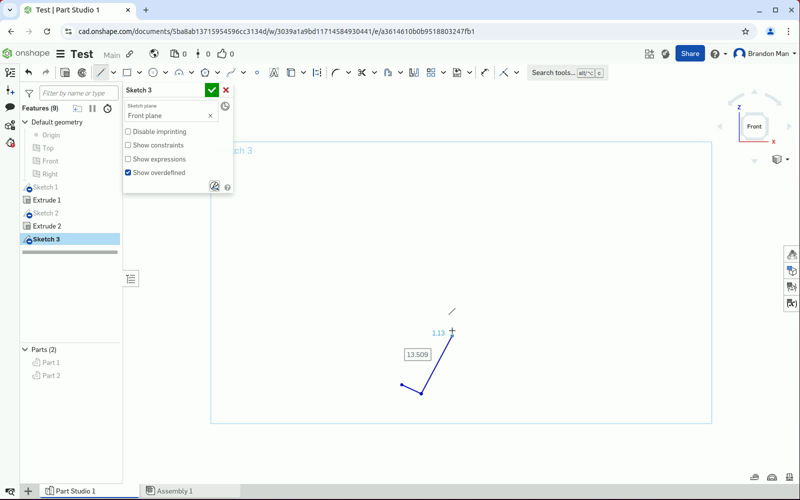
scroll(6)
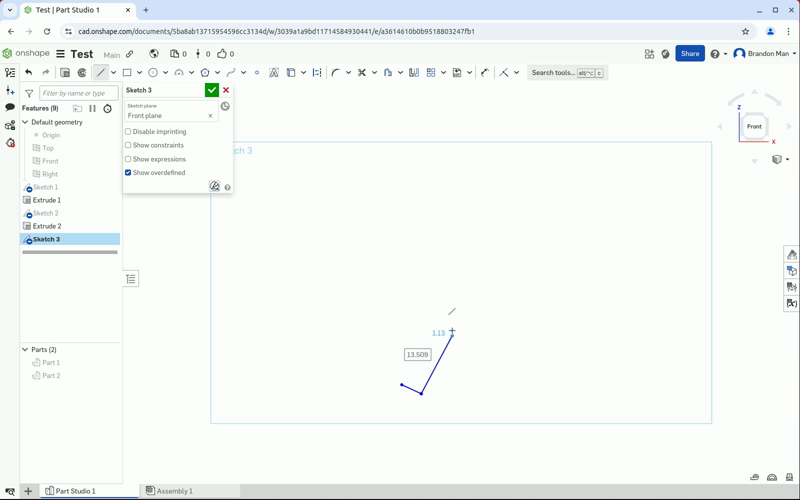
scroll(6)
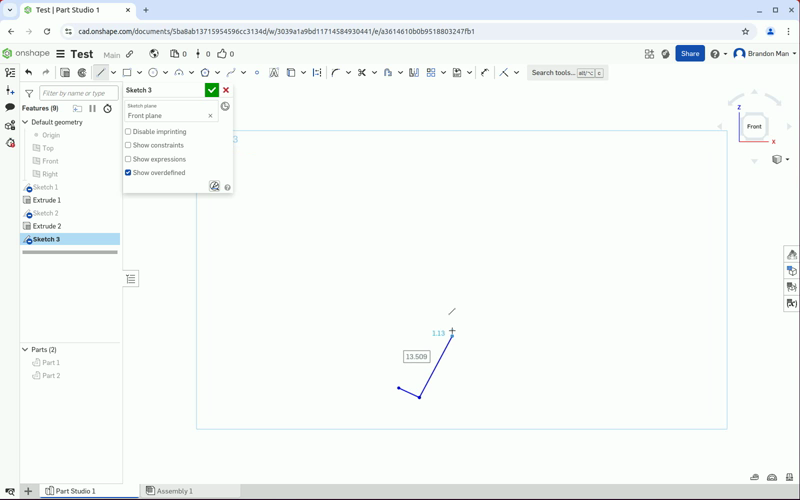
scroll(6)
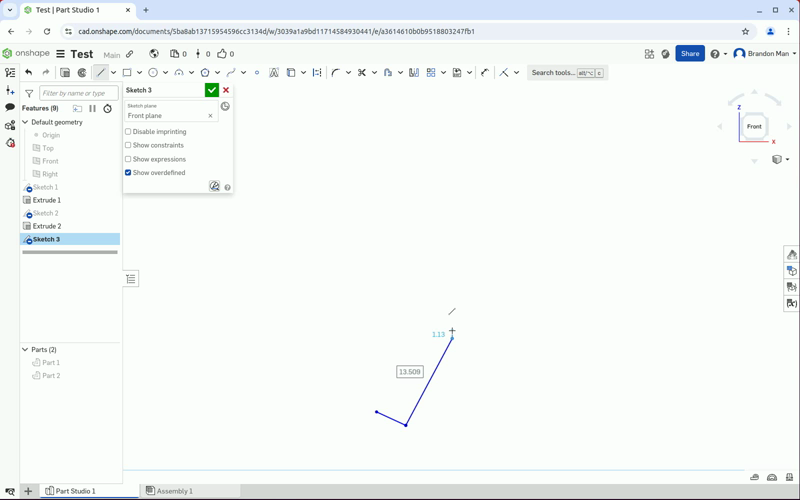
scroll(6)
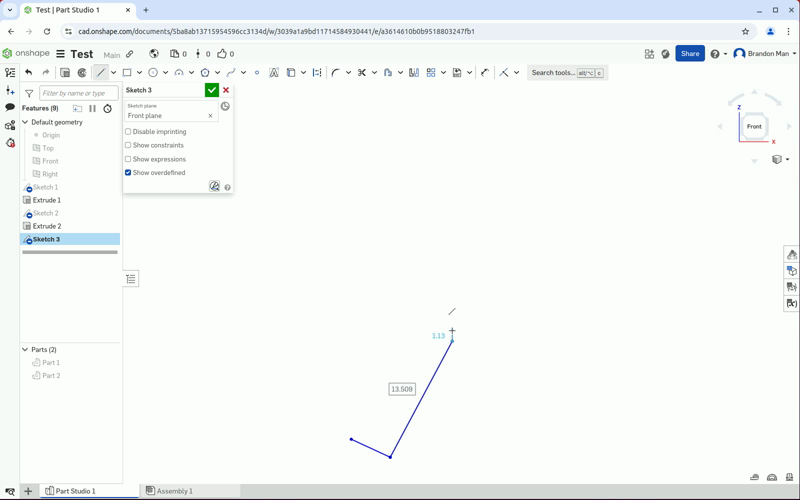
scroll(6)
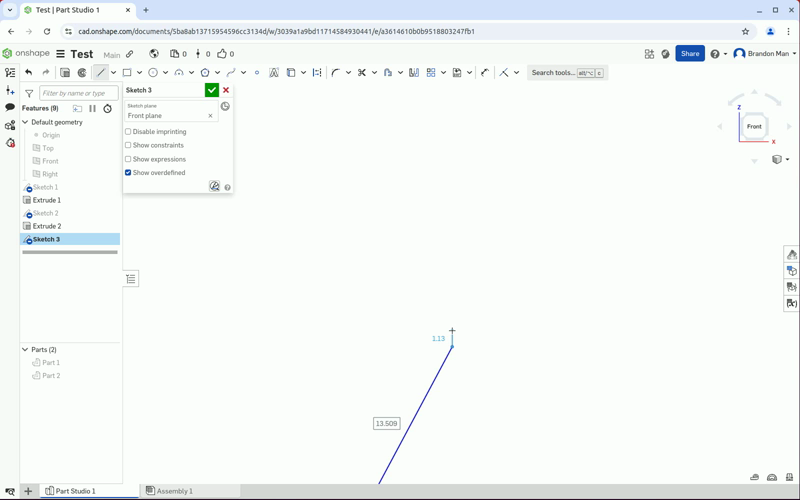
scroll(6)
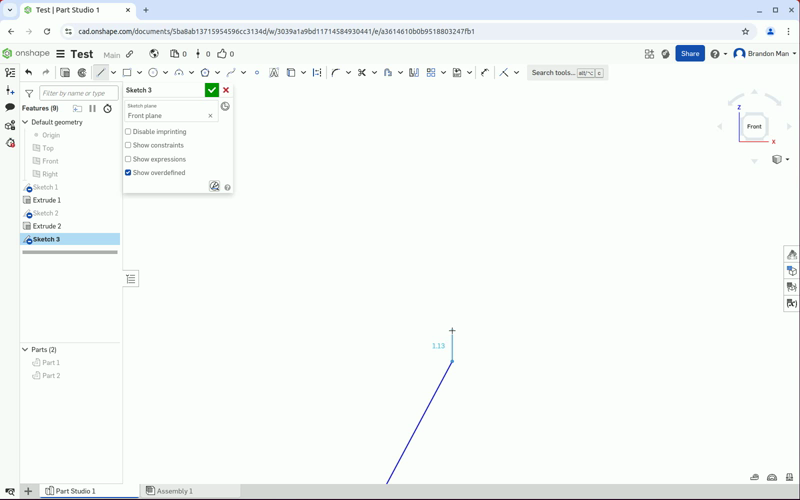
scroll(6)
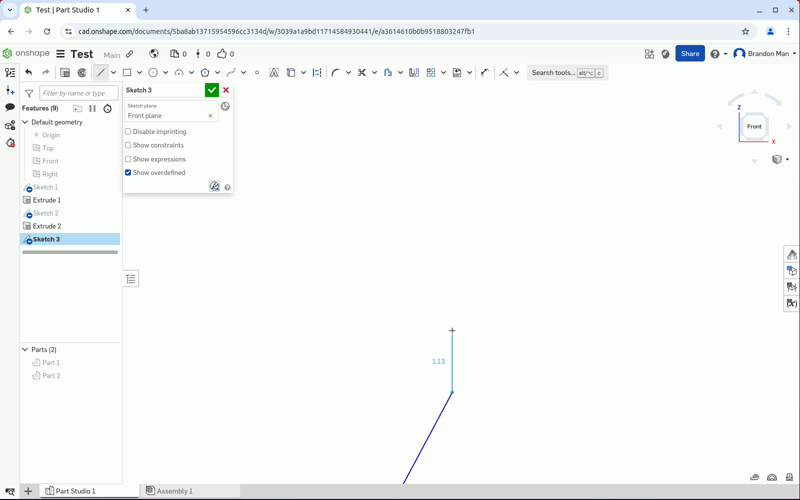
click(452, 330)
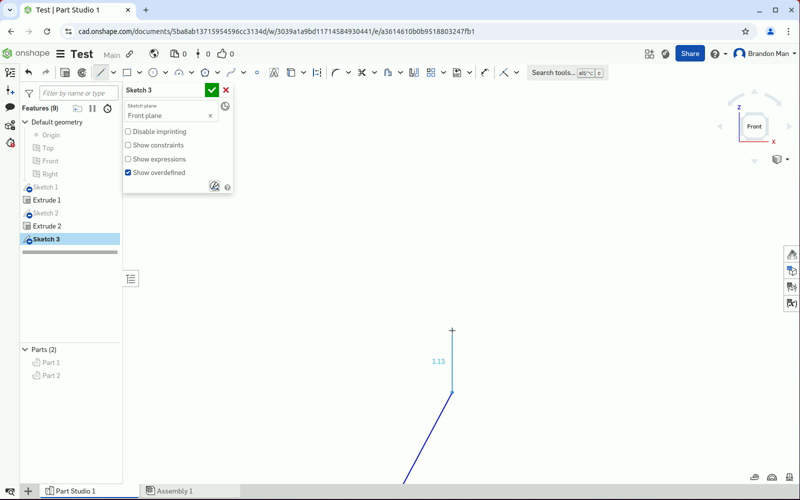
scroll(-6)
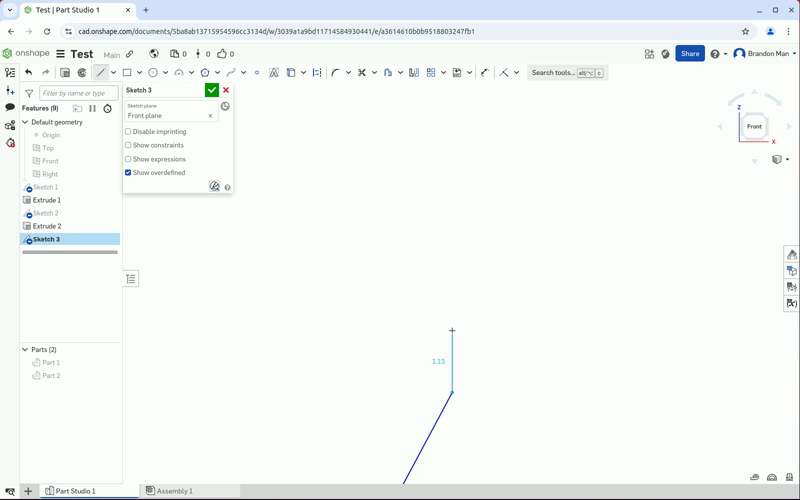
scroll(-6)
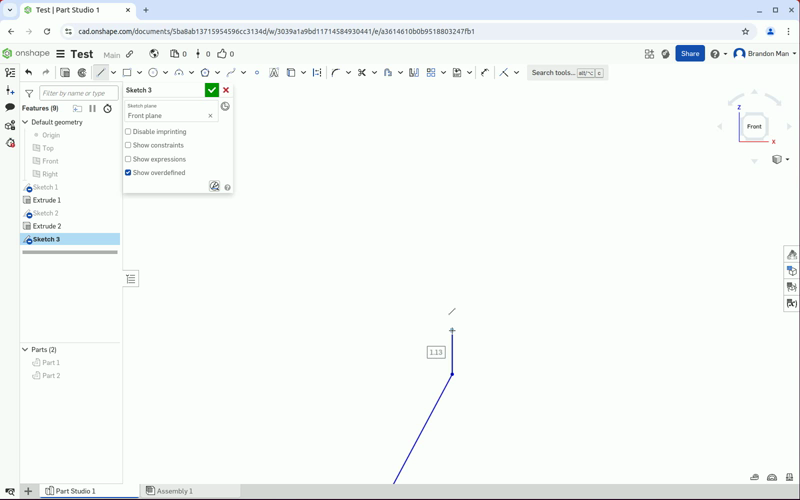
scroll(-6)
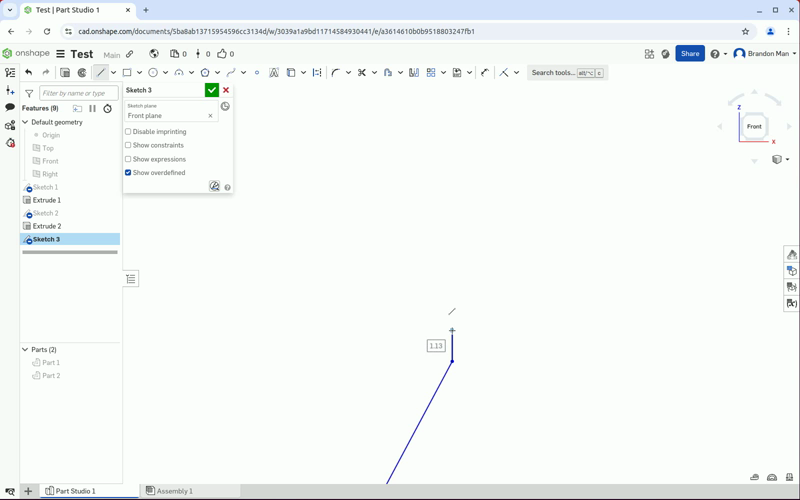
scroll(-6)
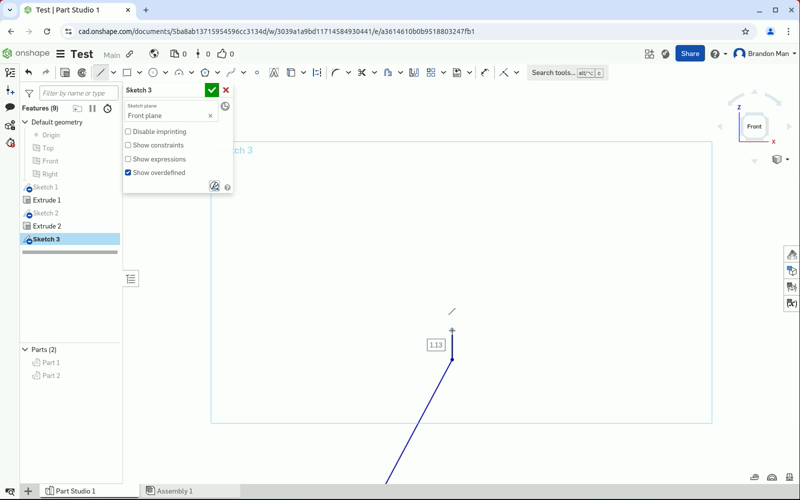
scroll(-6)
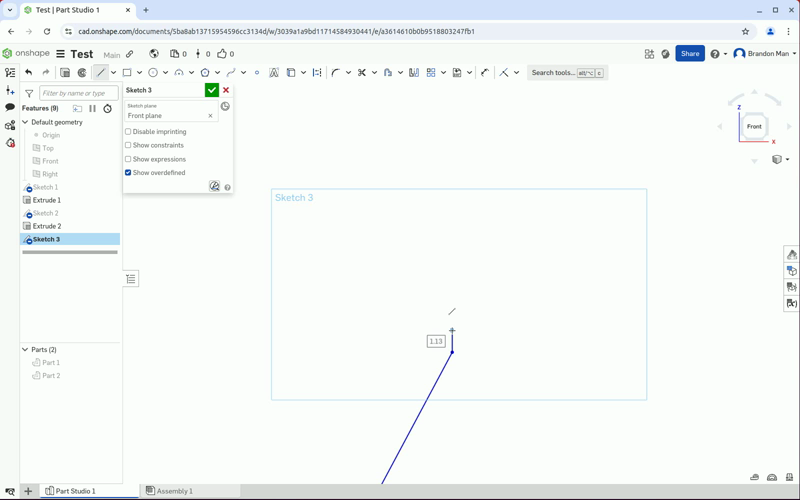
scroll(-6)
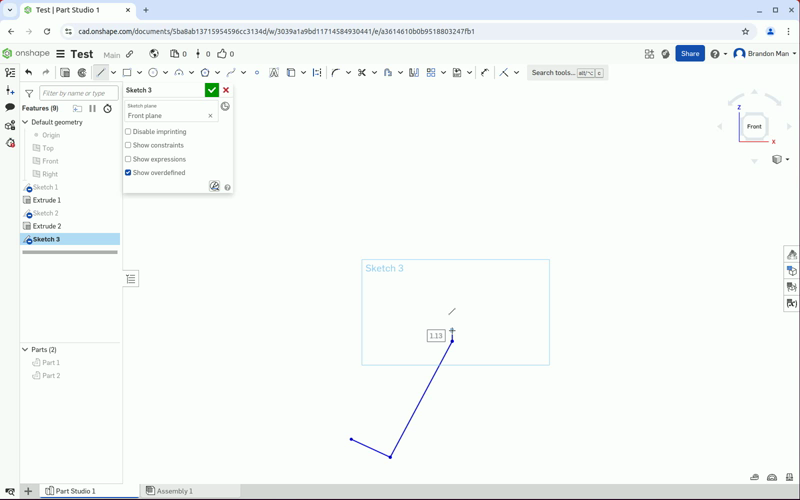
scroll(-6)
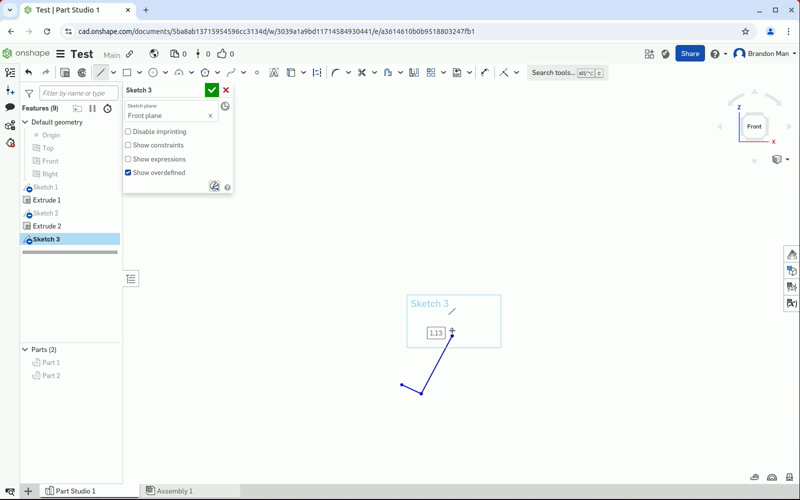
key_up(shift)
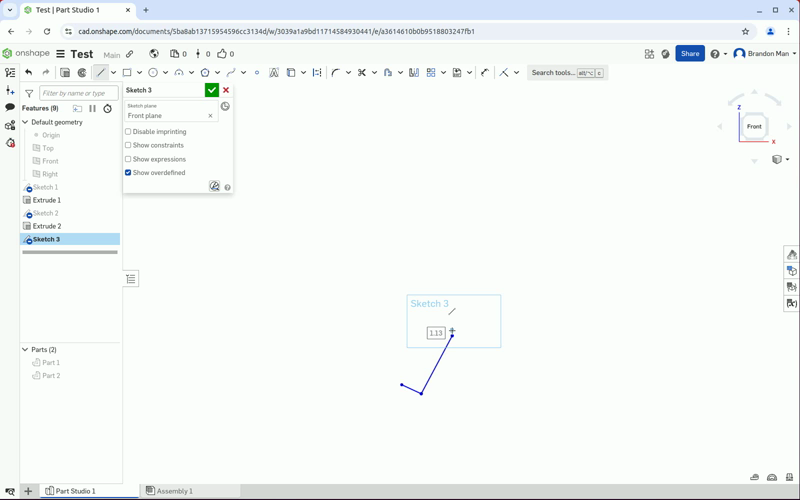
key_down(shift)
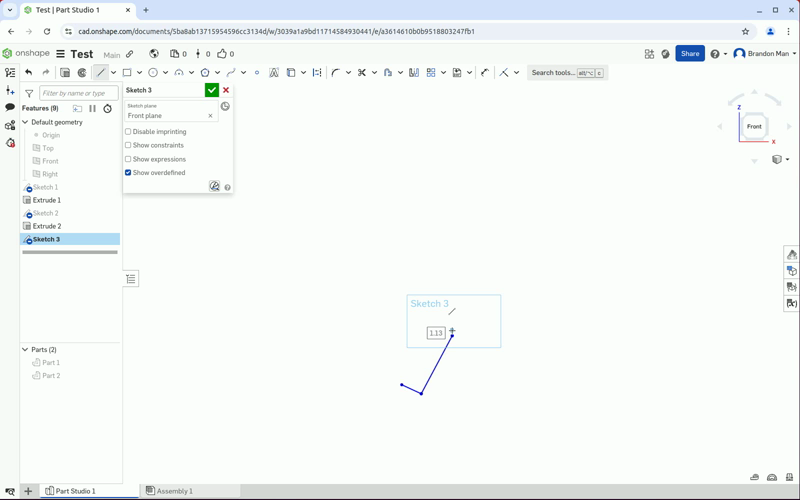
mouse_move(482, 330)
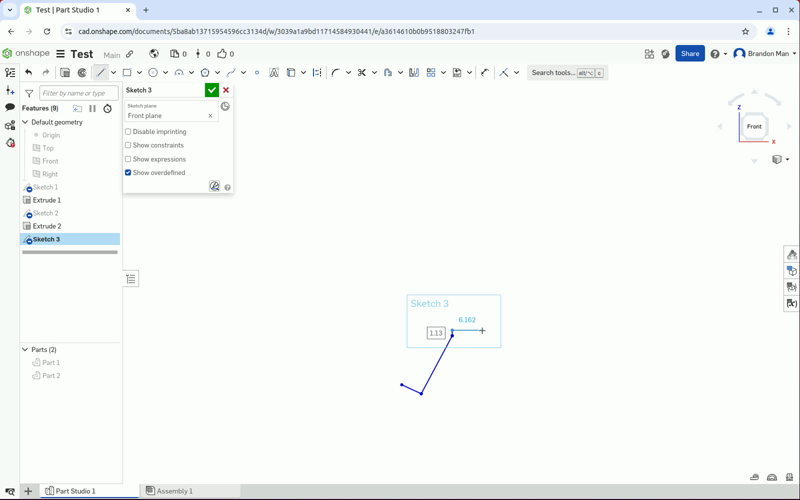
mouse_move(436, 335)
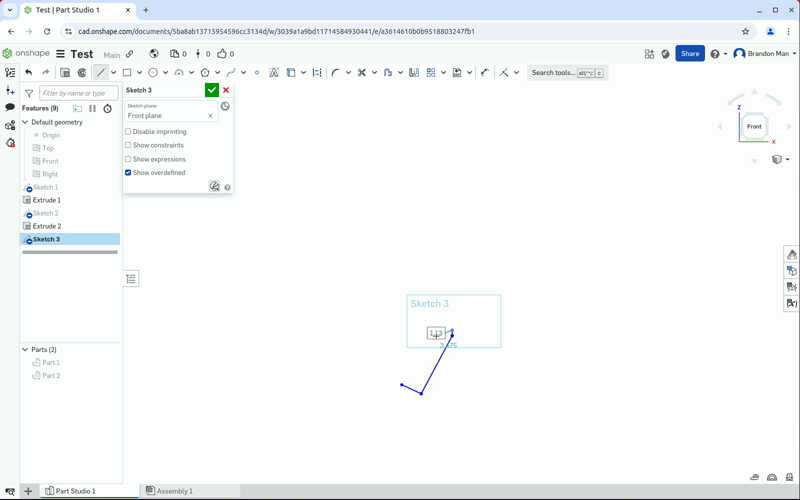
click(436, 335)
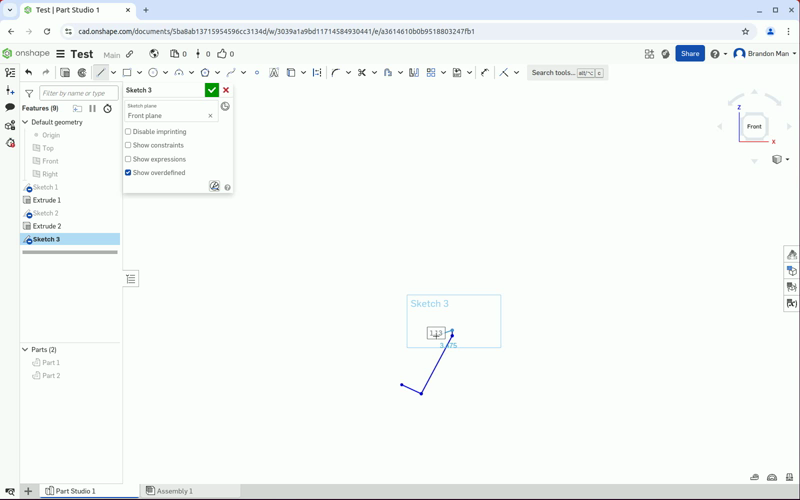
key_up(shift)
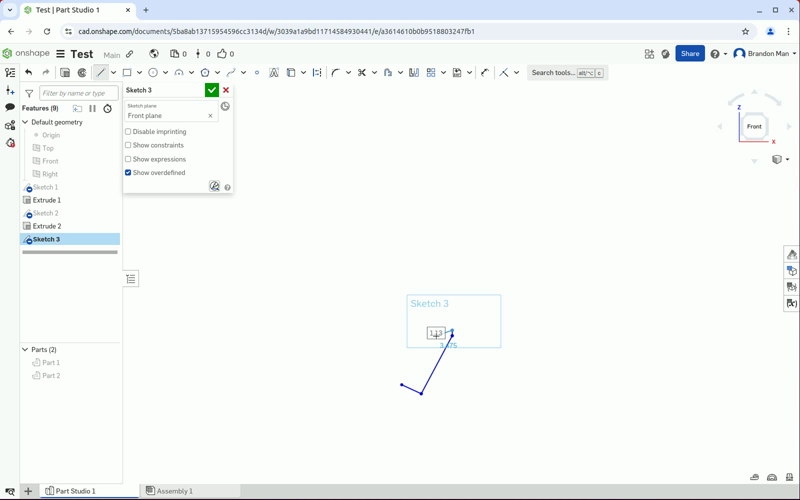
key_down(shift)
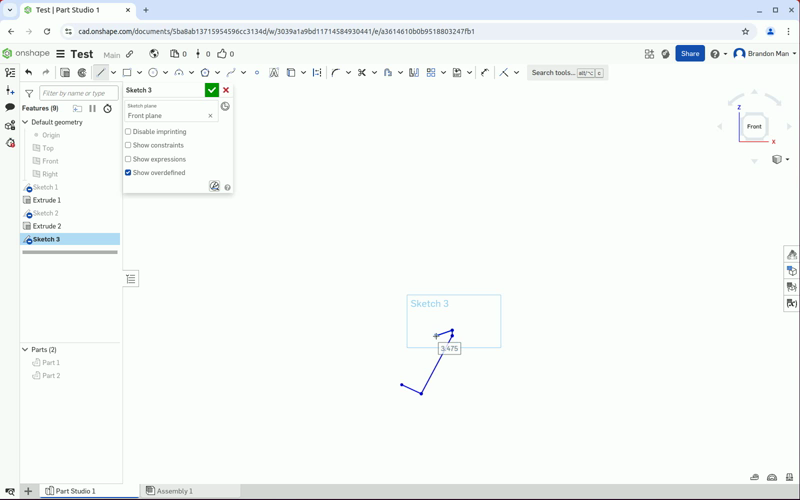
mouse_move(401, 384)
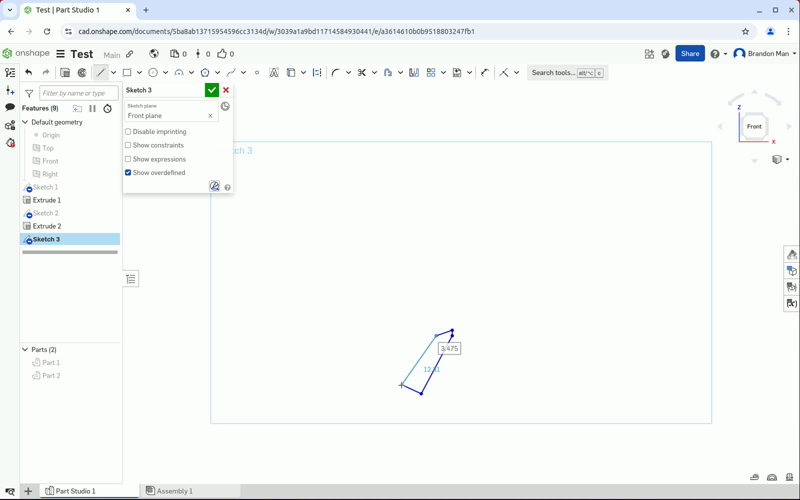
key_up(shift)
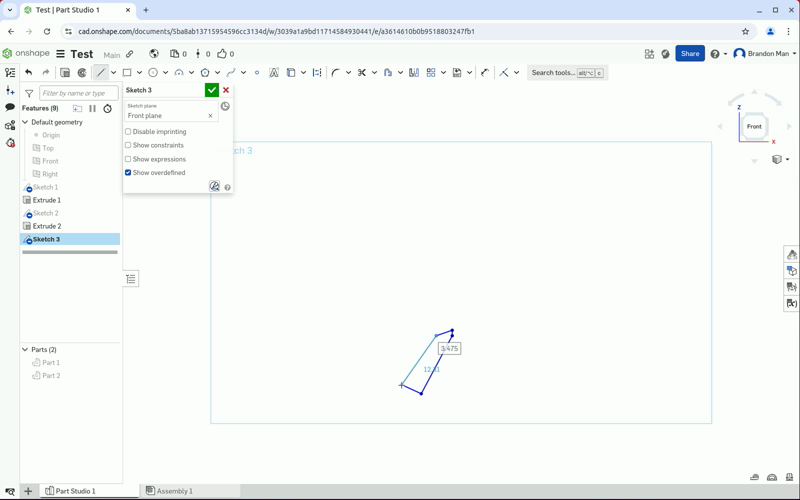
click(401, 384)
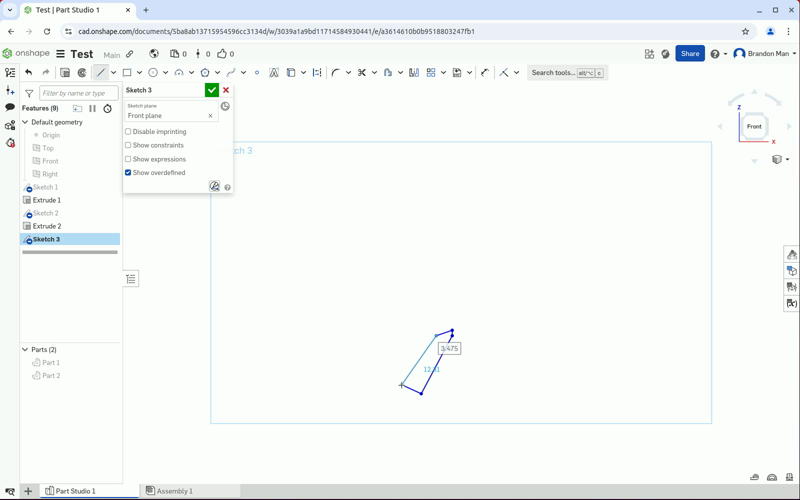
key(esc)
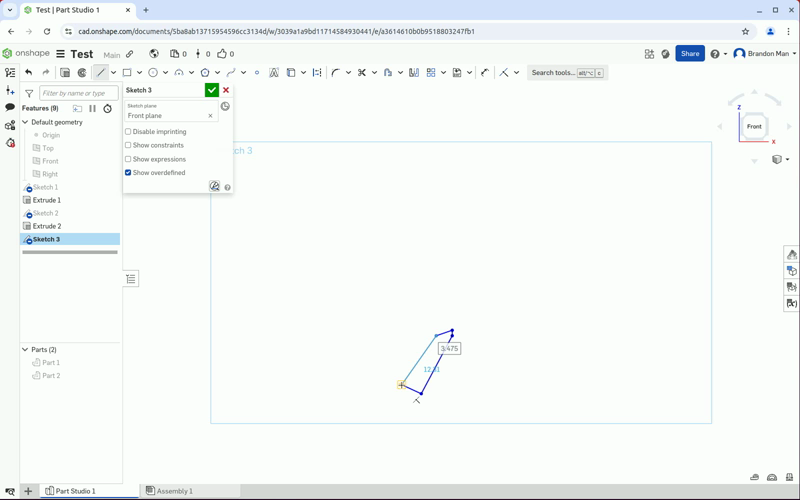
mouse_move(449, 336)
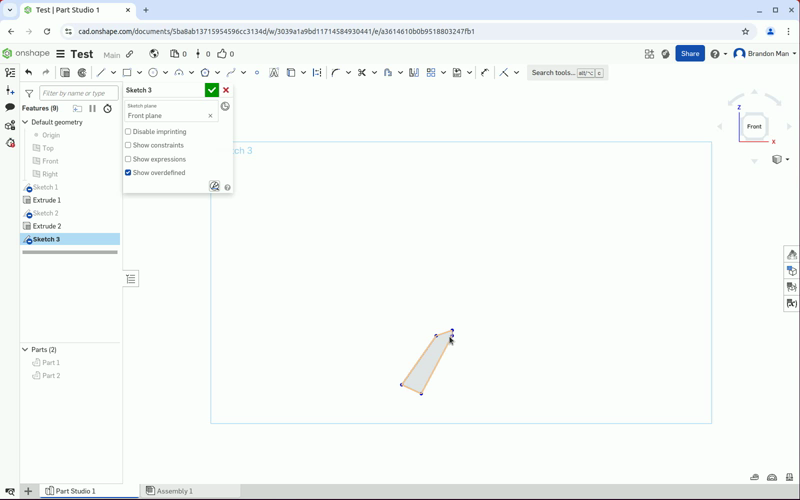
scroll(6)
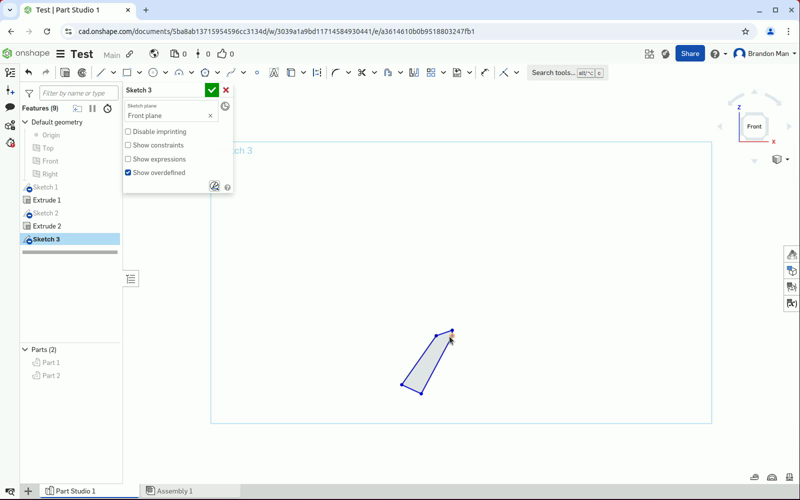
scroll(6)
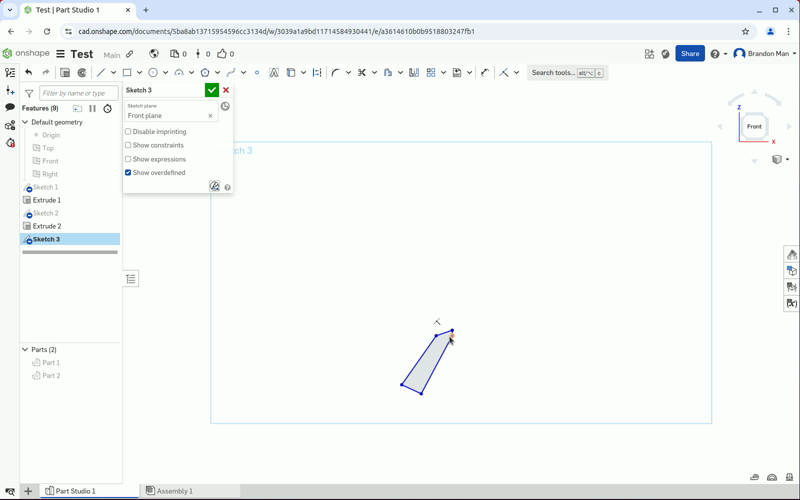
scroll(6)
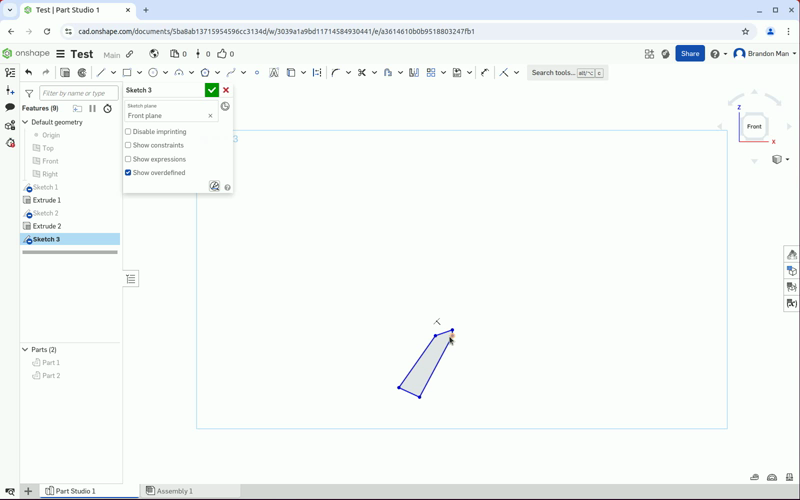
scroll(6)
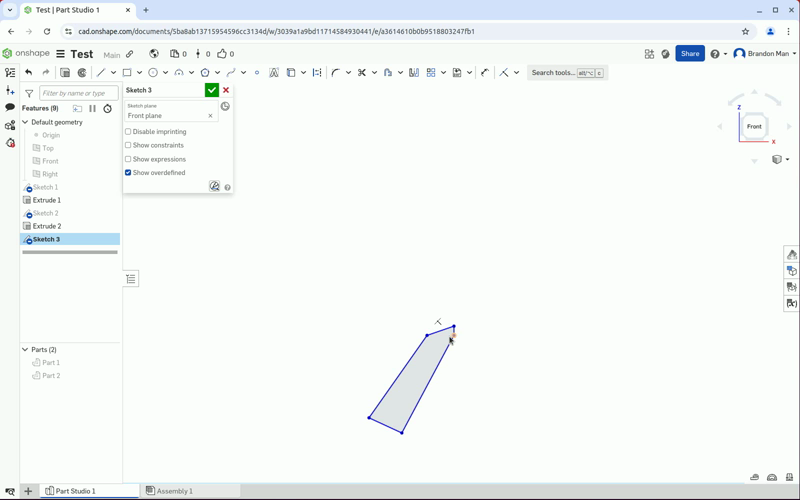
scroll(6)
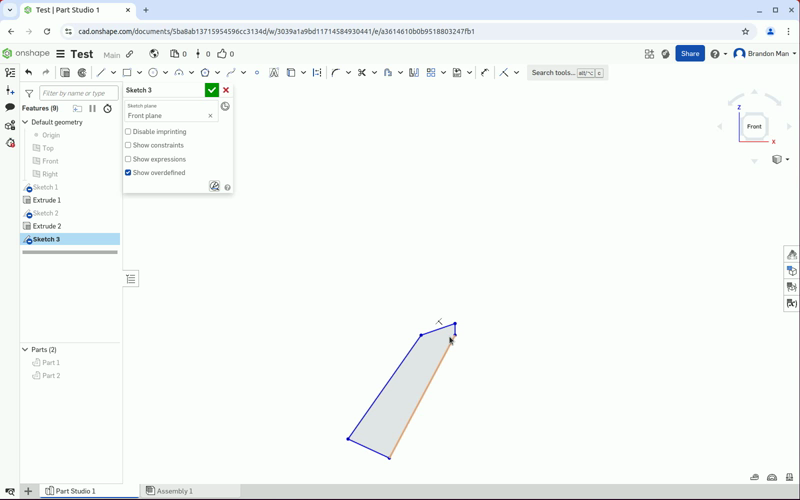
scroll(6)
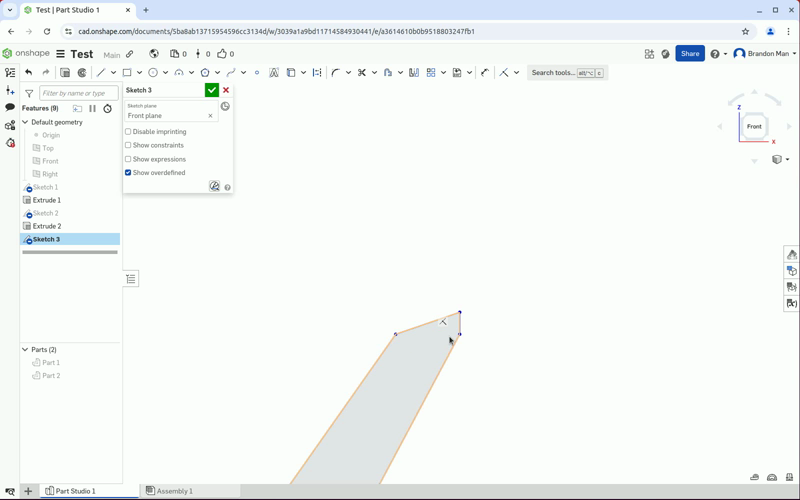
scroll(6)
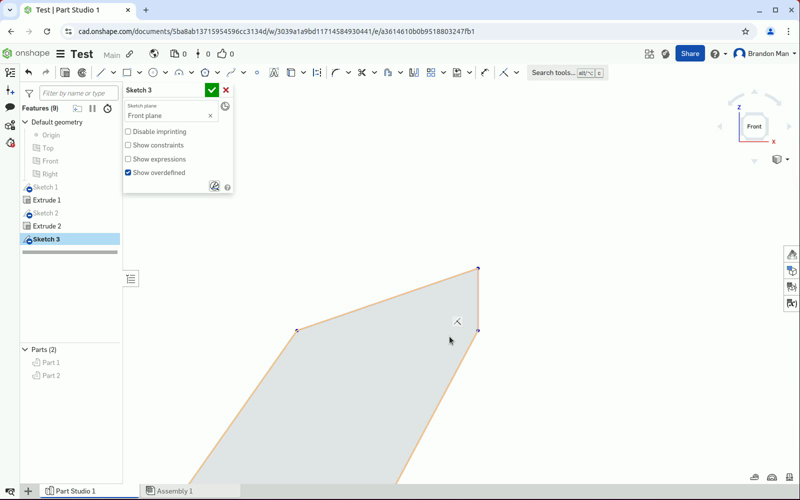
click(449, 336)
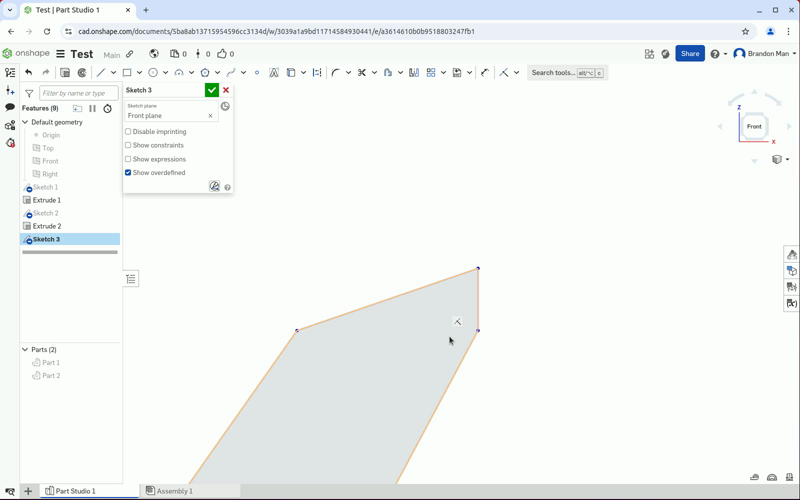
scroll(-6)
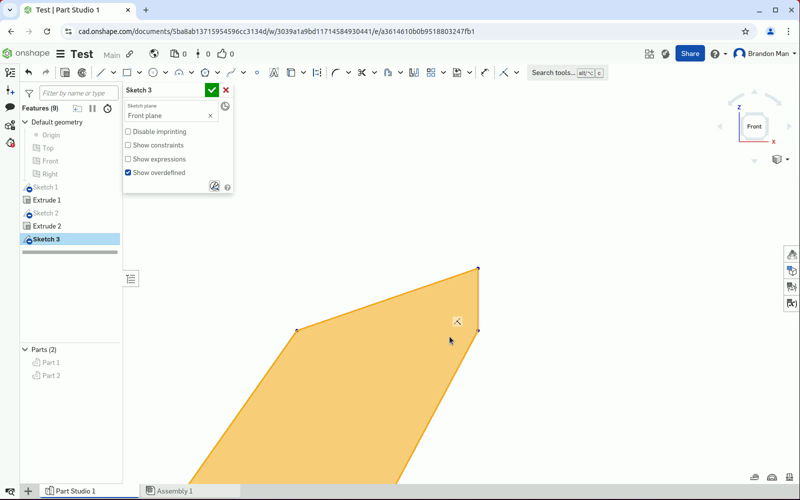
scroll(-6)
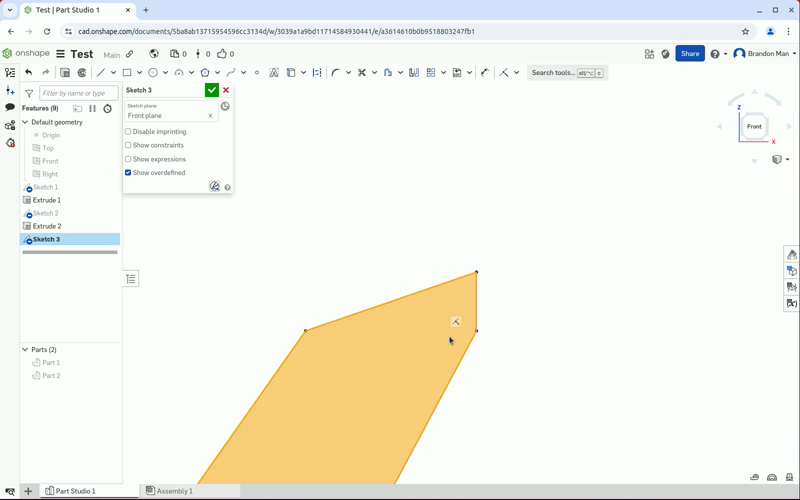
scroll(-6)
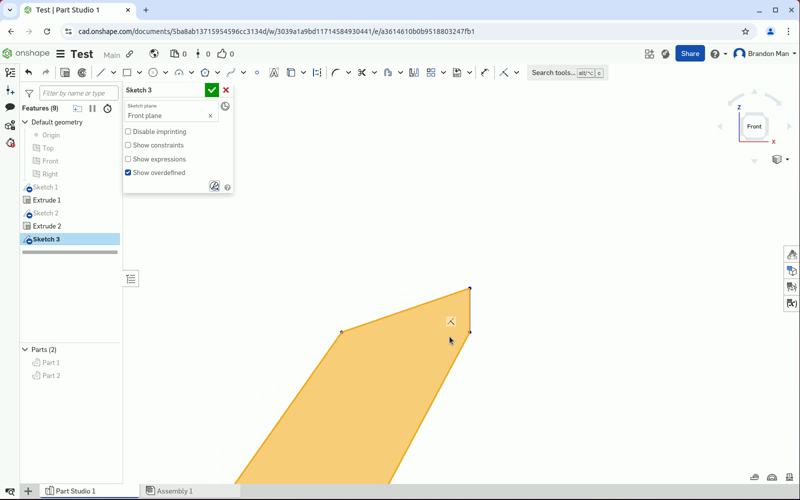
scroll(-6)
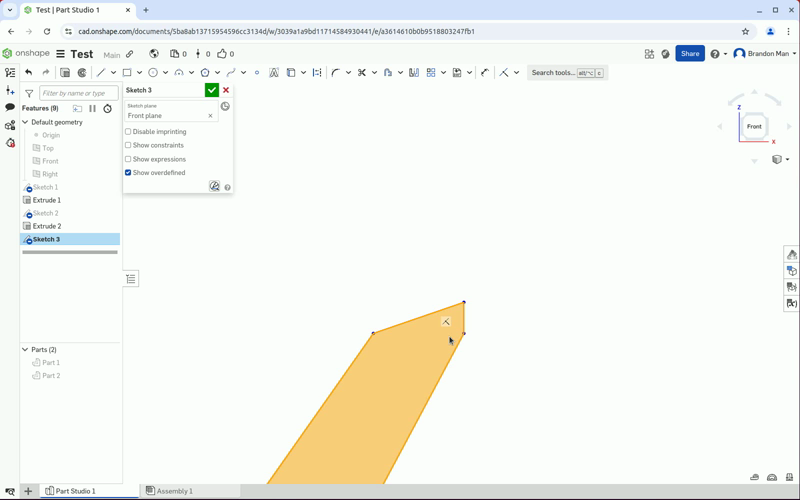
scroll(-6)
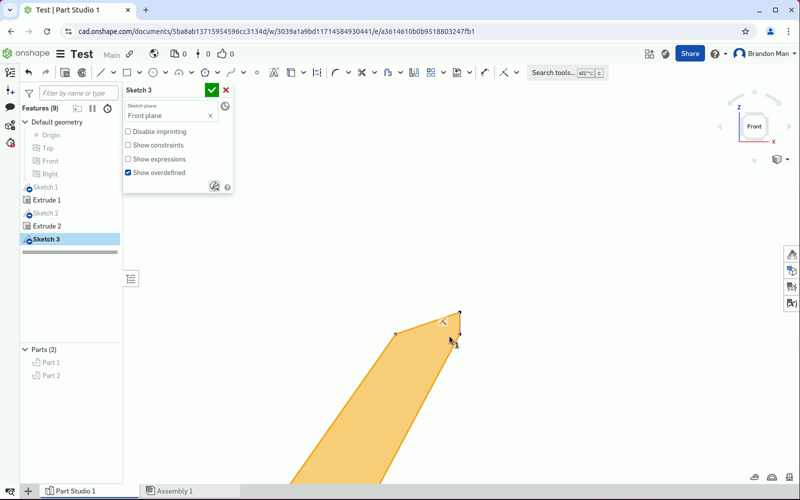
scroll(-6)
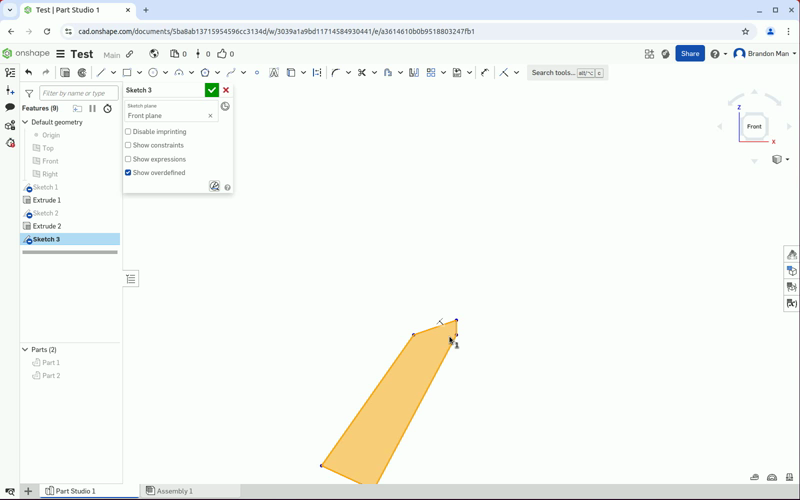
scroll(-6)
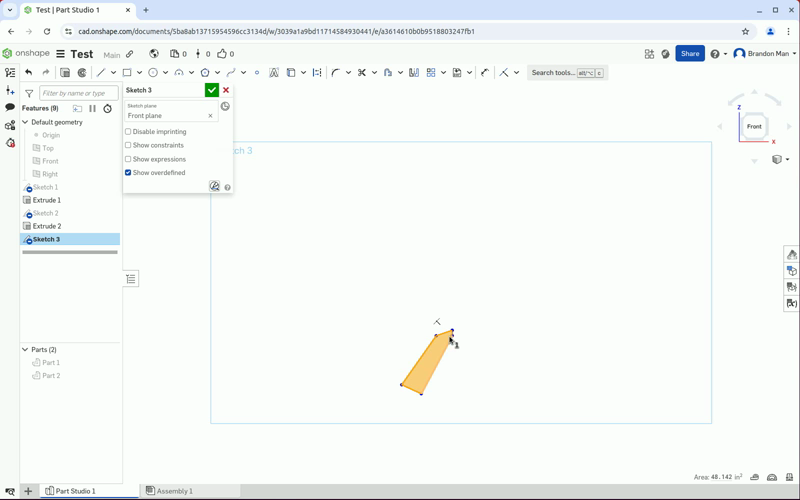
mouse_move(73, 352)
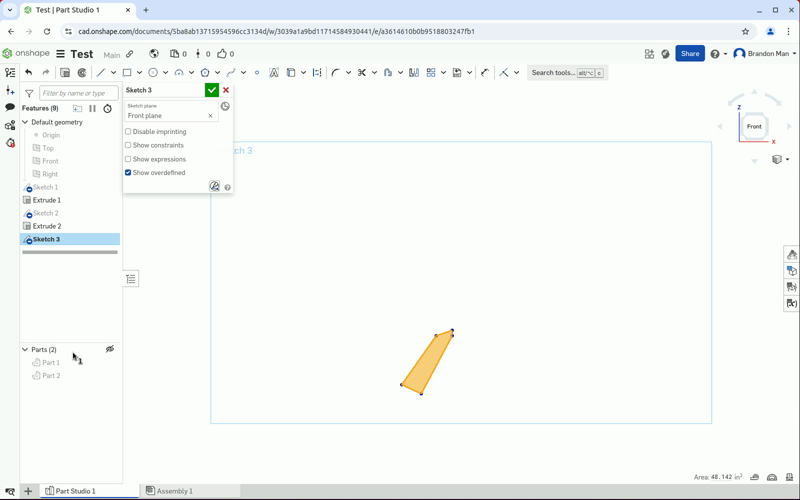
key(shift+y)
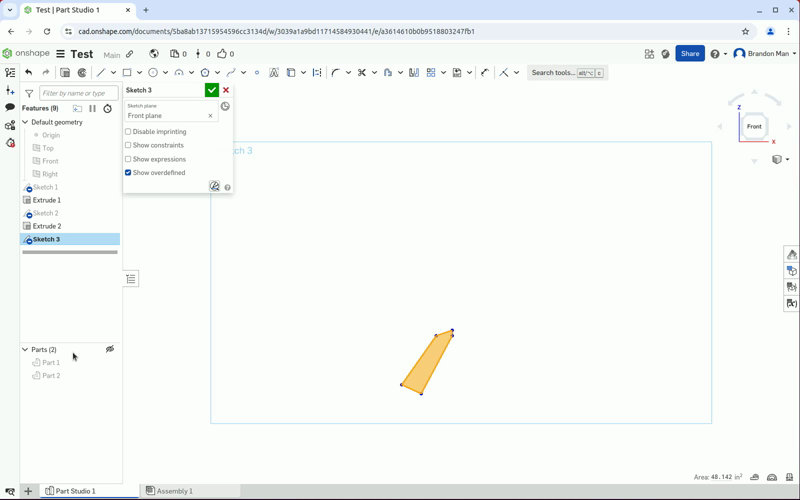
key(shift+e)
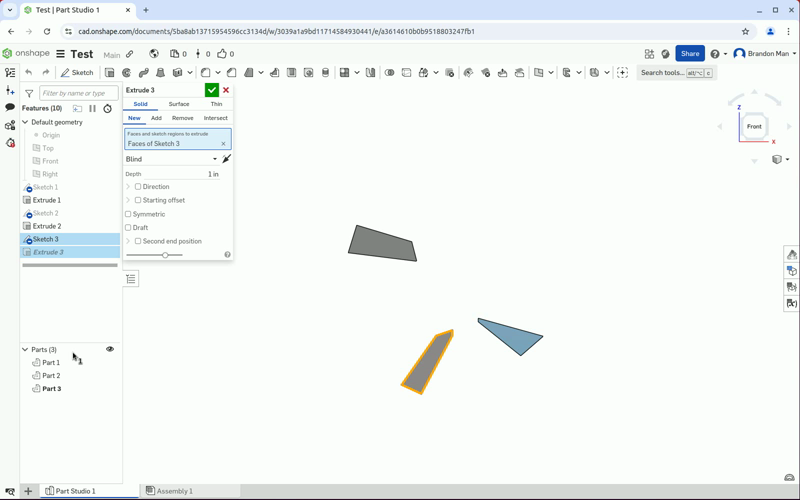
mouse_move(143, 106)
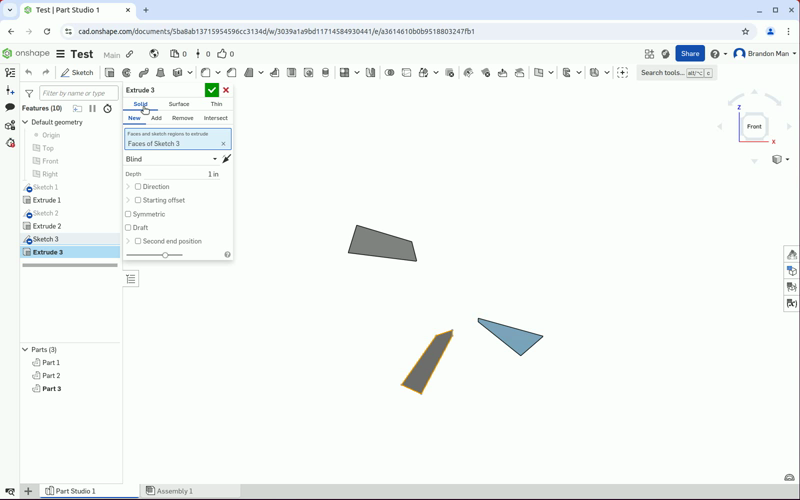
click(143, 106)
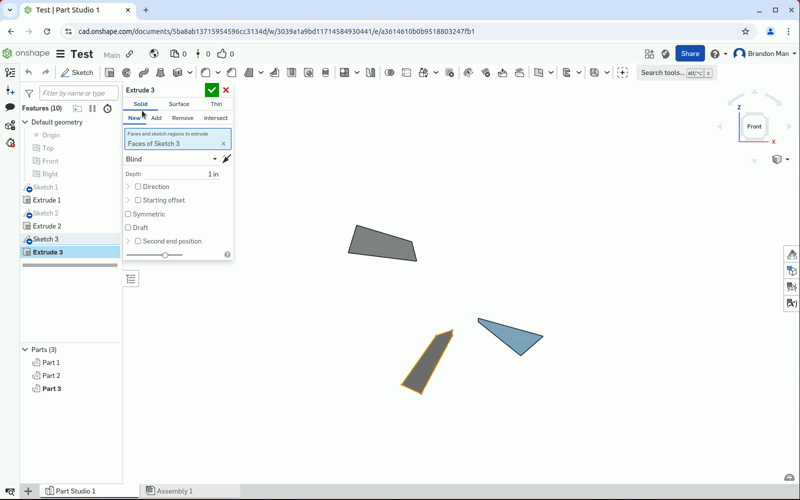
mouse_move(137, 120)
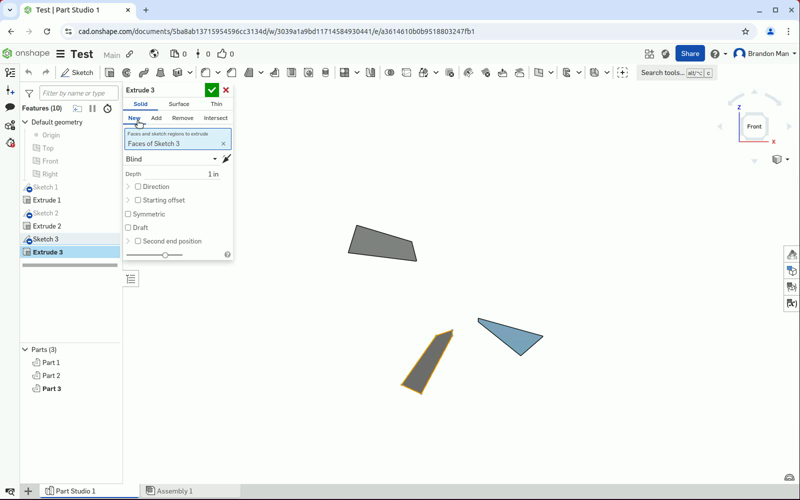
click(137, 120)
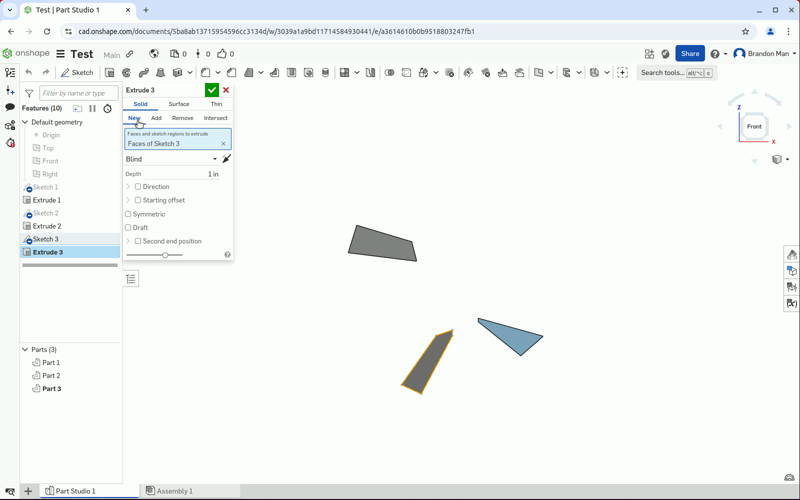
key(tab, 4)
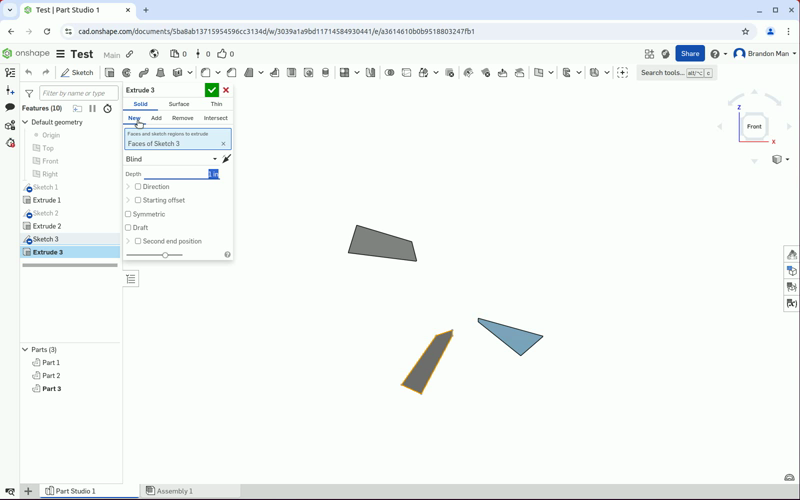
text(6.981)
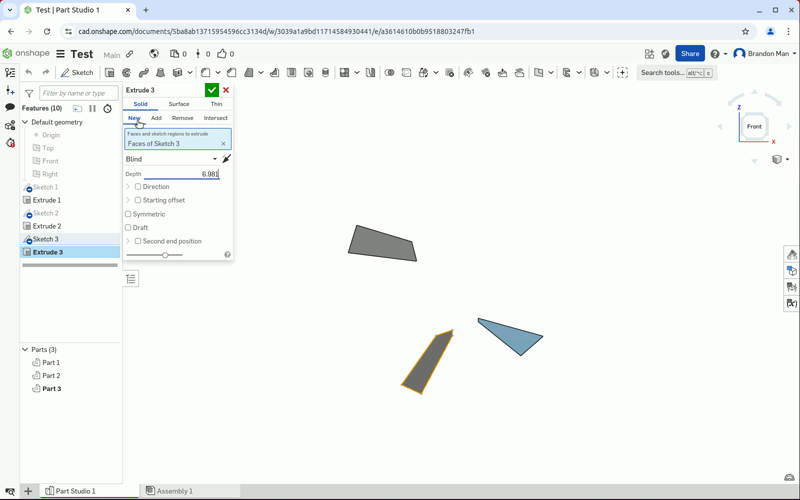
key(enter)
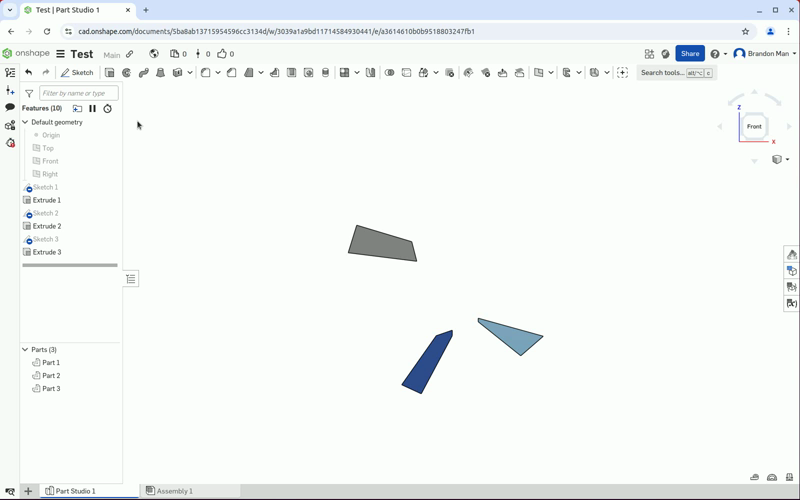
key(shift+h)
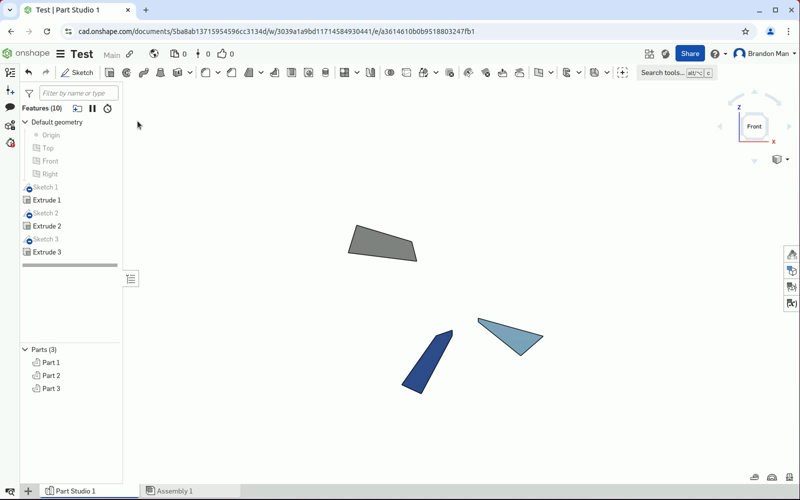
key(shift+h)
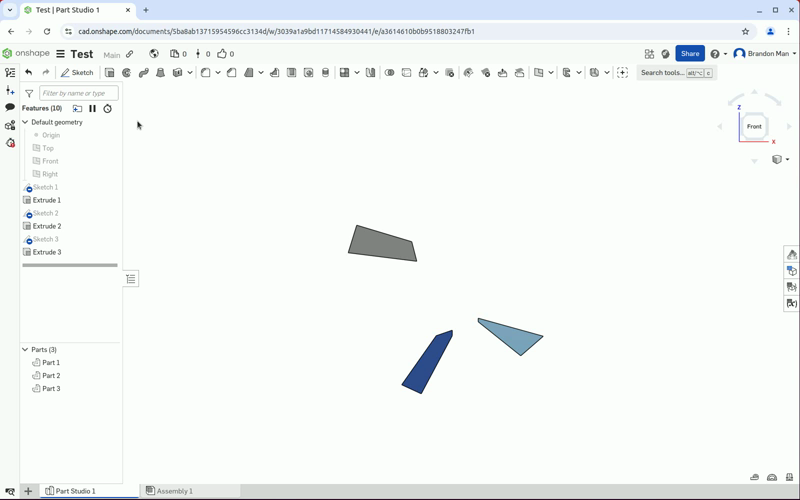
mouse_move(73, 189)
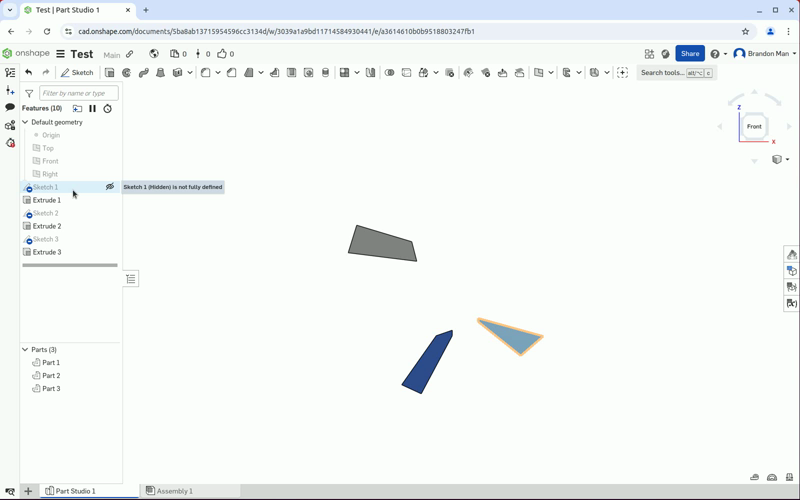
click(73, 189)
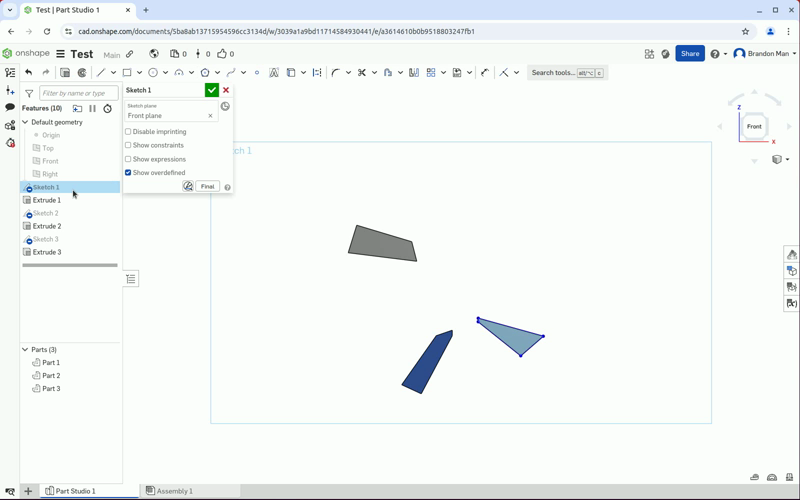
mouse_move(229, 92)
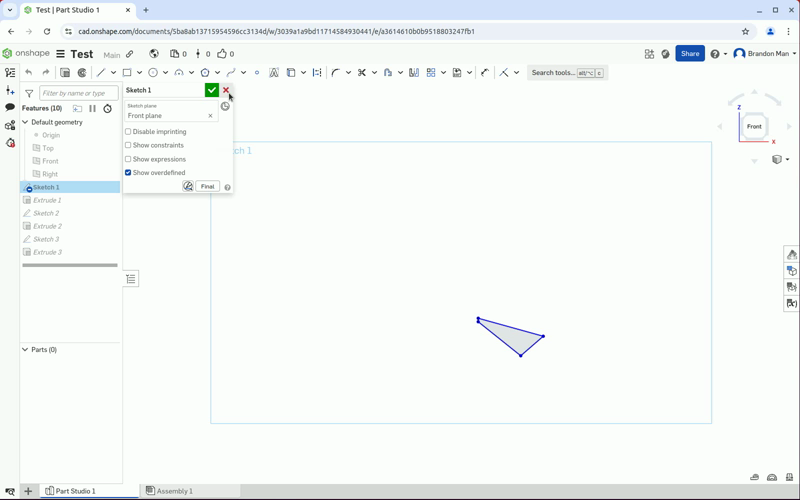
click(229, 92)
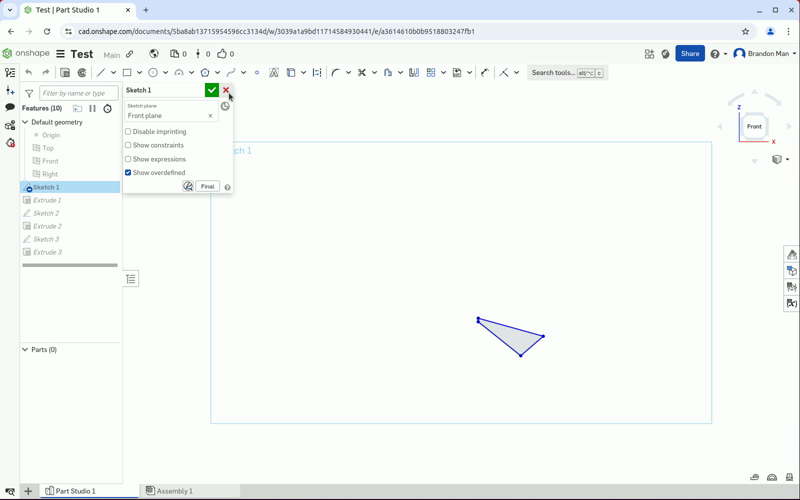
key(shift+s)
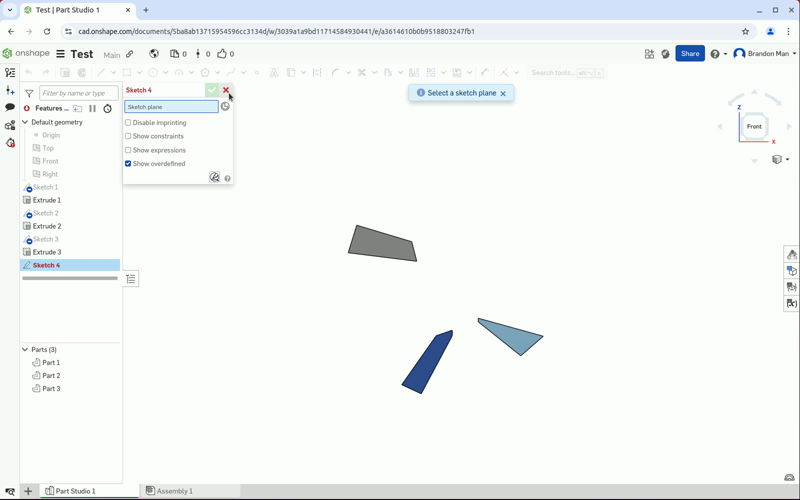
mouse_move(73, 163)
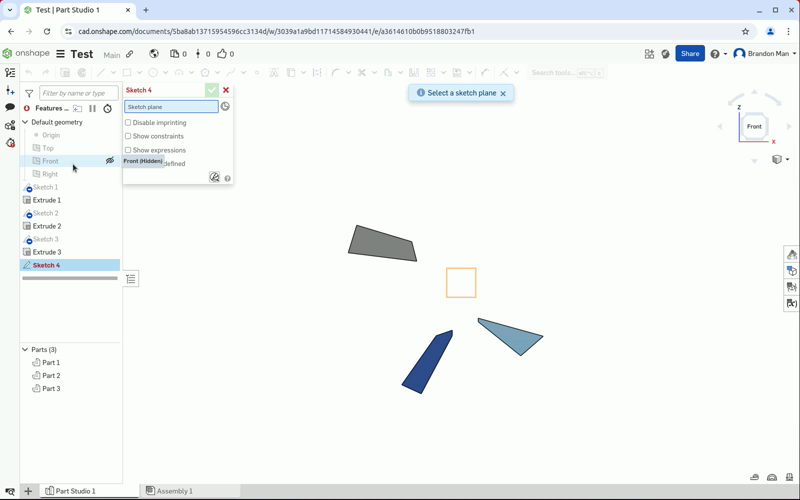
click(73, 163)
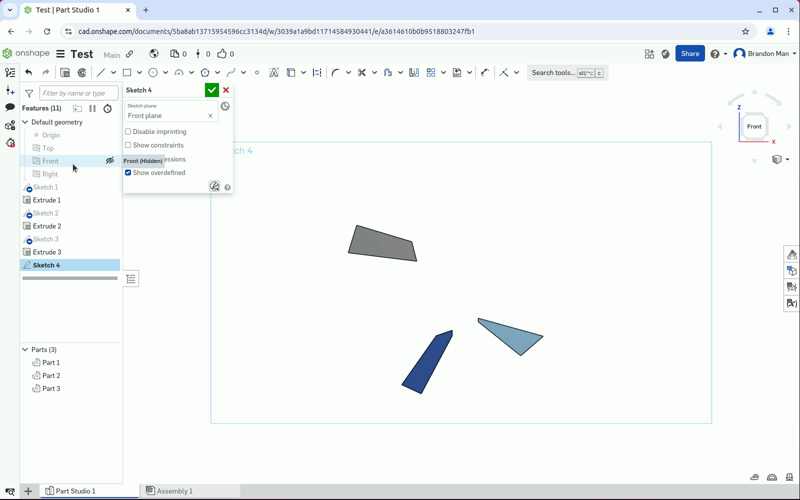
mouse_move(73, 352)
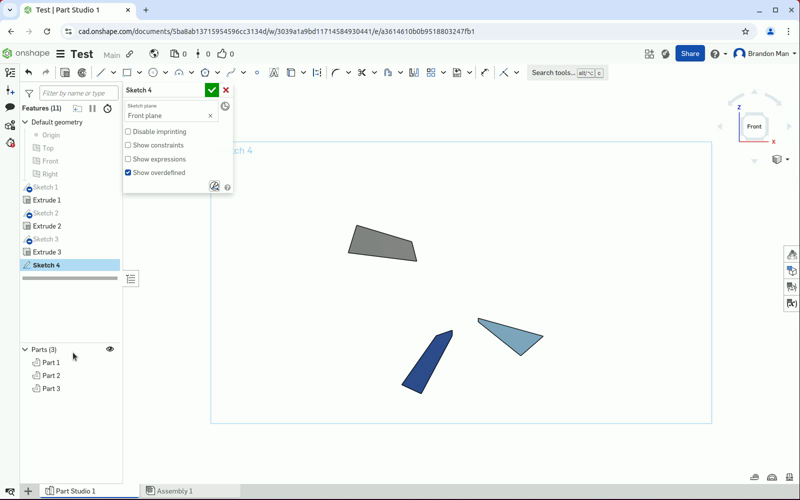
key(y)
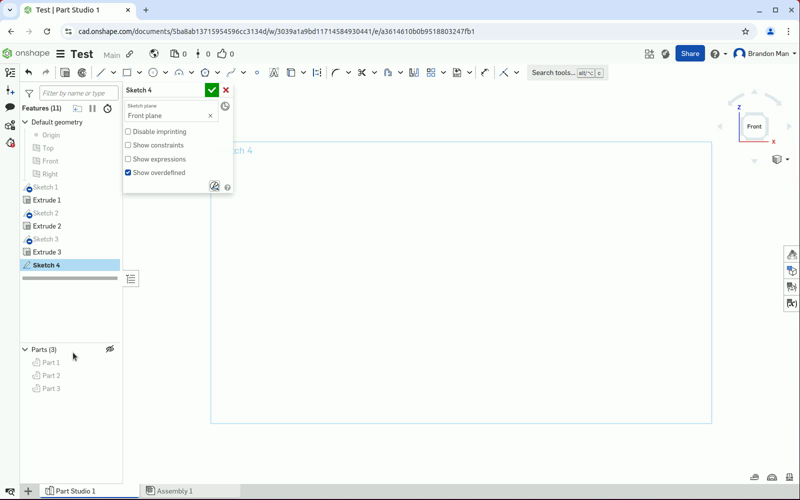
key(l)
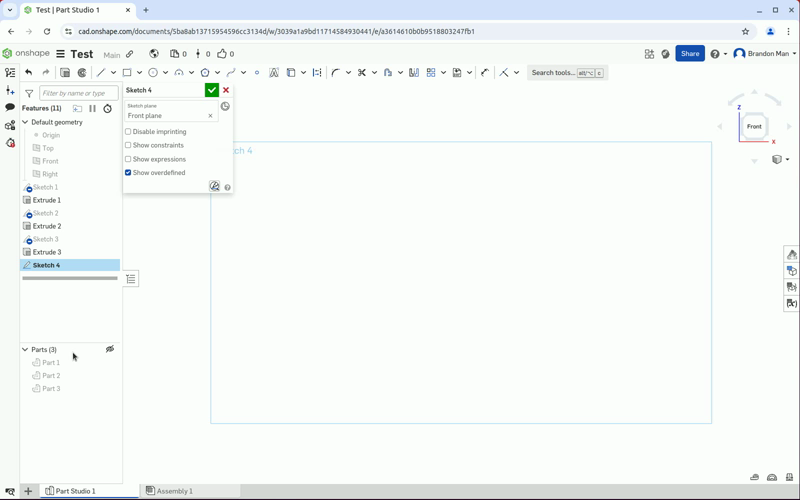
key_down(shift)
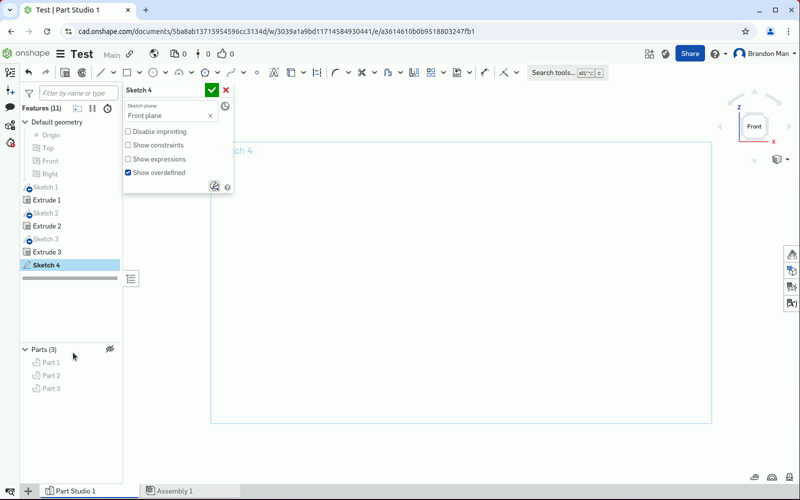
mouse_move(410, 241)
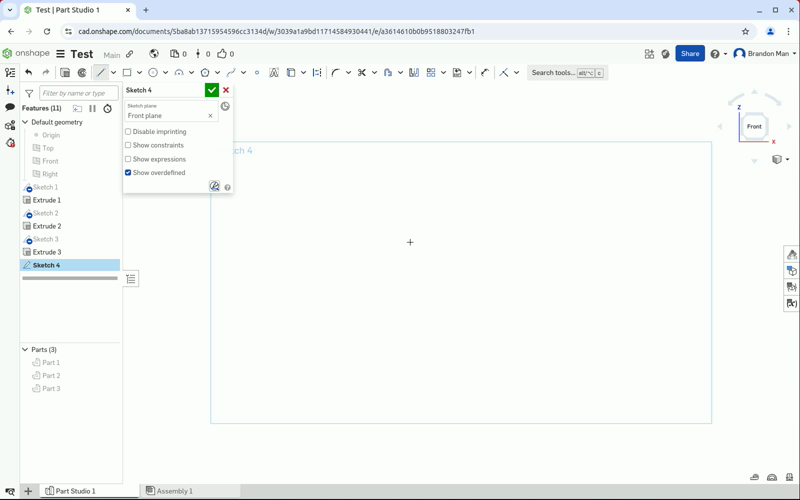
click(410, 241)
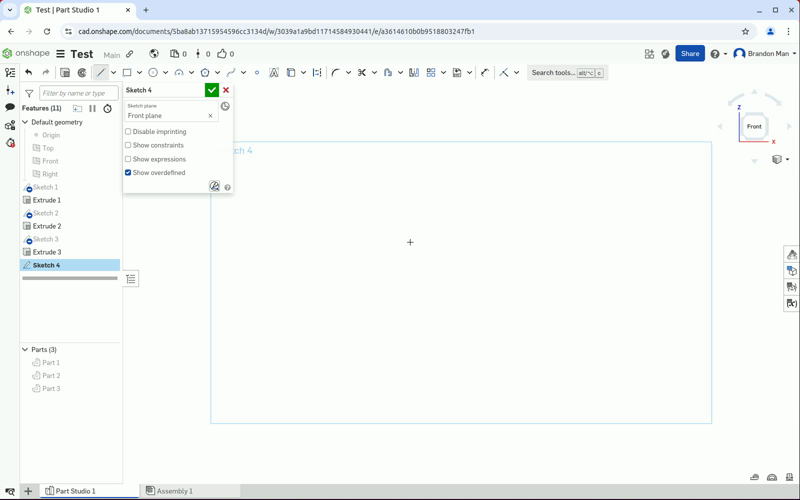
key_up(shift)
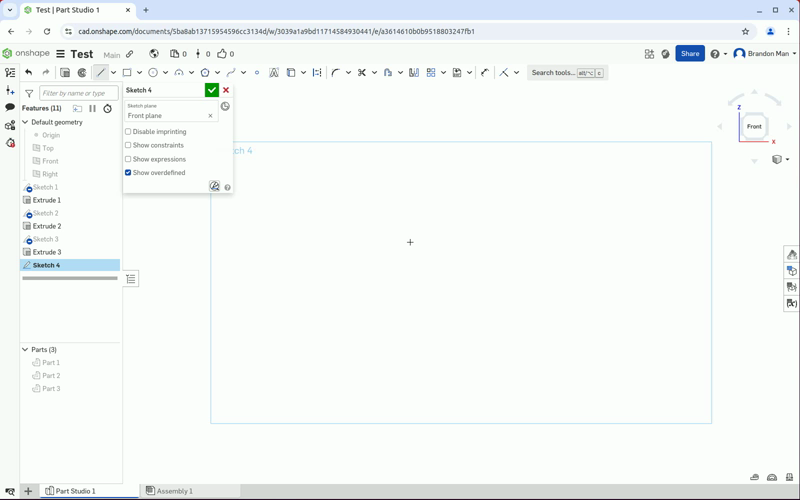
key_down(shift)
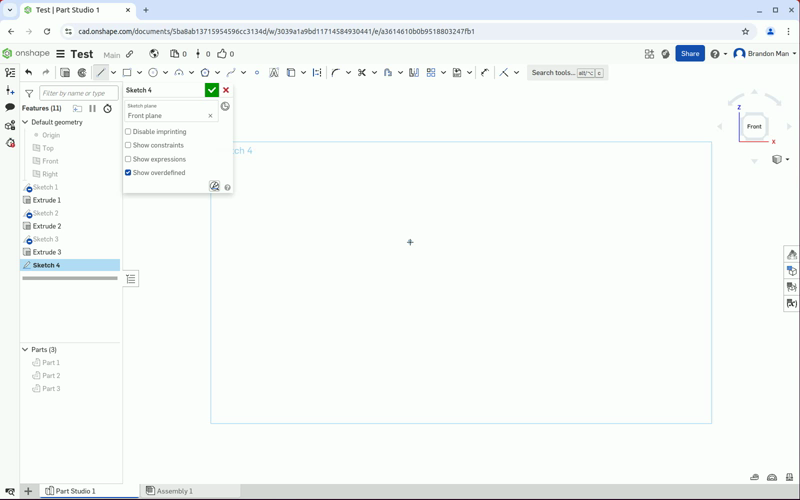
mouse_move(440, 241)
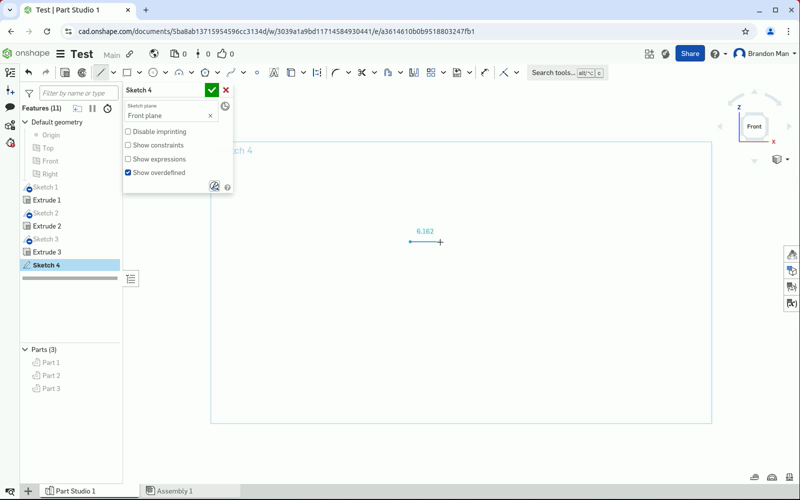
mouse_move(415, 261)
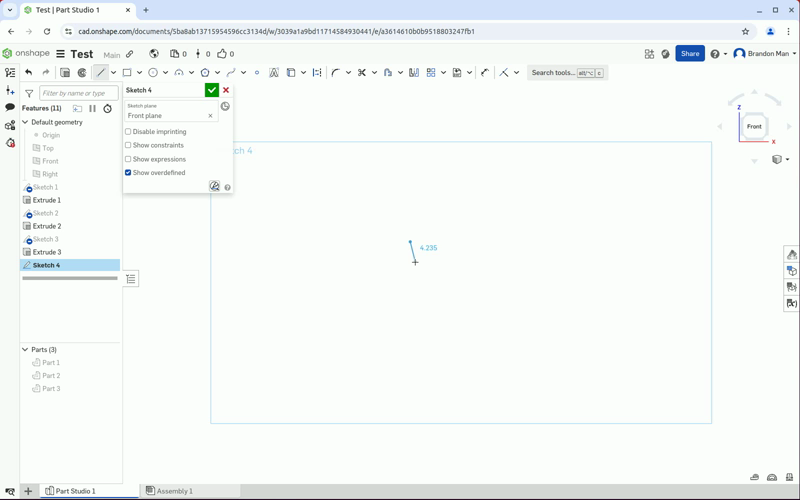
click(415, 261)
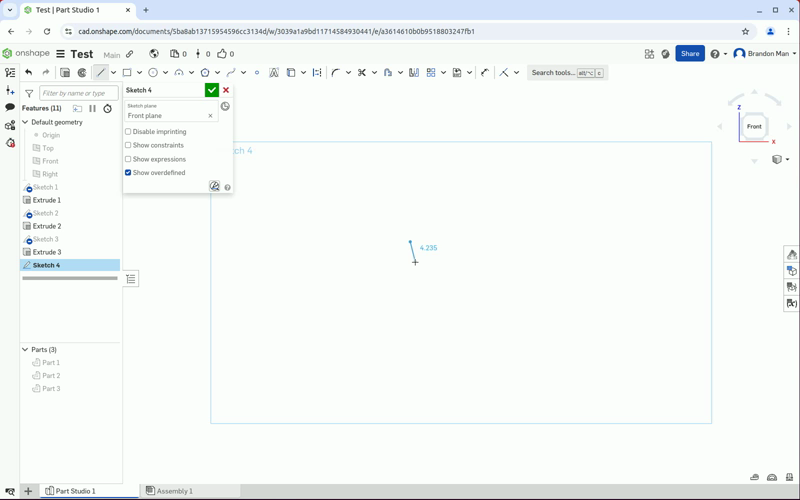
key_up(shift)
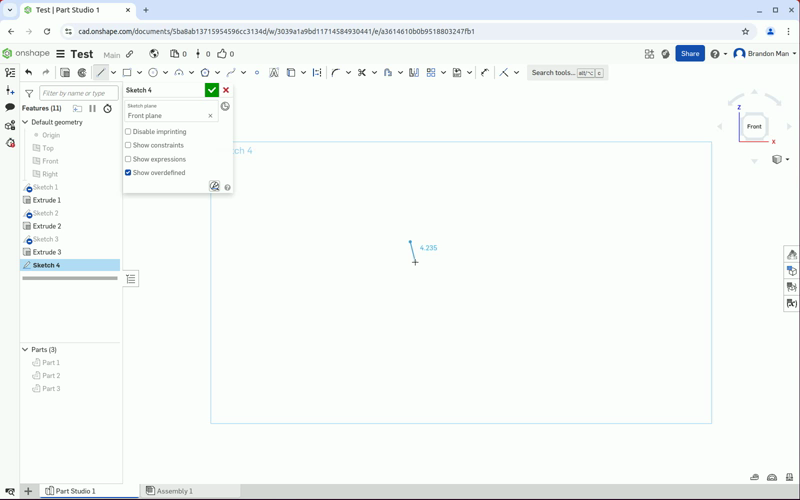
key_down(shift)
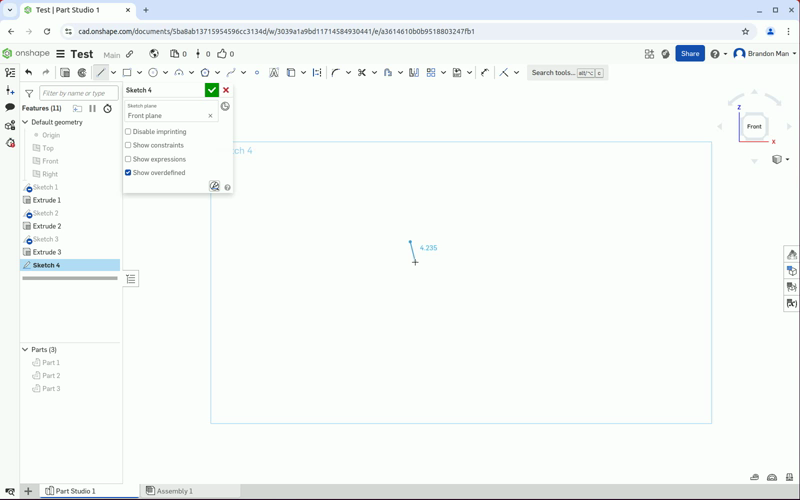
mouse_move(436, 336)
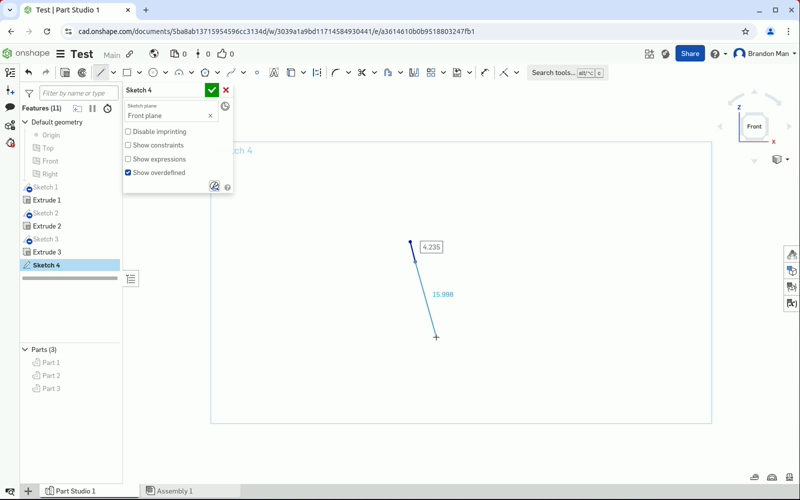
click(436, 336)
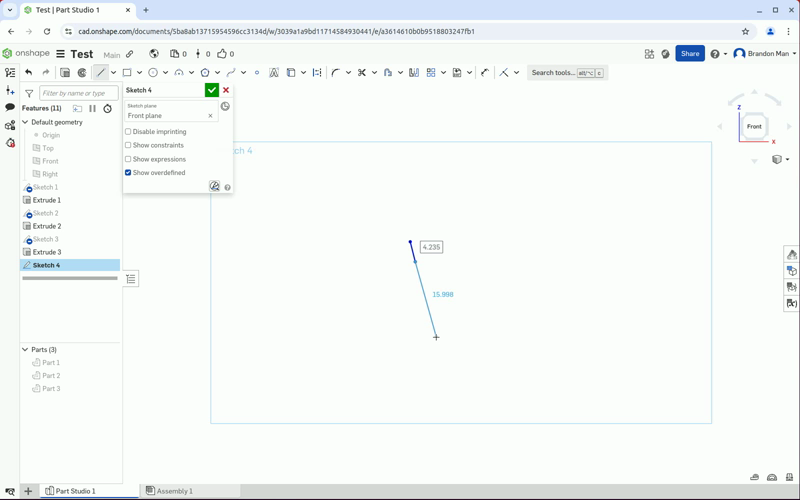
key_up(shift)
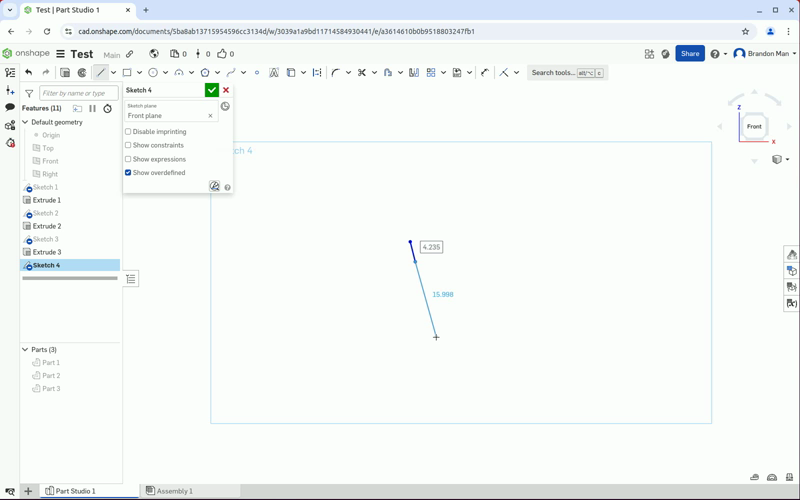
key_down(shift)
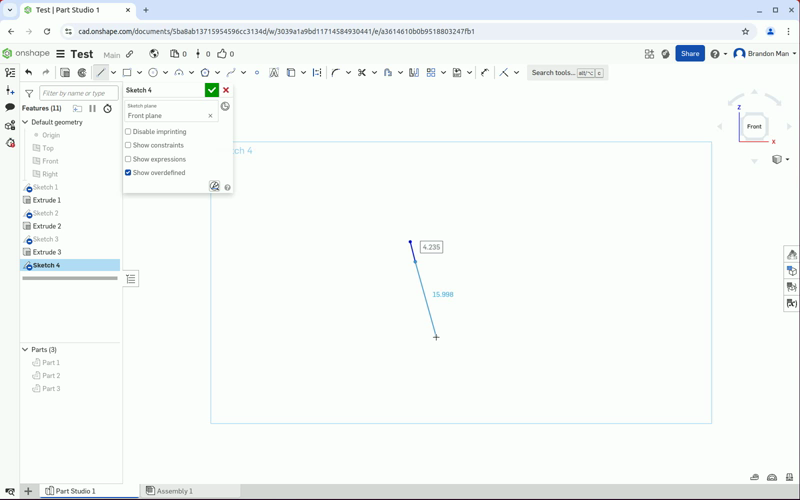
mouse_move(466, 336)
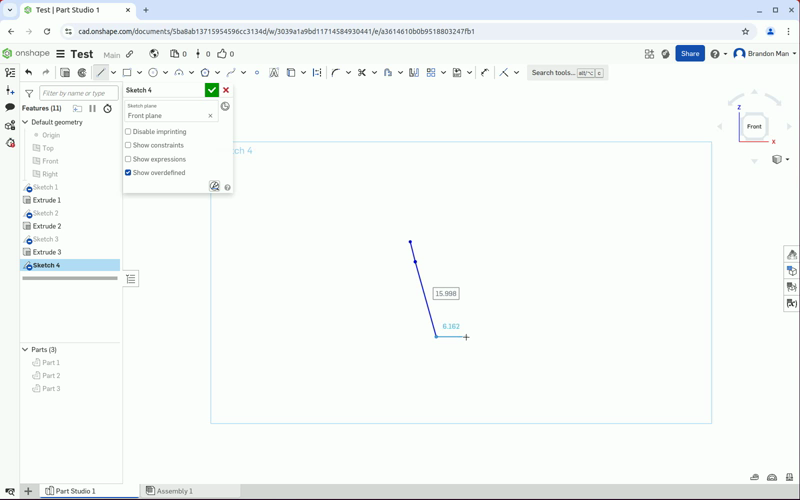
mouse_move(451, 332)
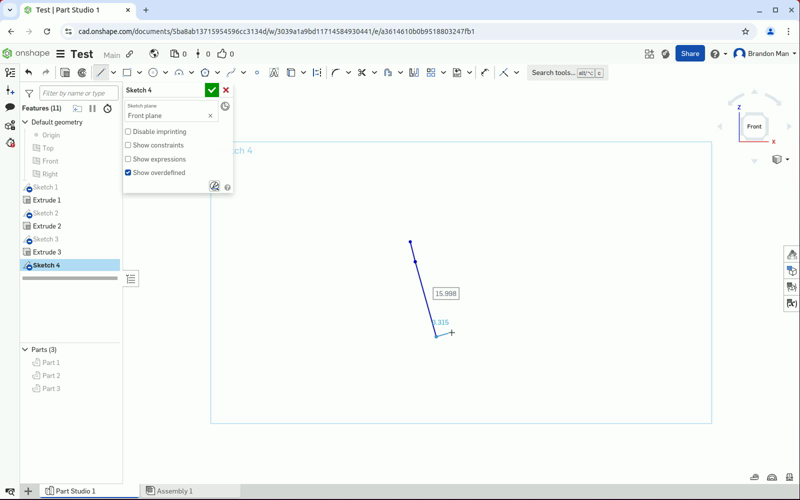
click(451, 332)
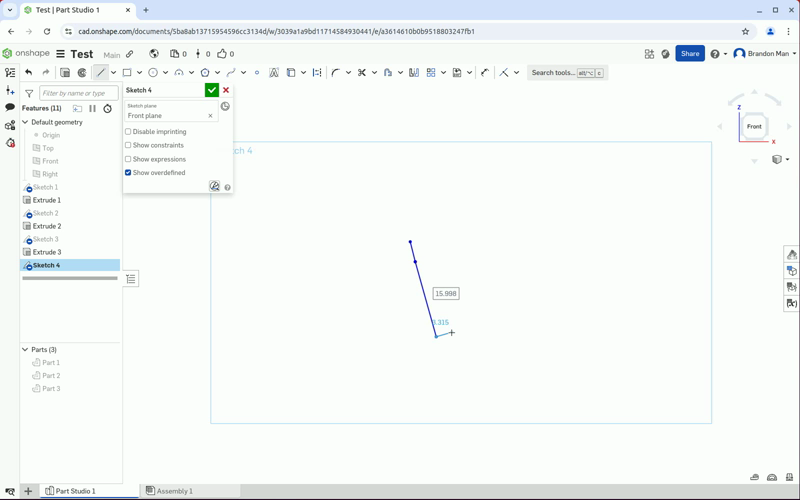
key_up(shift)
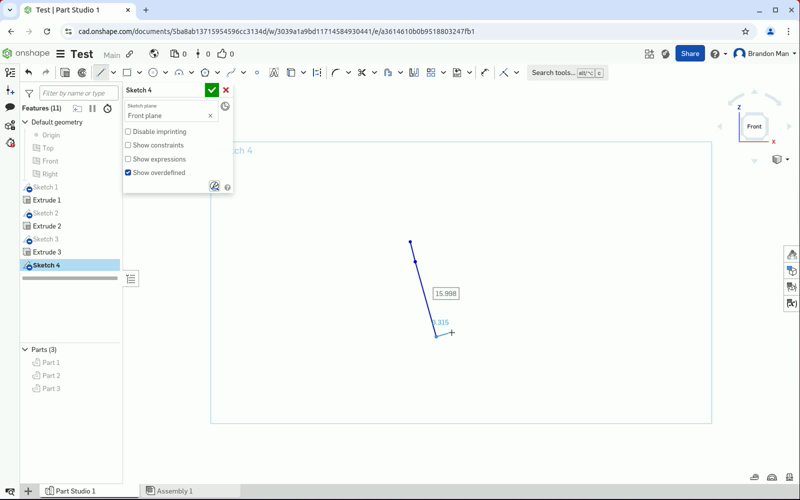
key_down(shift)
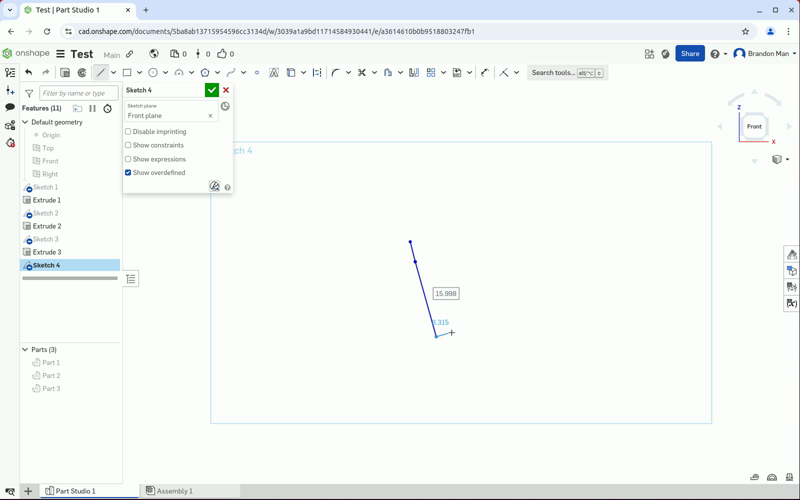
mouse_move(481, 332)
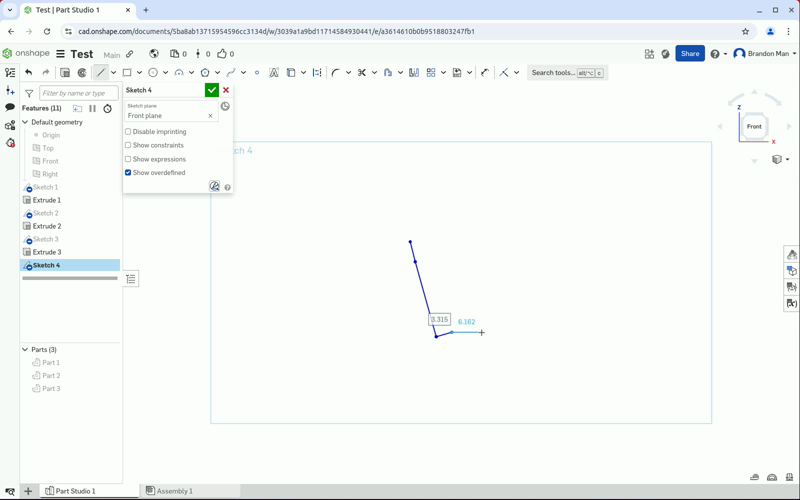
mouse_move(478, 321)
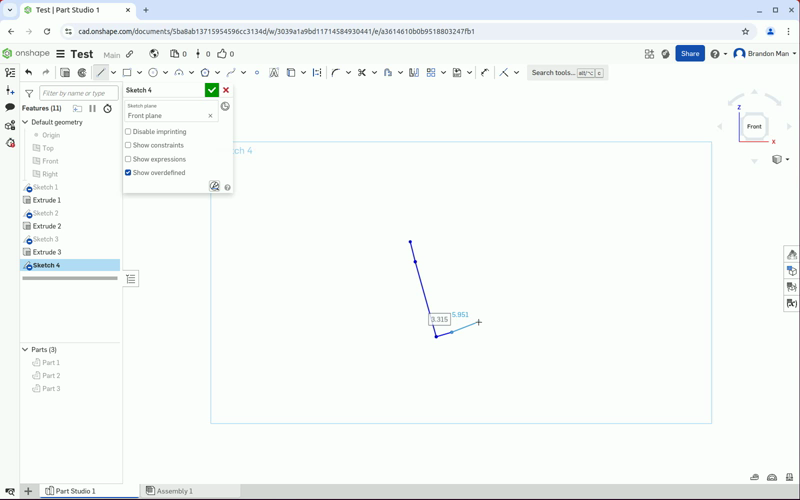
click(478, 321)
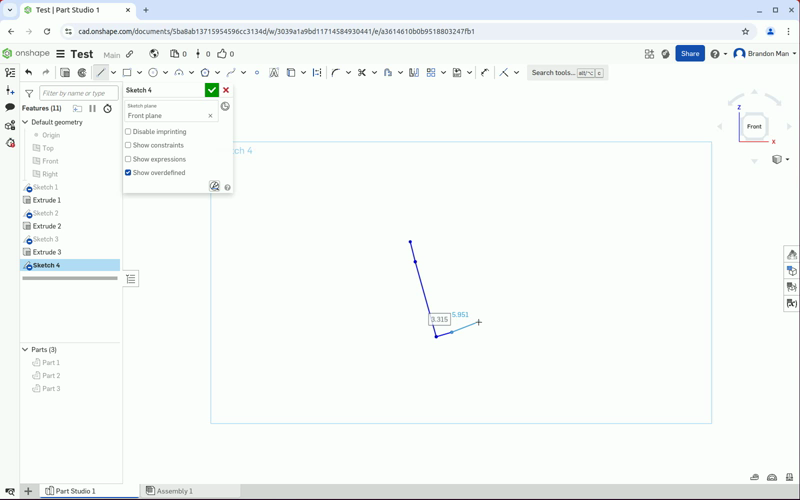
key_up(shift)
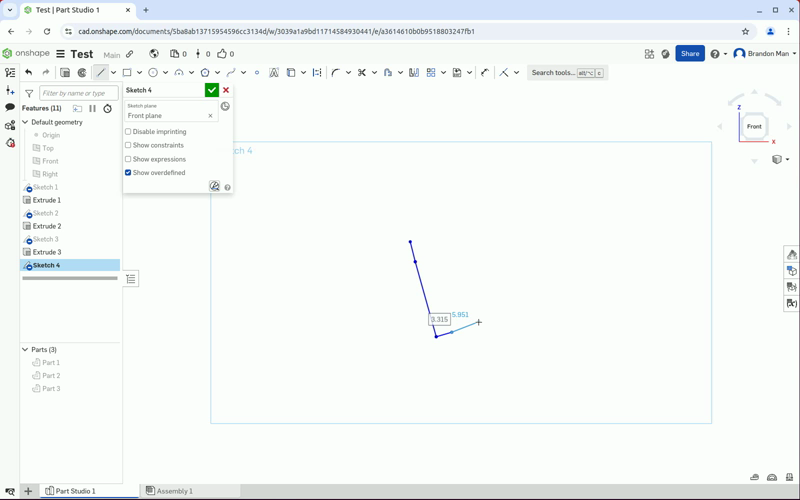
key_down(shift)
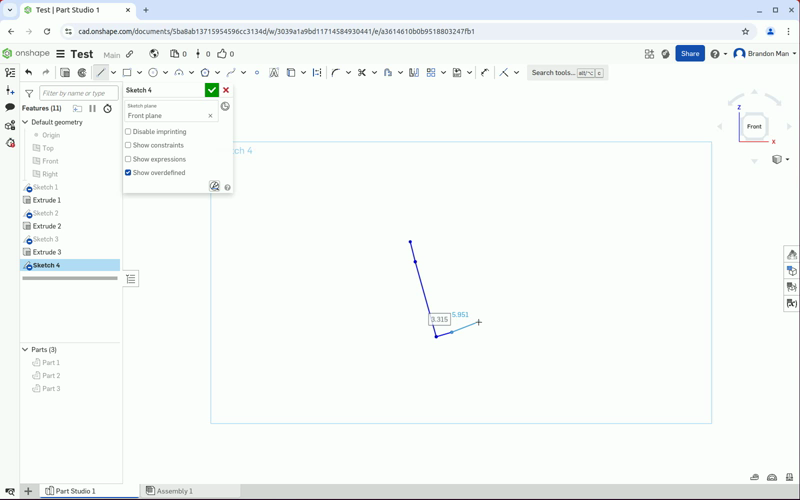
mouse_move(451, 225)
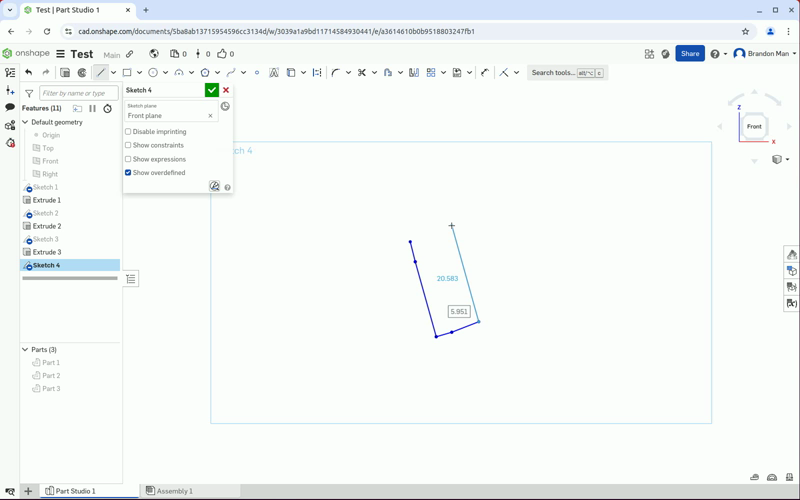
click(451, 225)
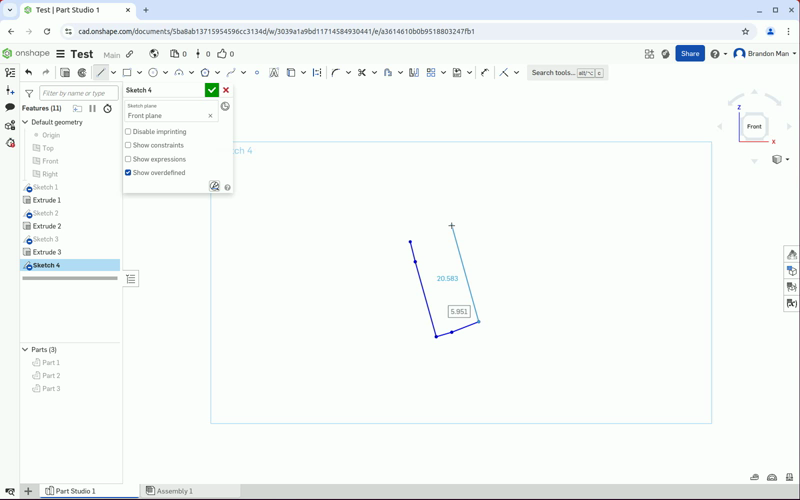
key_up(shift)
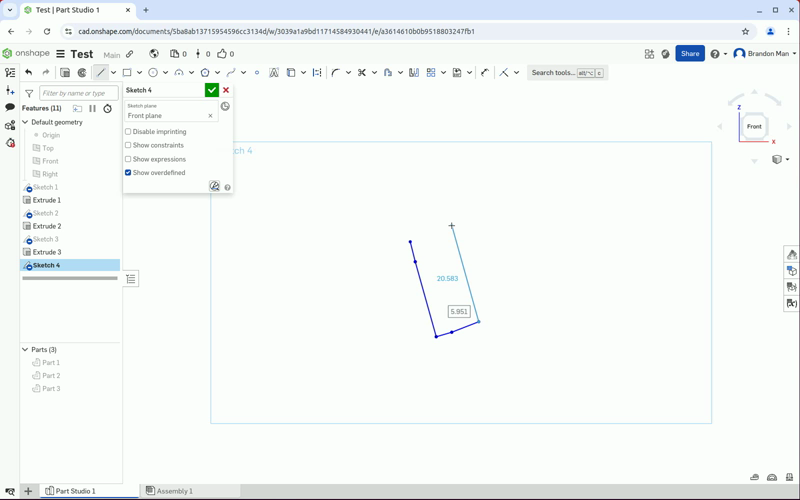
mouse_move(481, 225)
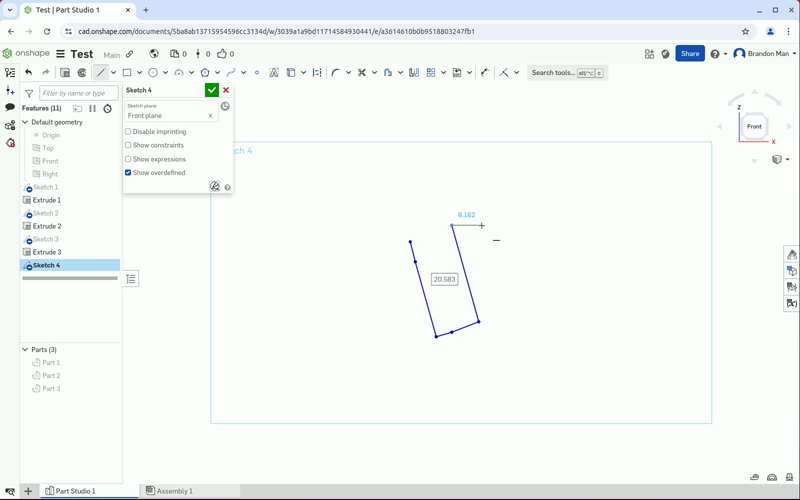
key_down(shift)
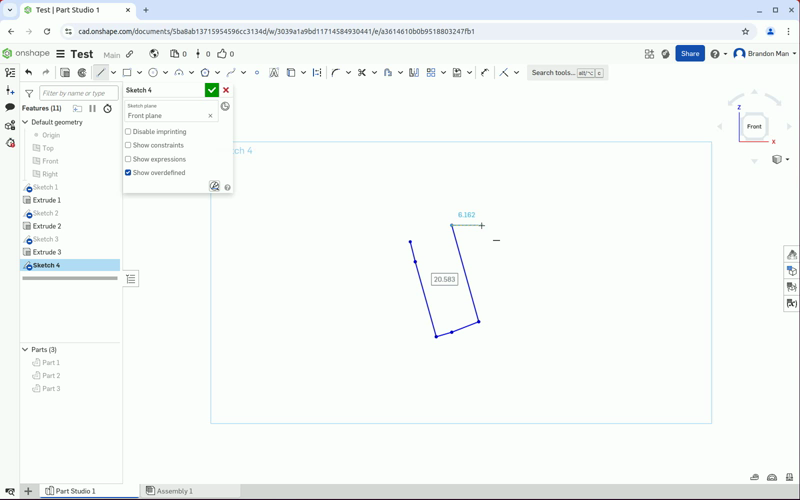
mouse_move(410, 241)
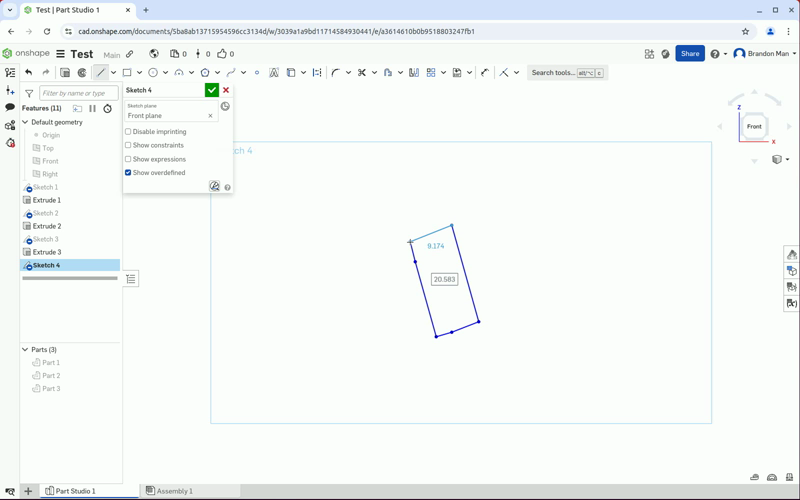
key_up(shift)
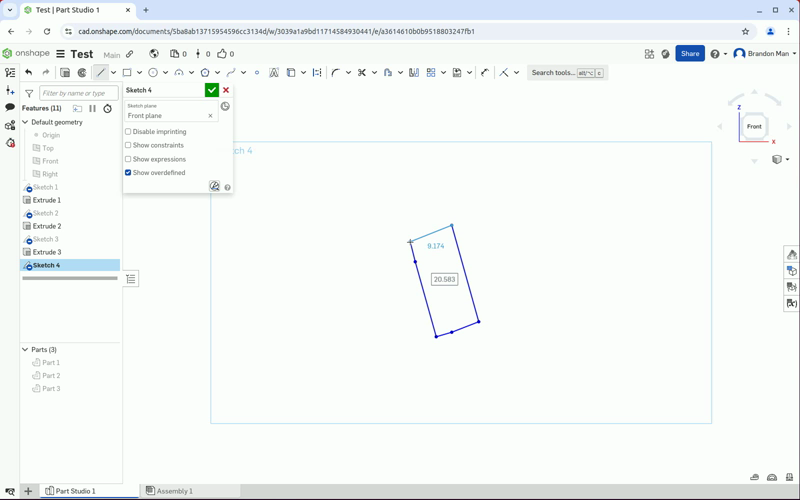
click(410, 241)
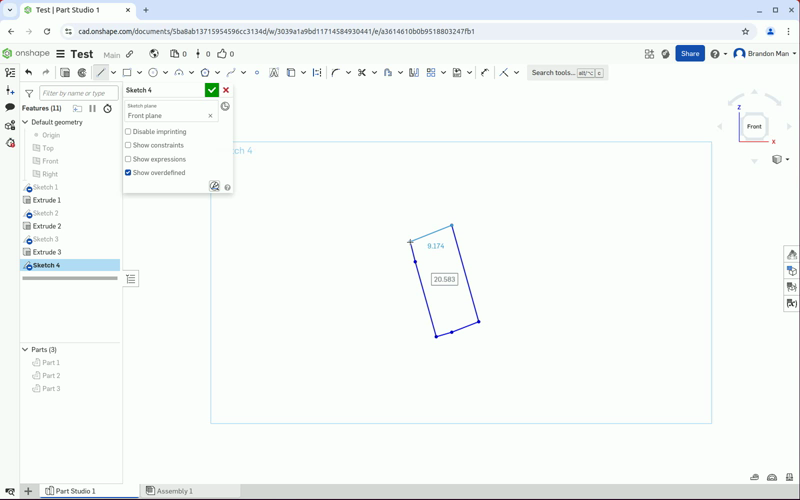
key(esc)
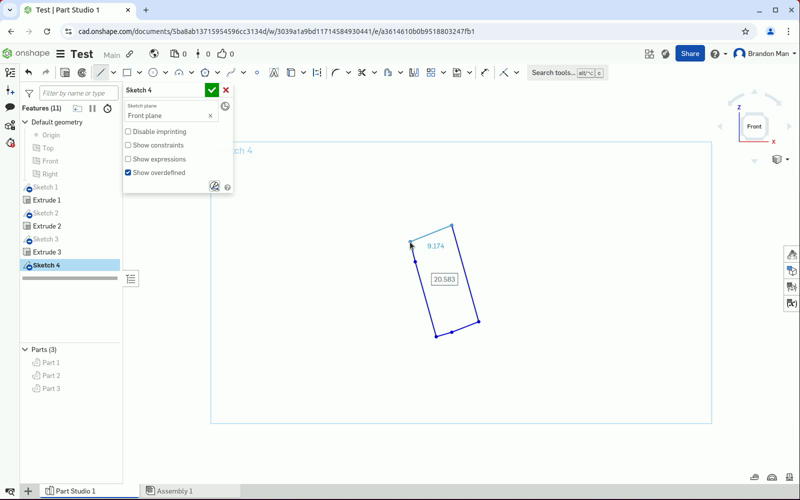
mouse_move(437, 282)
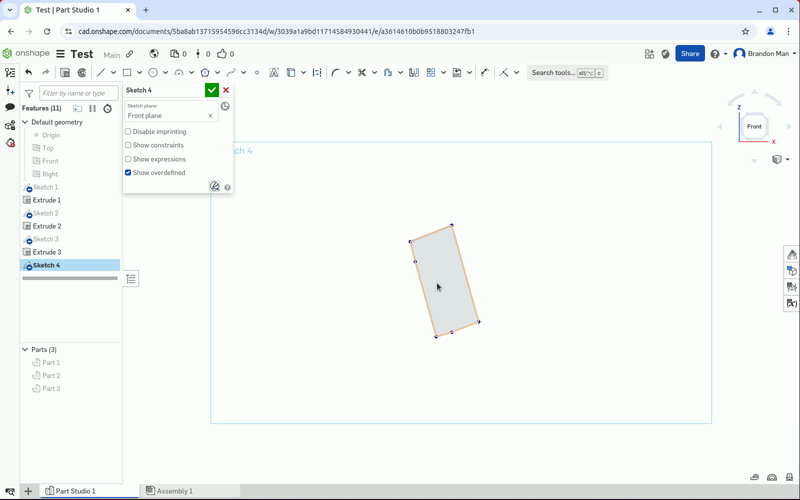
click(437, 282)
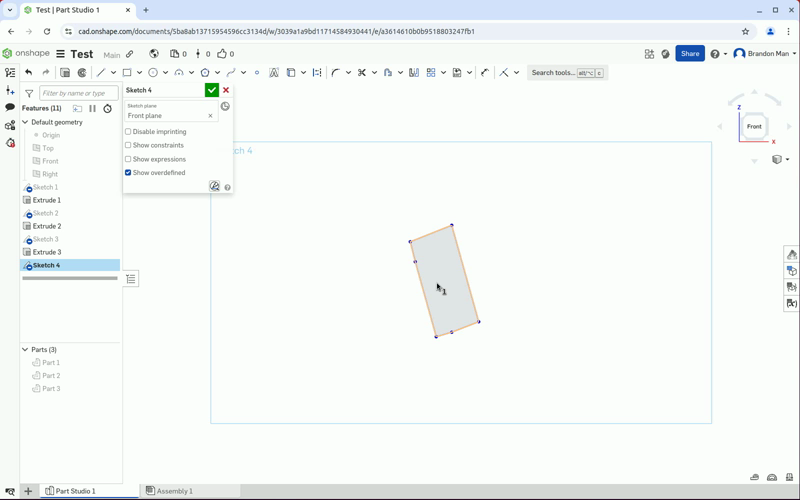
mouse_move(73, 352)
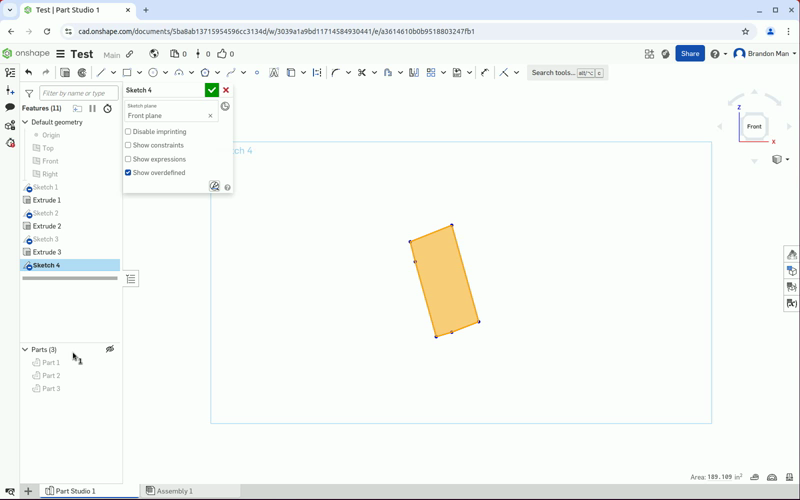
key(shift+y)
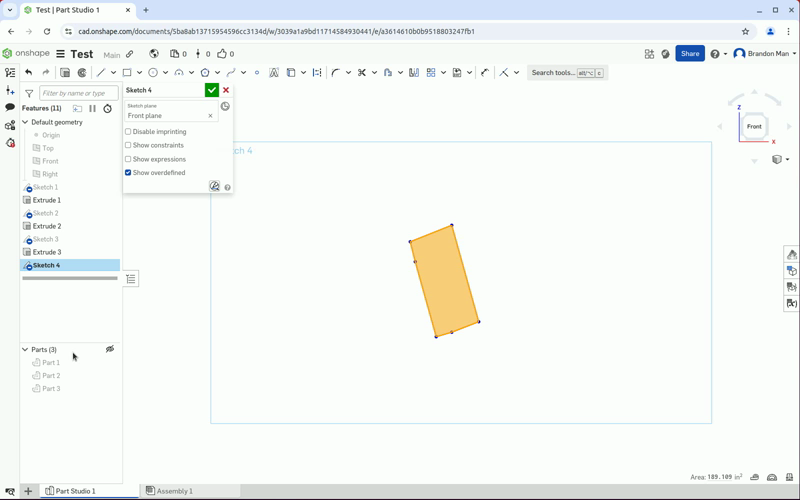
key(shift+e)
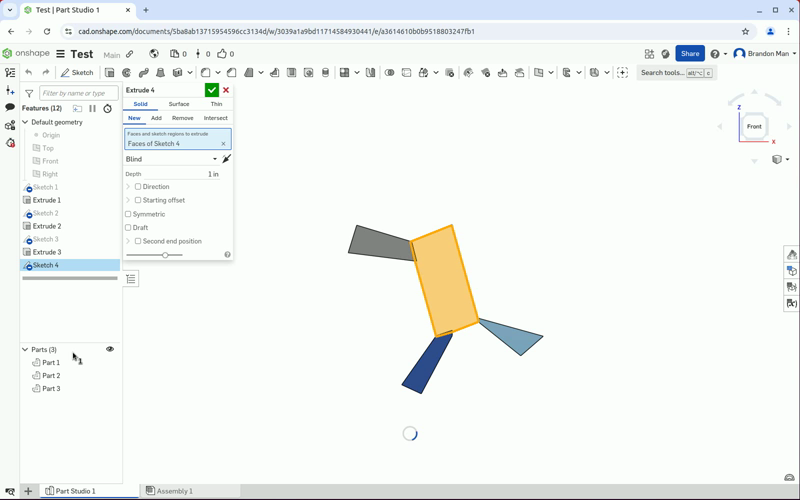
mouse_move(143, 106)
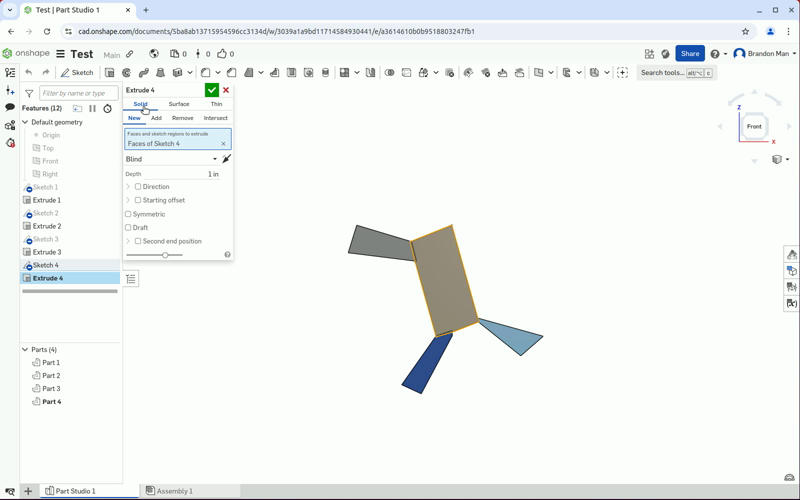
click(143, 106)
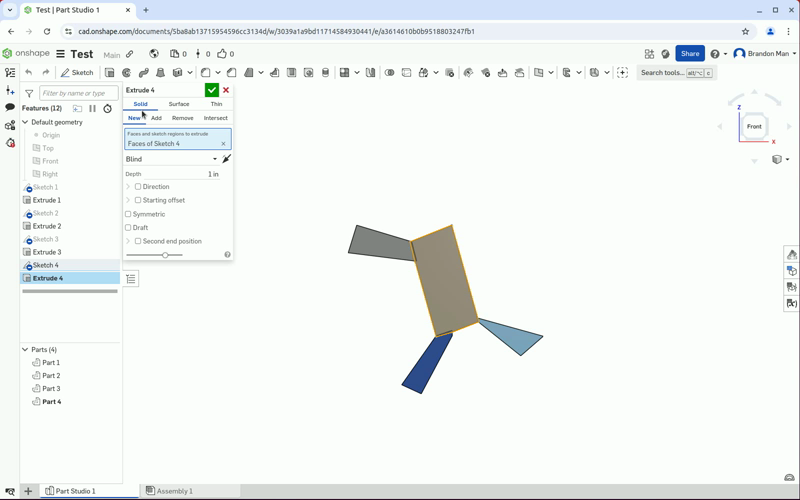
mouse_move(137, 120)
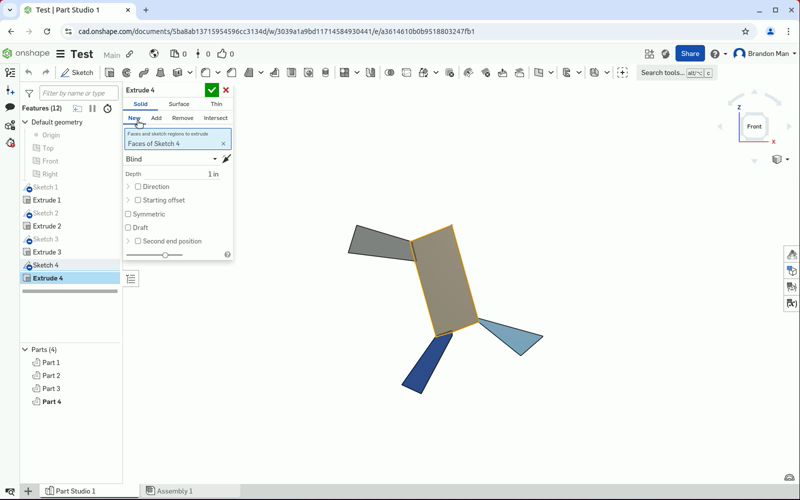
click(137, 120)
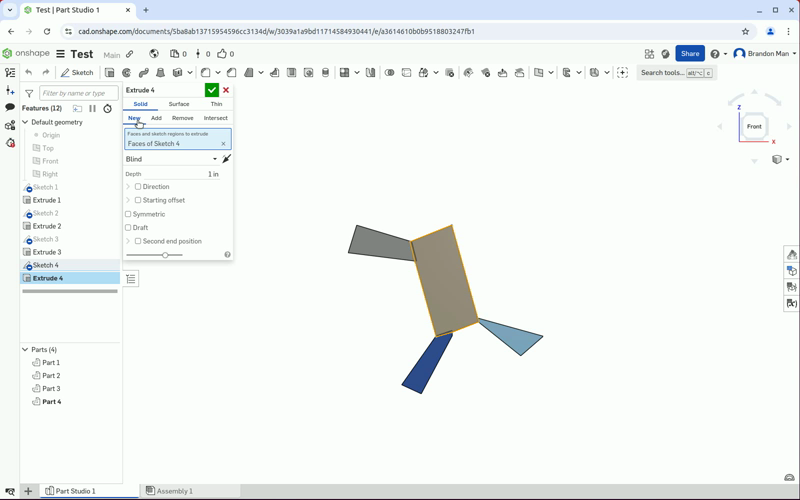
key(tab, 4)
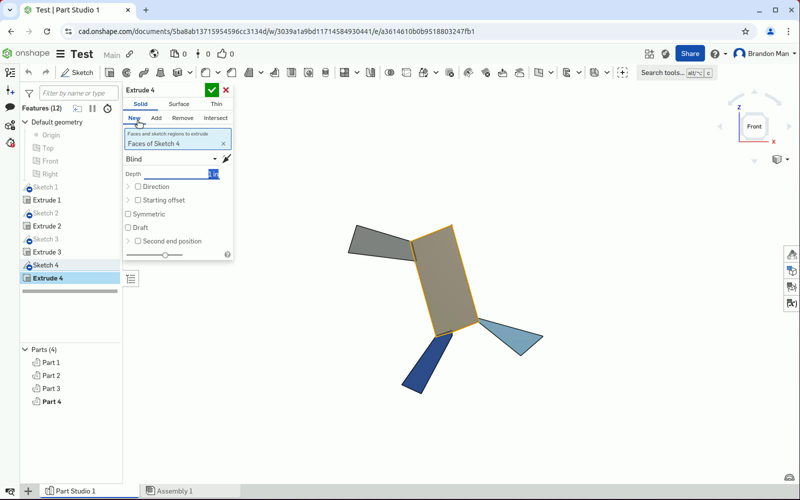
text(6.981)
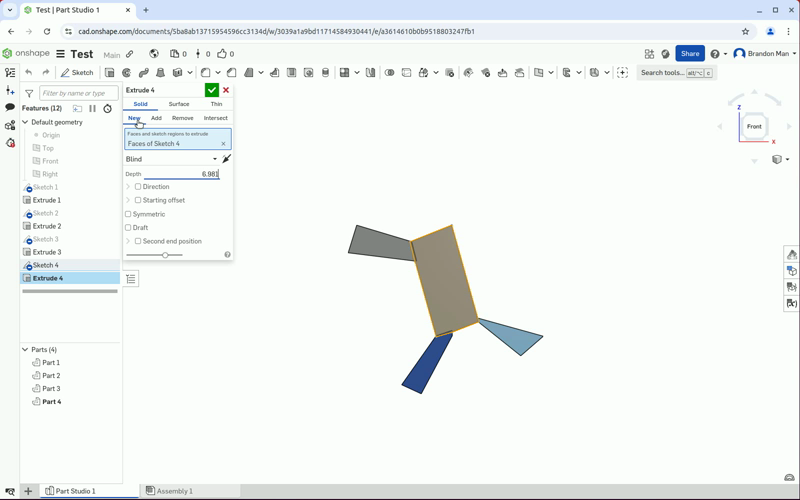
key(enter)
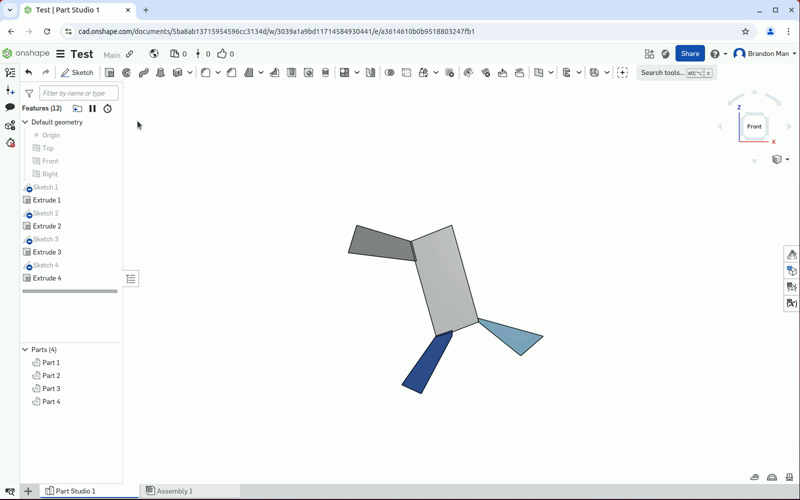
key(shift+h)
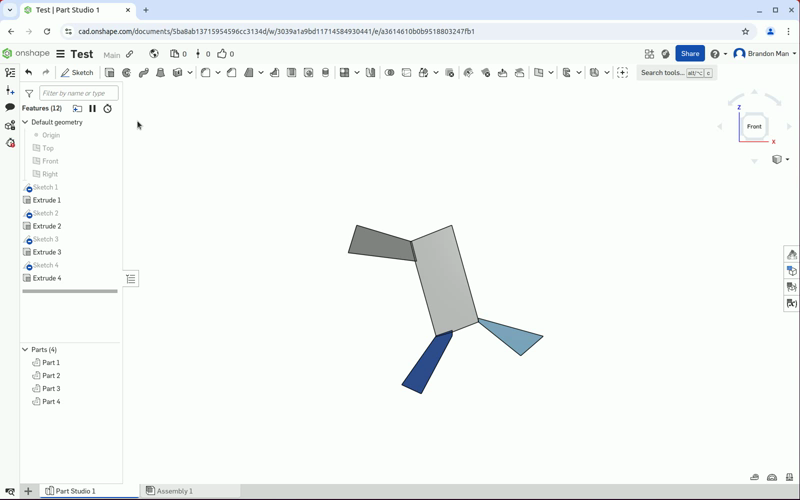
key(shift+h)
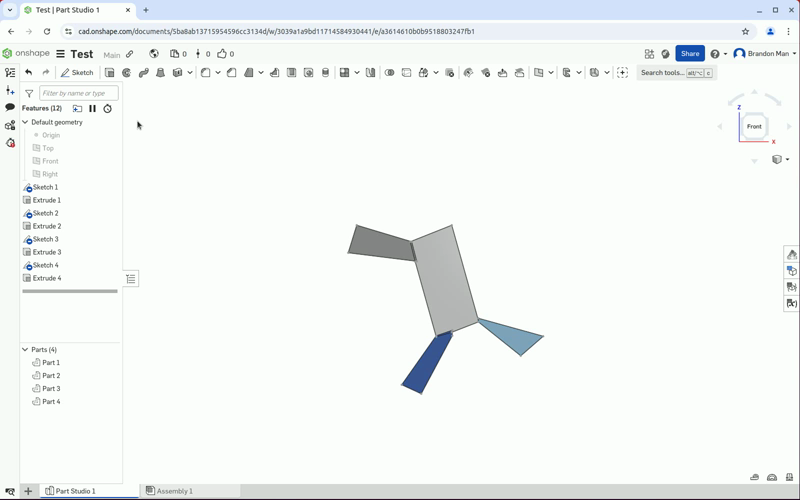
key(shift+7)
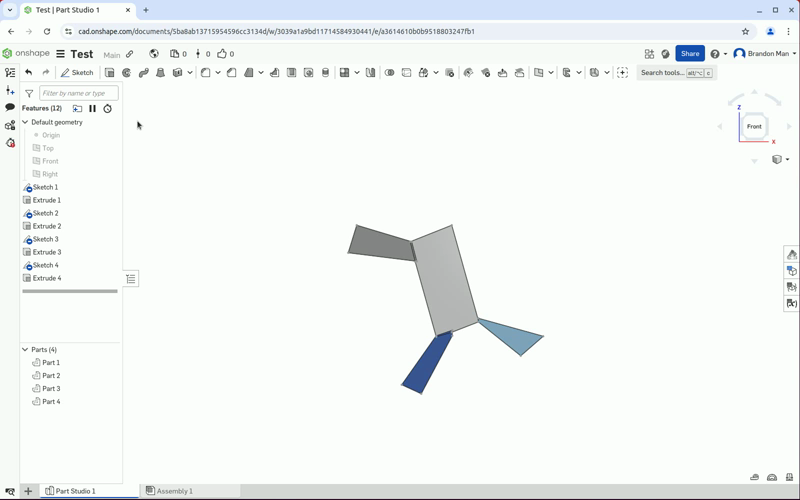
key(left, 2)
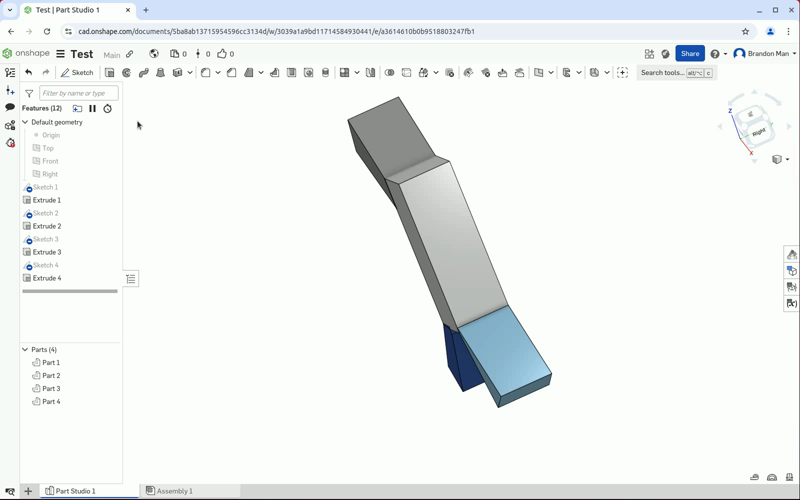
key(down, 2)
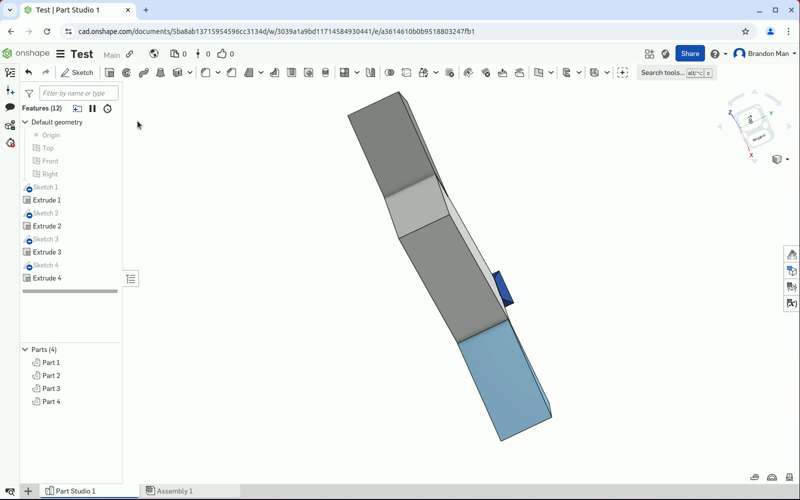
key(up, 2)
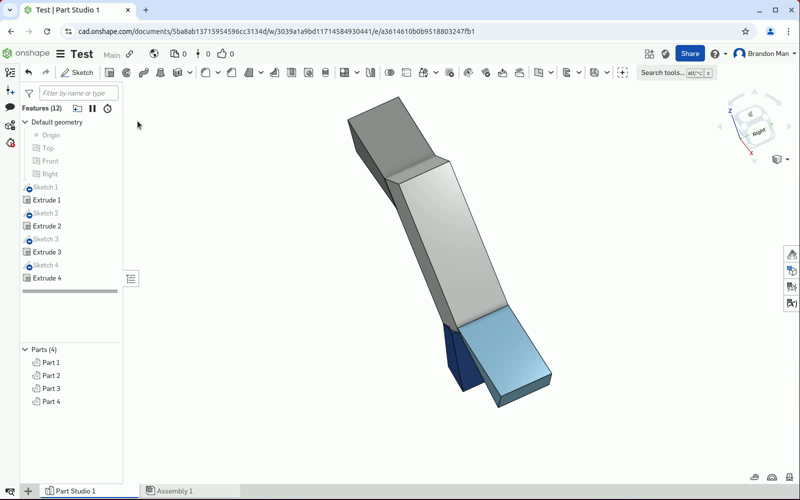
key(right, 2)
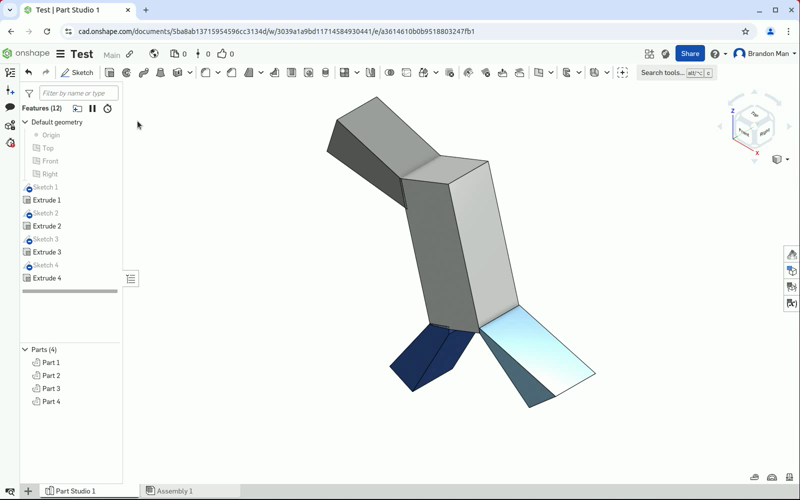
mouse_move(73, 189)
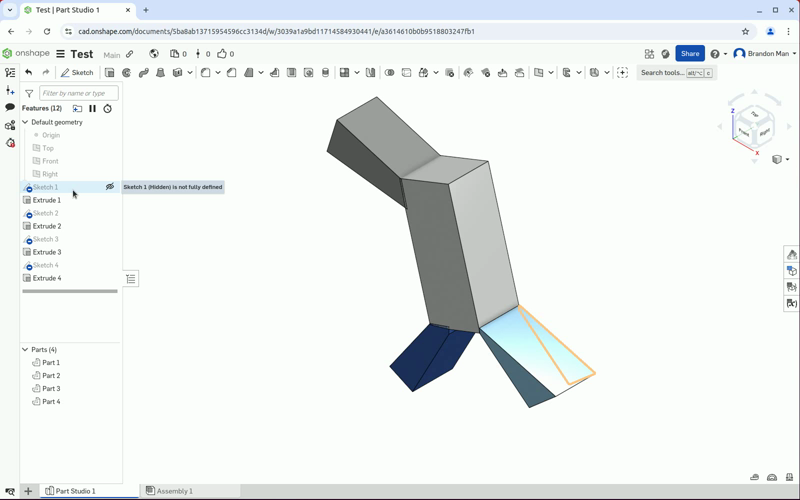
click(73, 189)